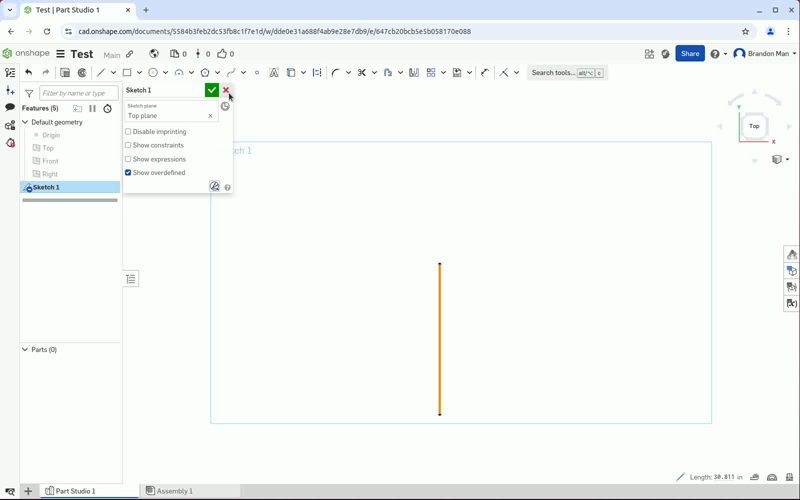
key(shift+h)
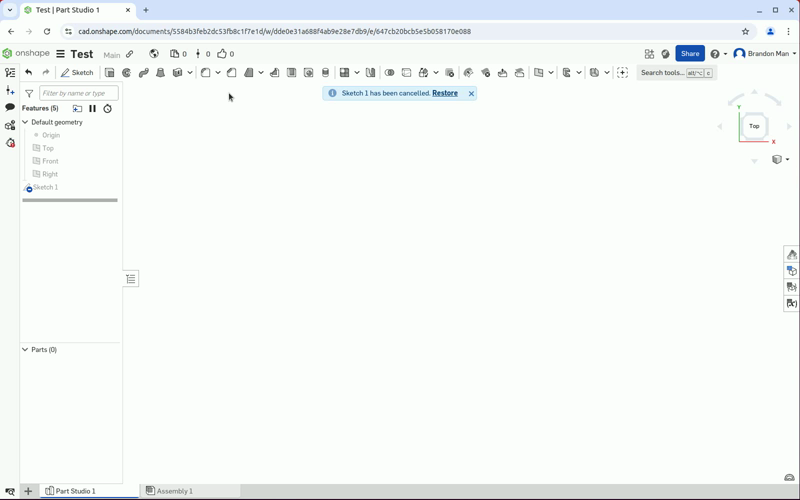
mouse_move(73, 352)
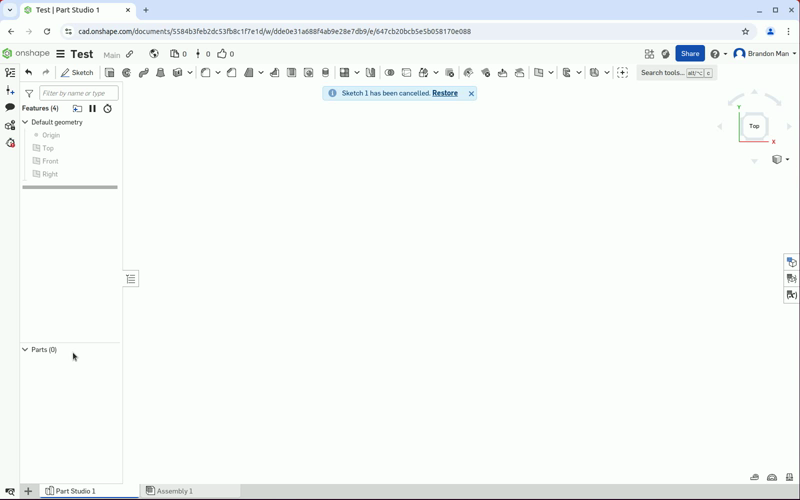
key(y)
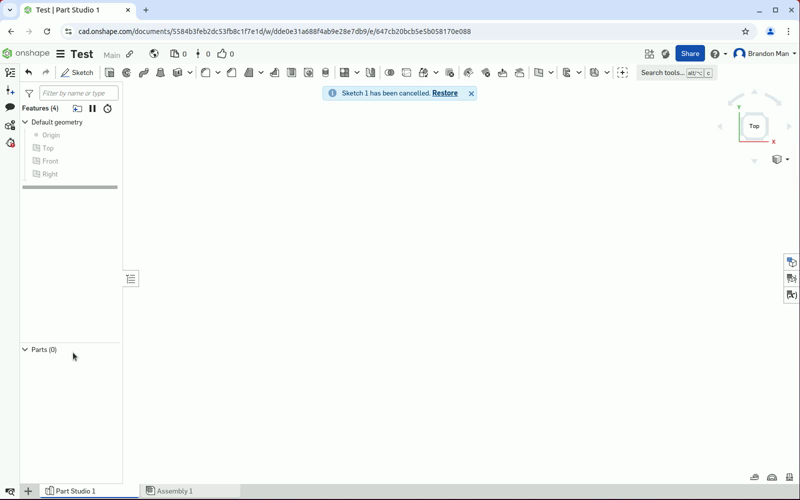
key(shift+p)
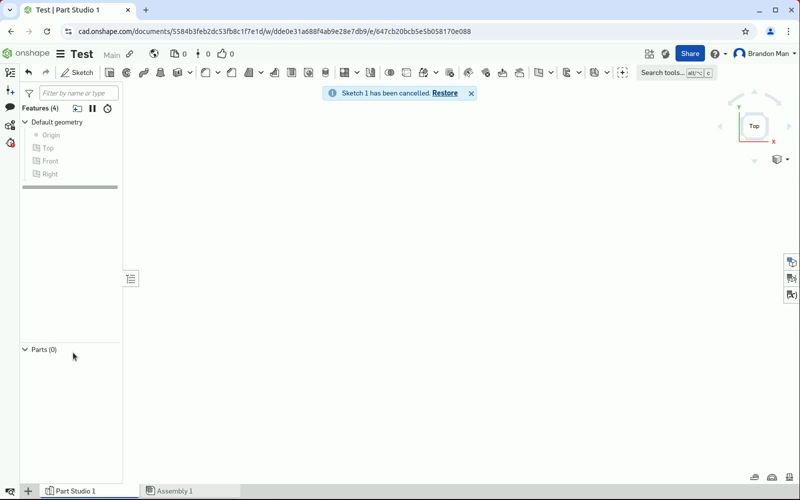
key(space)
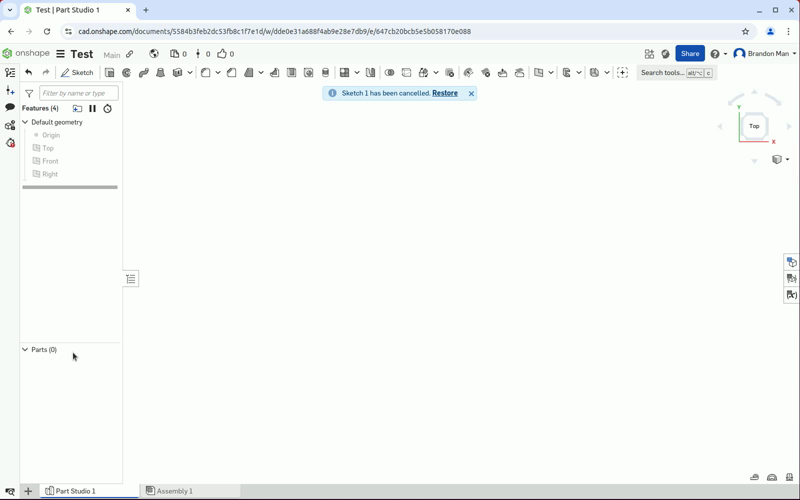
key_down(shift)
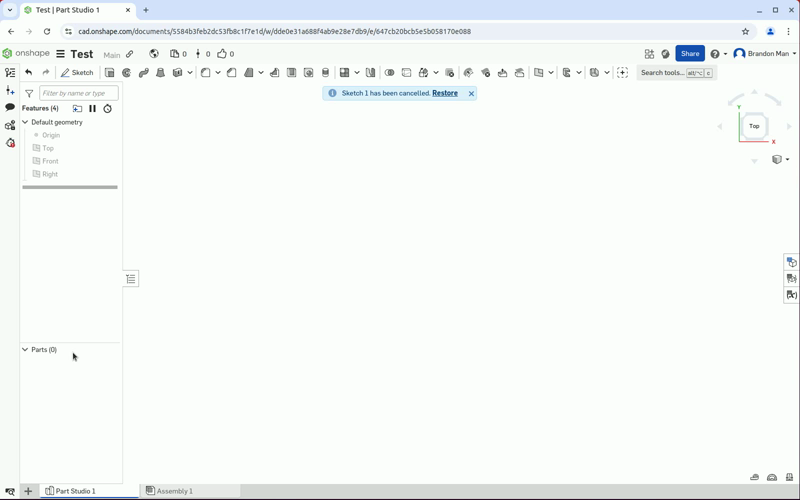
key(up)
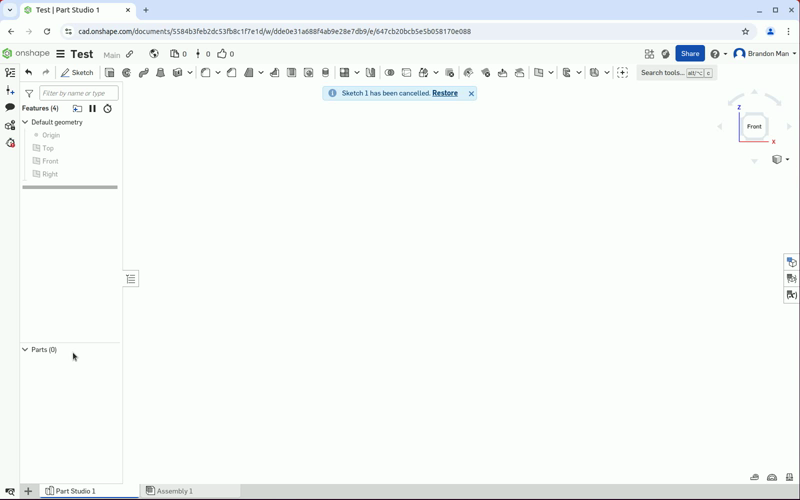
key_up(shift)
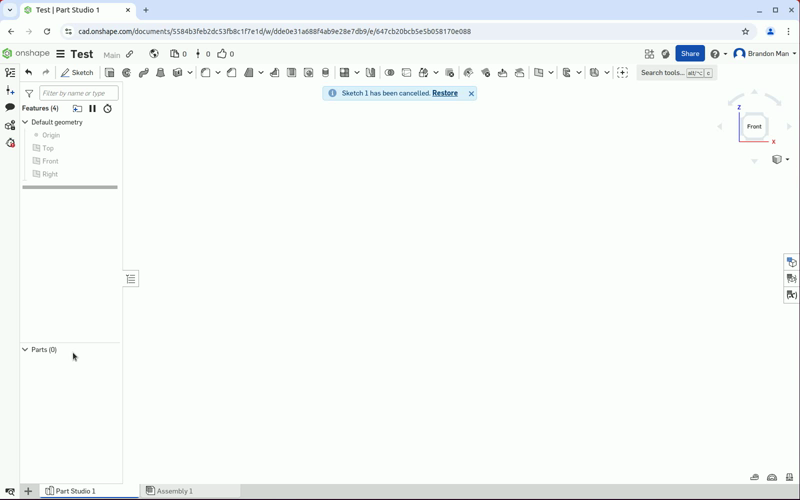
key(space)
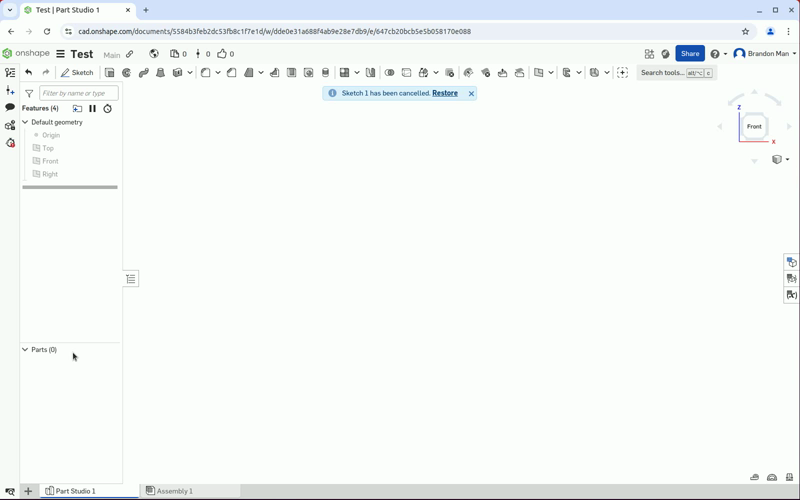
key_down(shift)
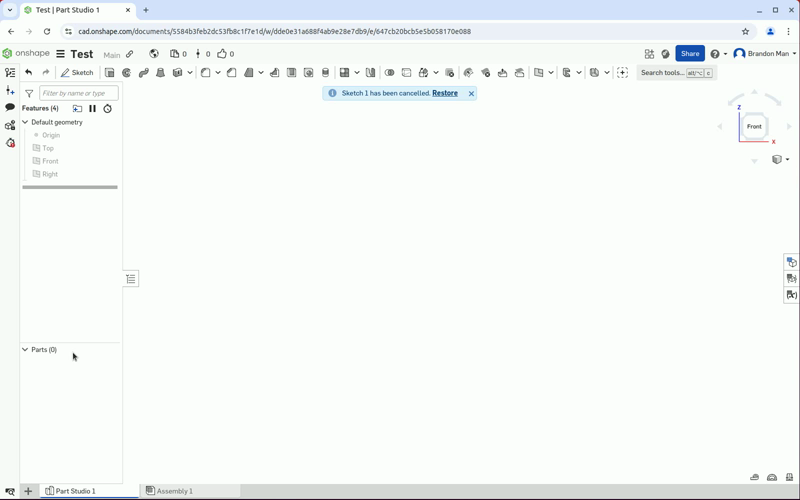
key(left)
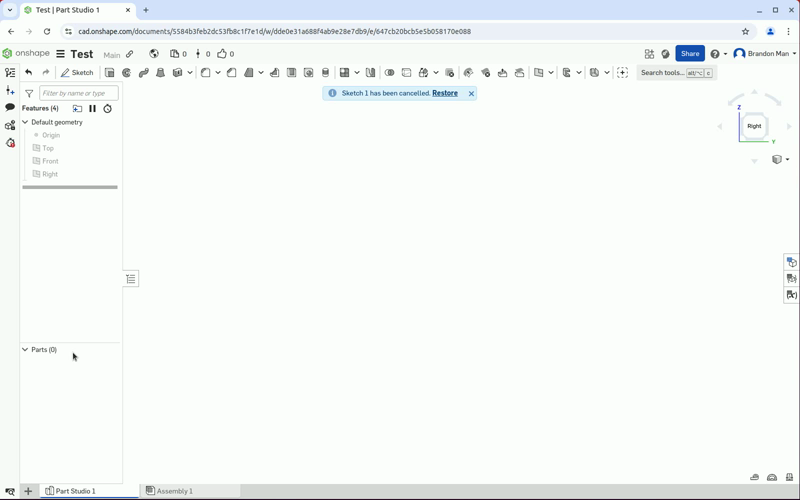
key_up(shift)
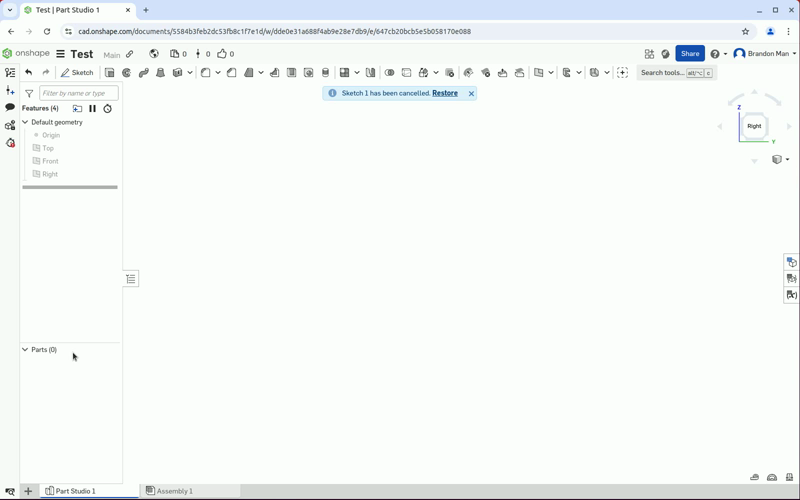
mouse_move(73, 352)
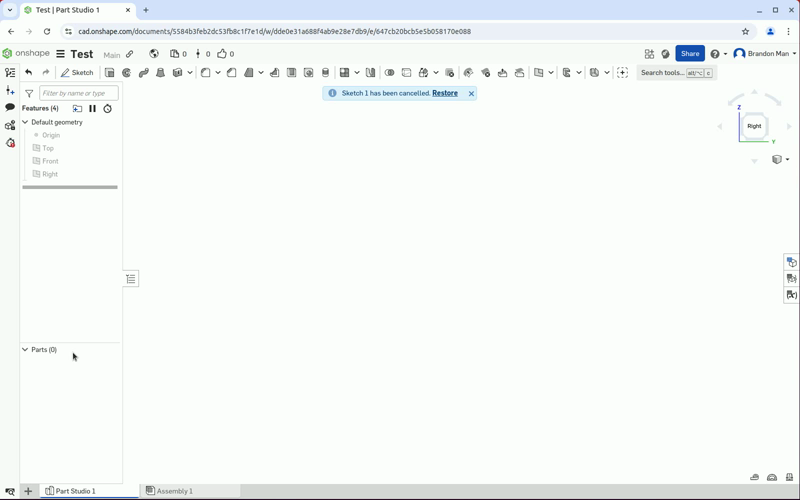
key(shift+y)
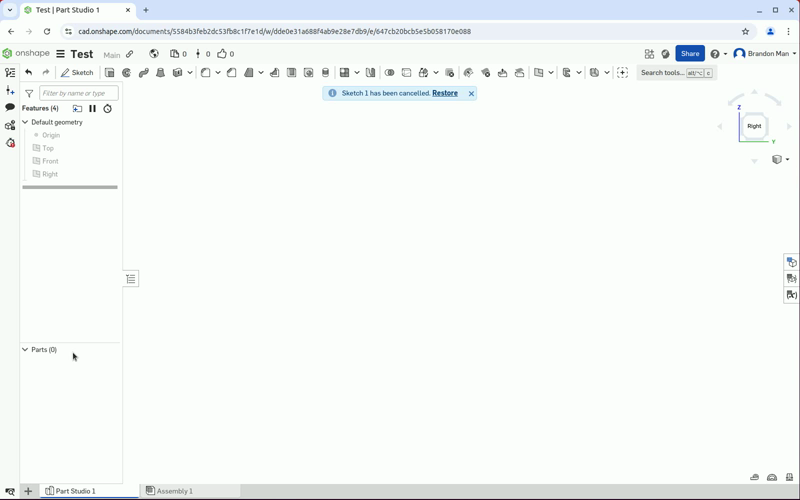
key(shift+s)
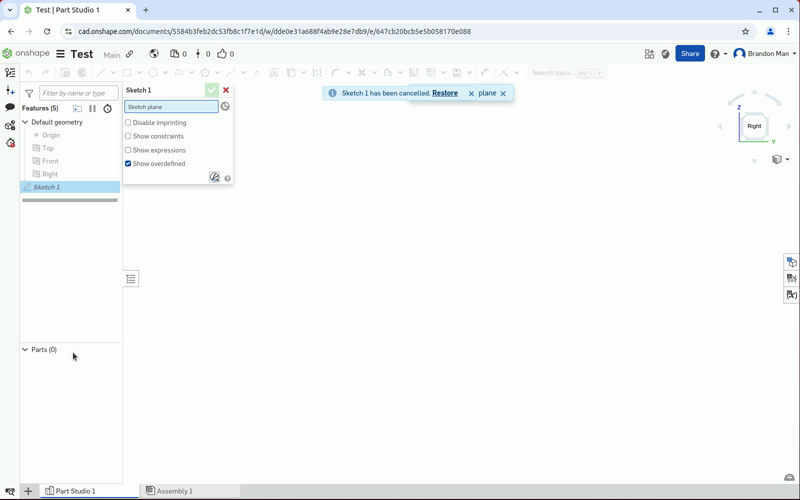
mouse_move(73, 176)
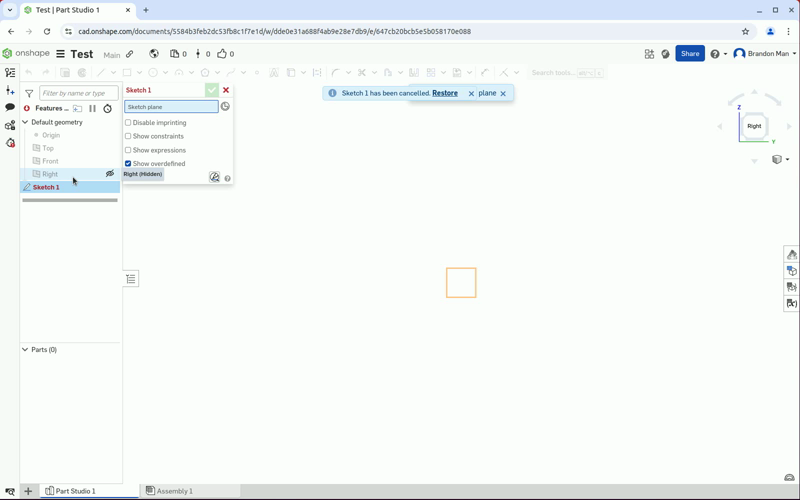
click(73, 176)
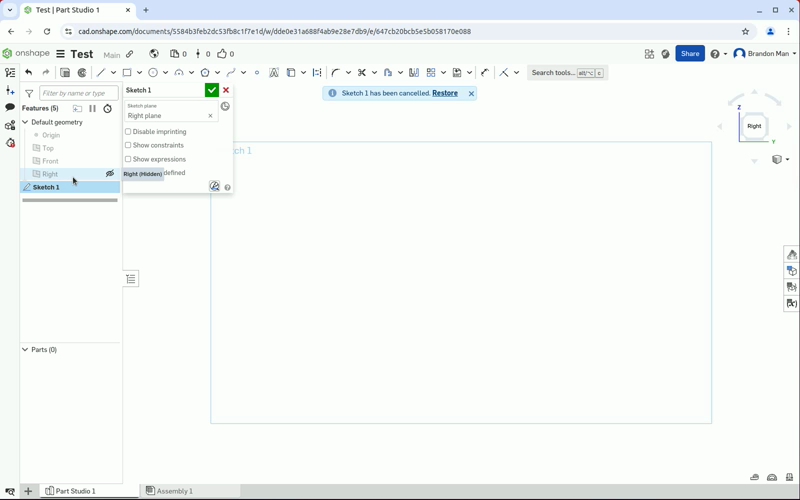
mouse_move(73, 352)
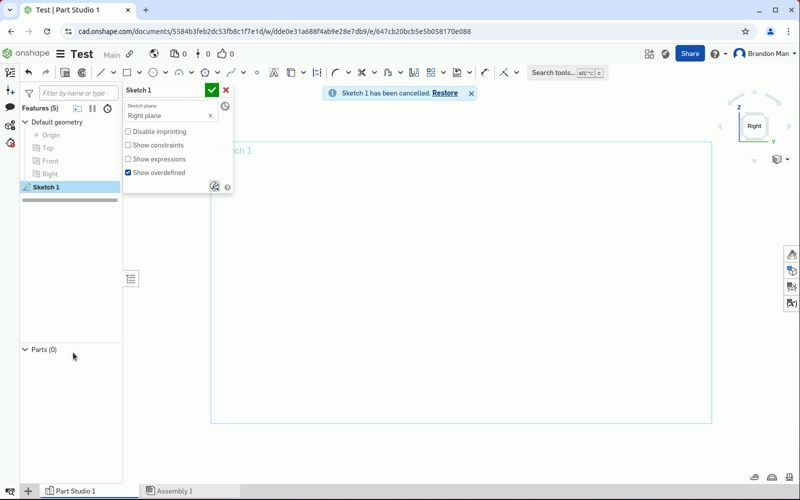
key(y)
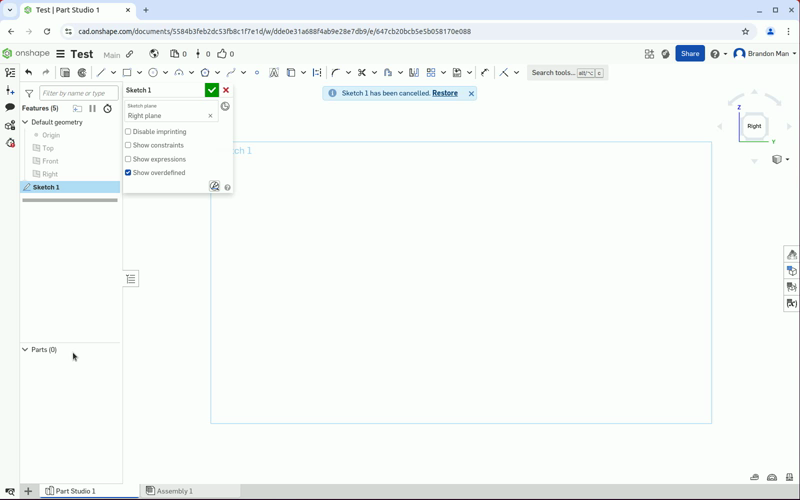
key(l)
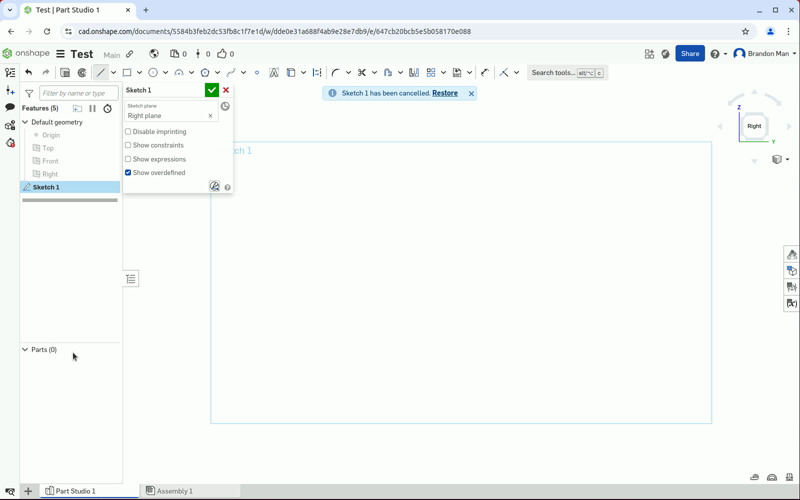
key_down(shift)
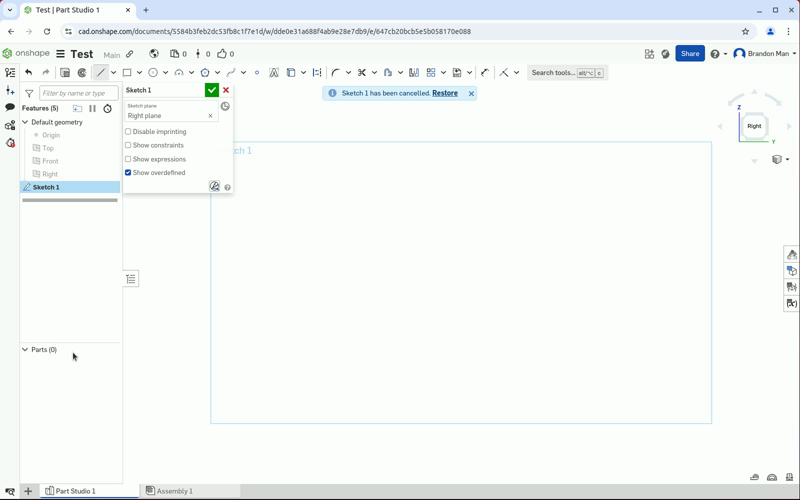
mouse_move(403, 268)
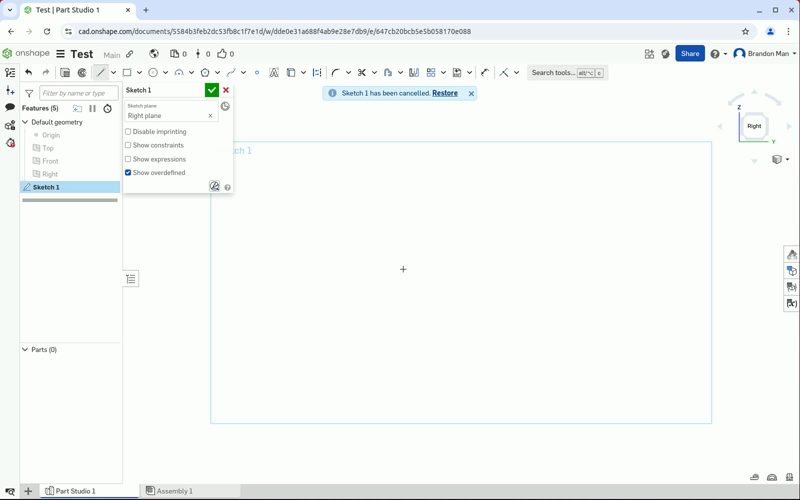
click(403, 268)
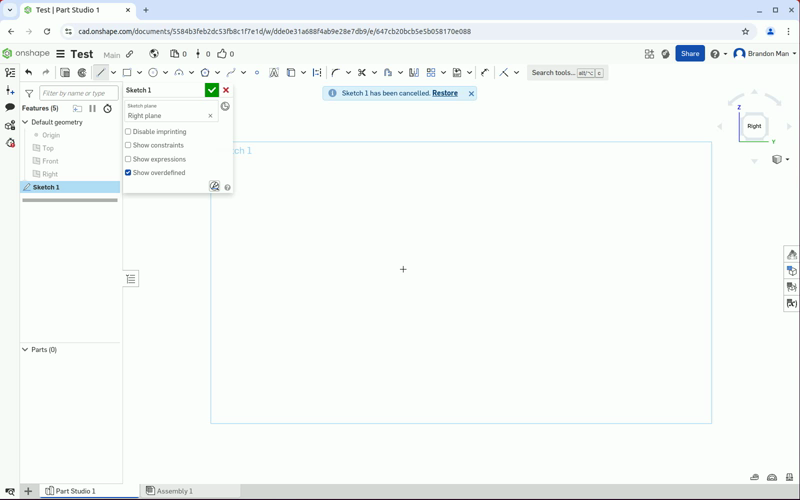
key_up(shift)
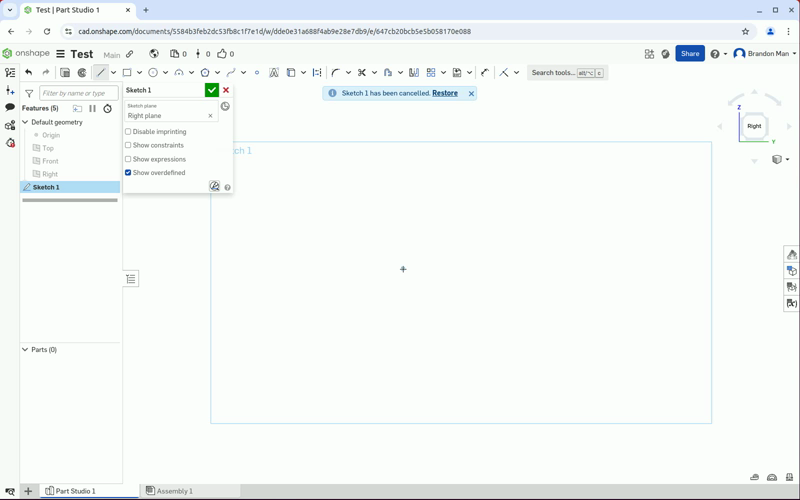
key_down(shift)
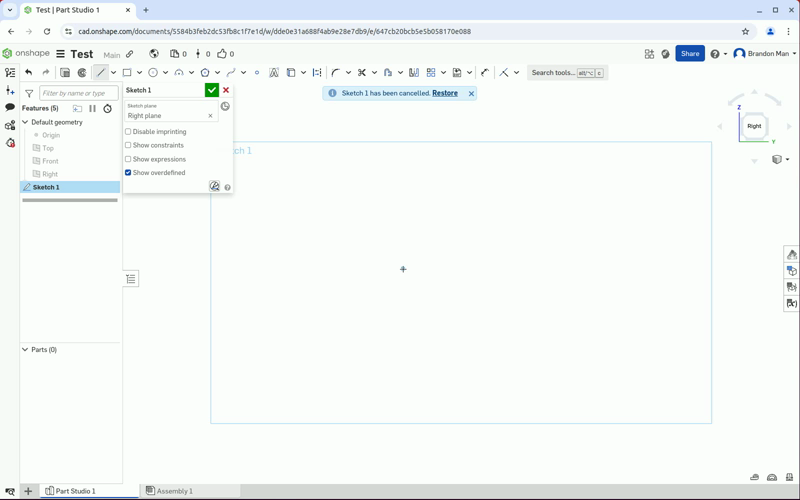
mouse_move(433, 268)
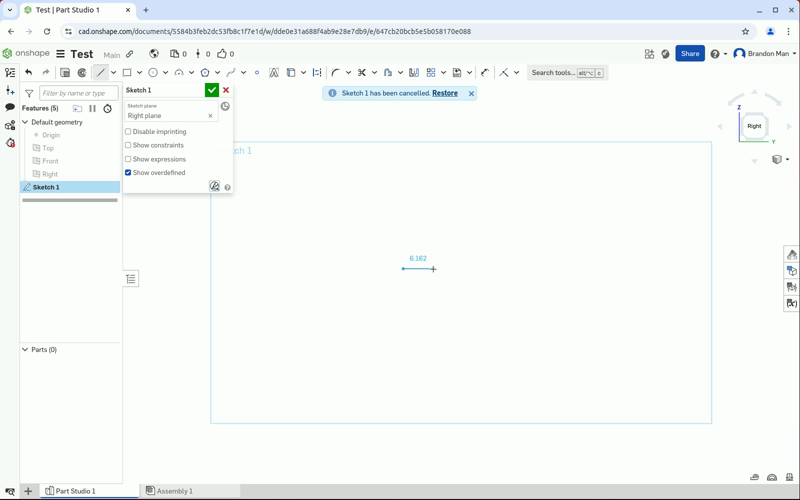
mouse_move(417, 268)
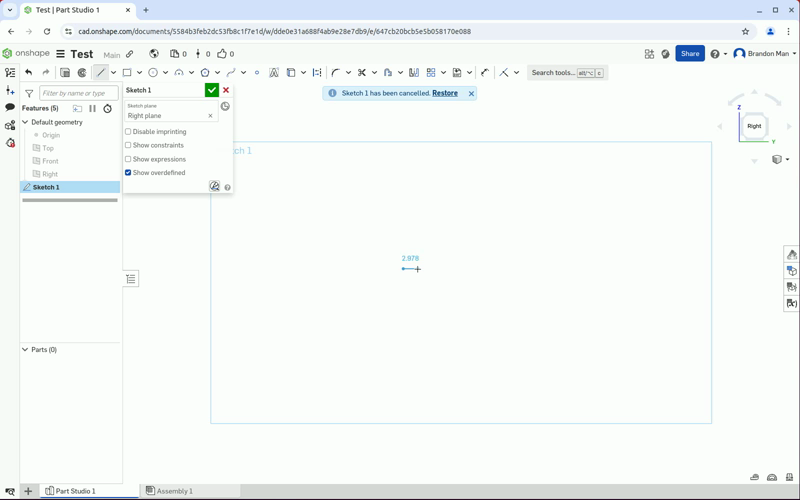
click(417, 268)
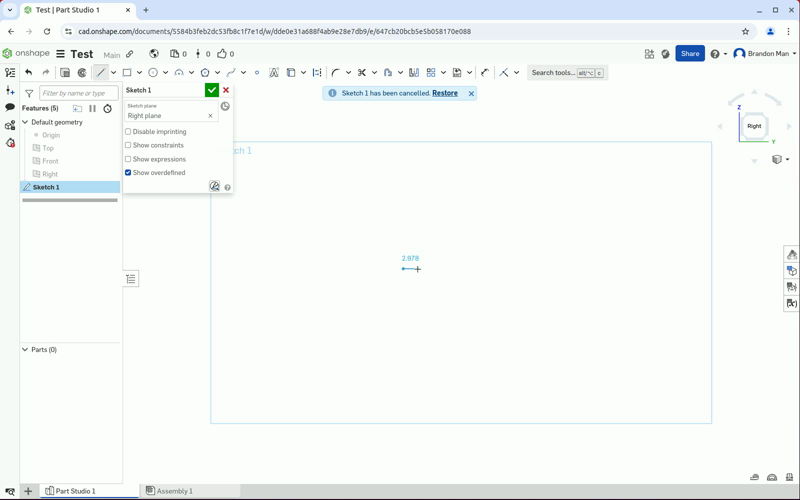
key_up(shift)
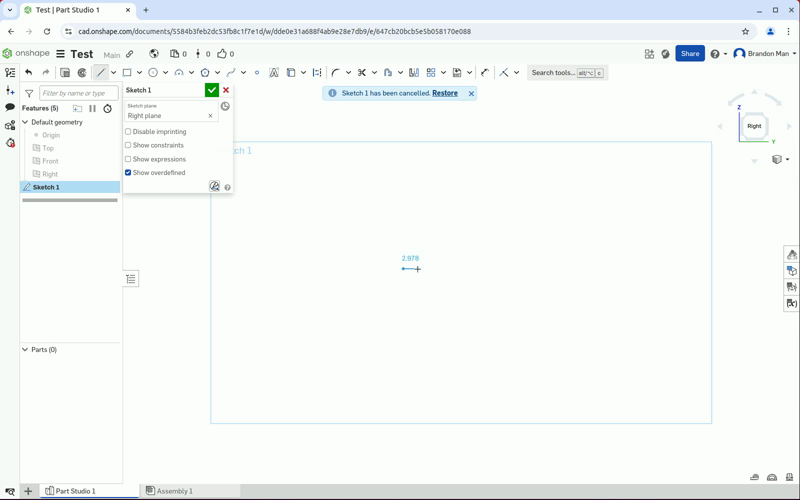
key(esc)
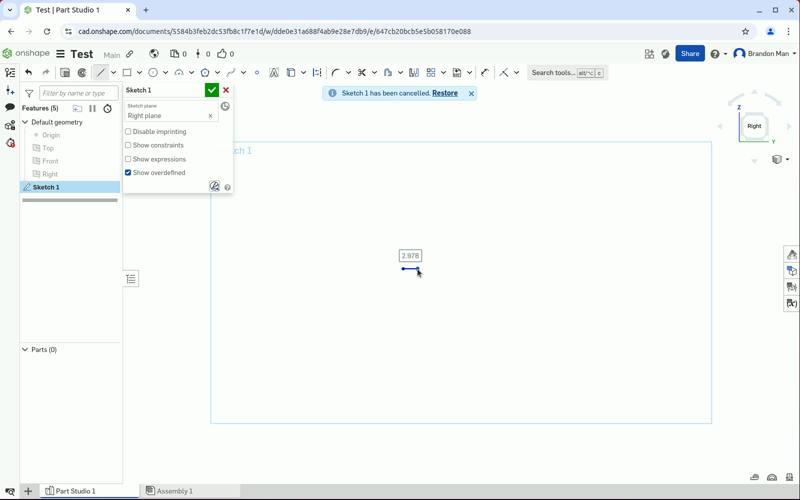
key(a)
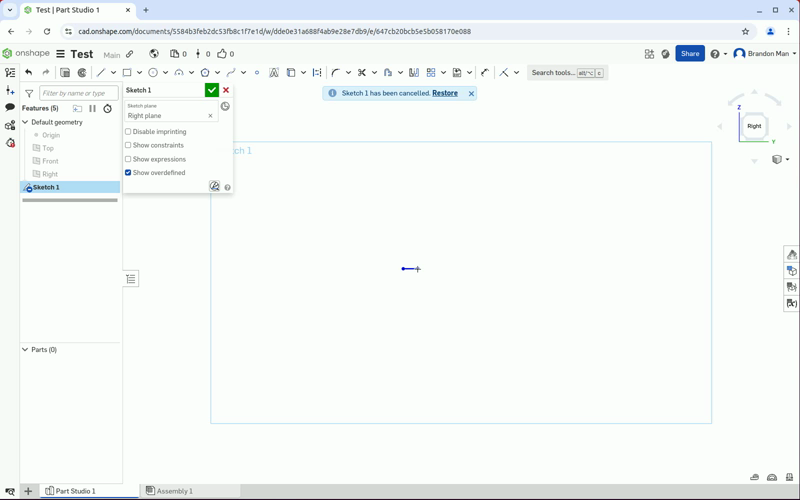
mouse_move(417, 268)
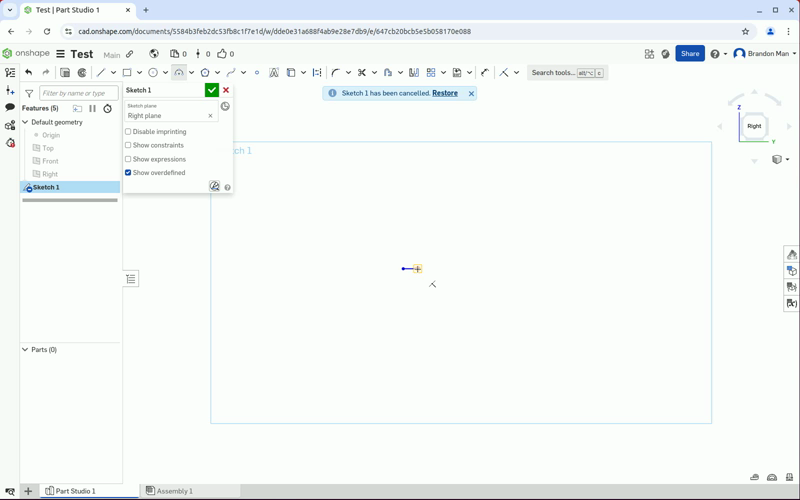
click(417, 268)
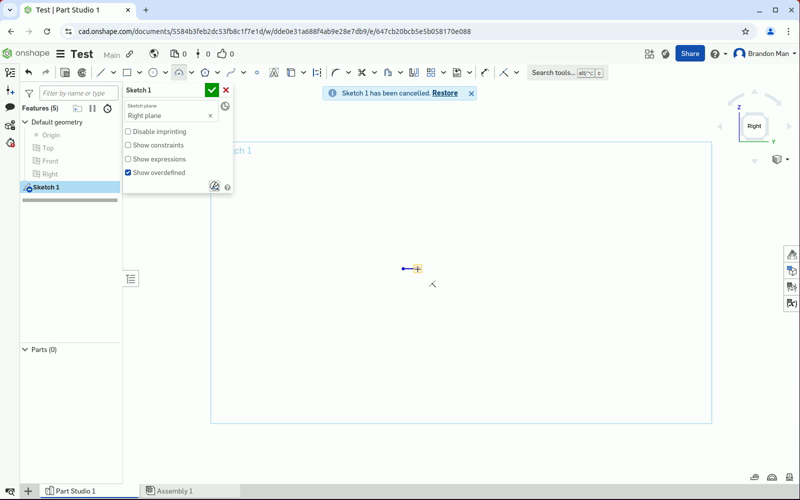
key_down(shift)
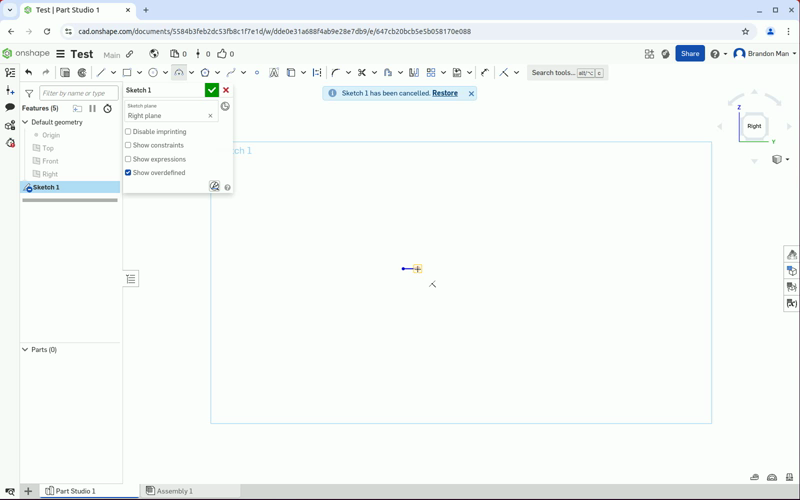
mouse_move(448, 268)
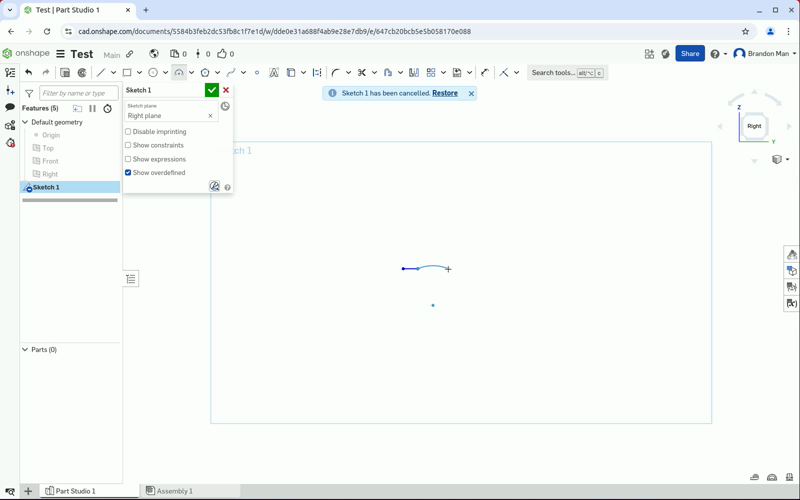
click(448, 268)
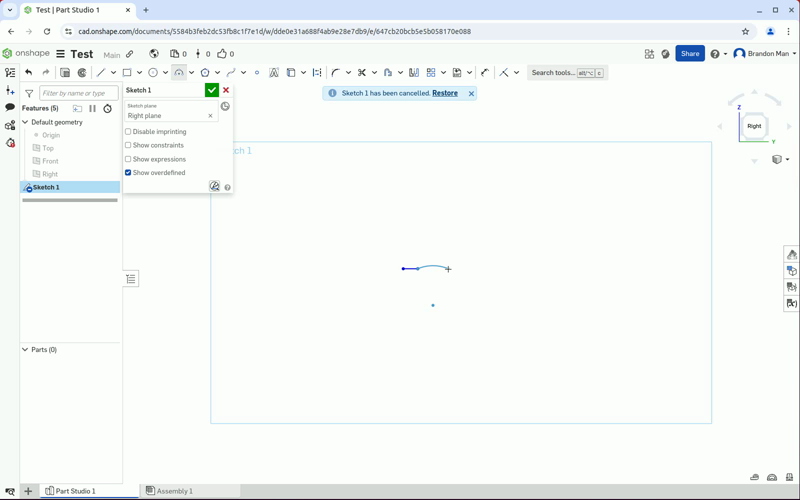
mouse_move(432, 283)
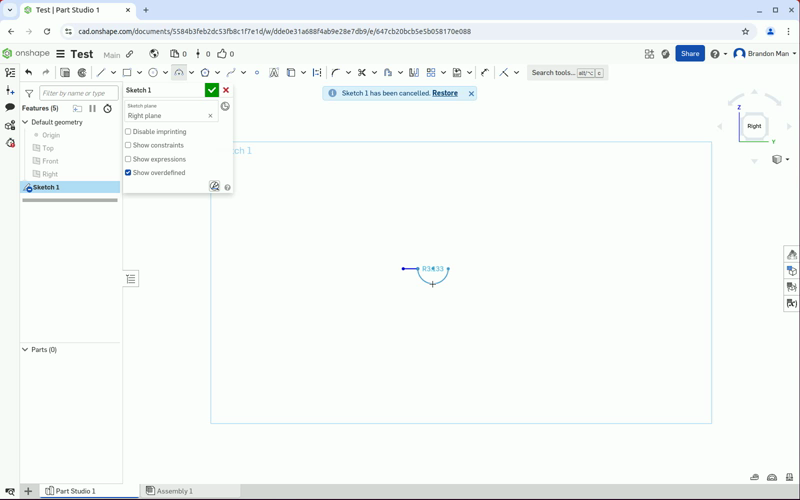
click(432, 283)
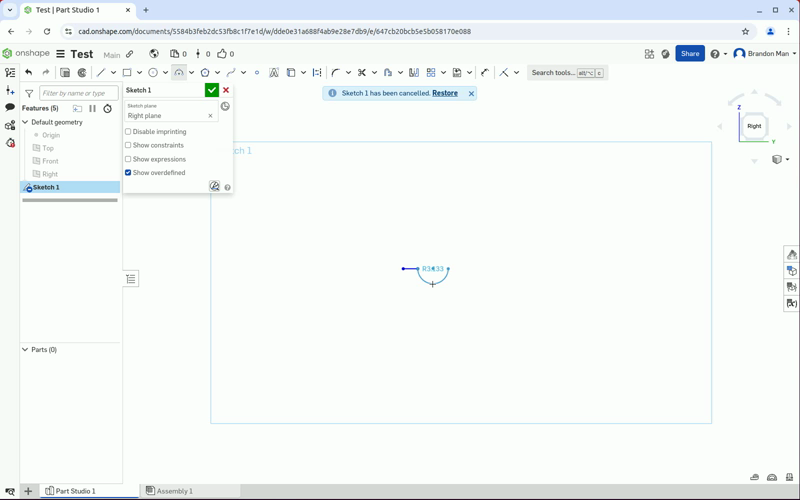
key_up(shift)
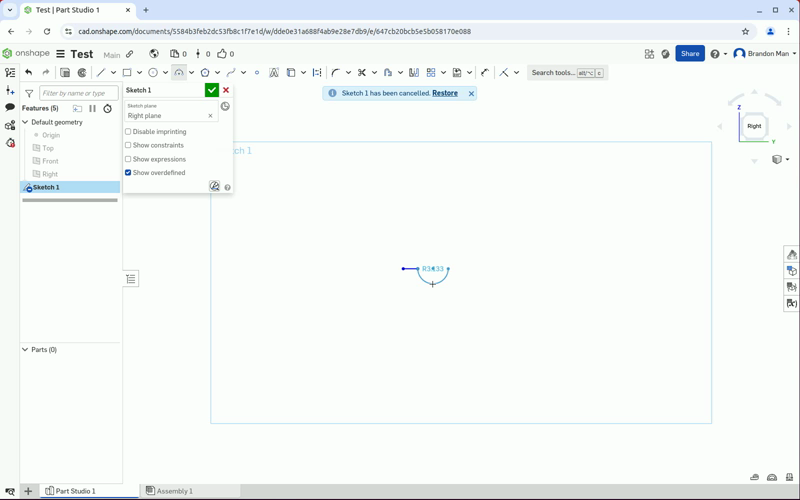
key(esc)
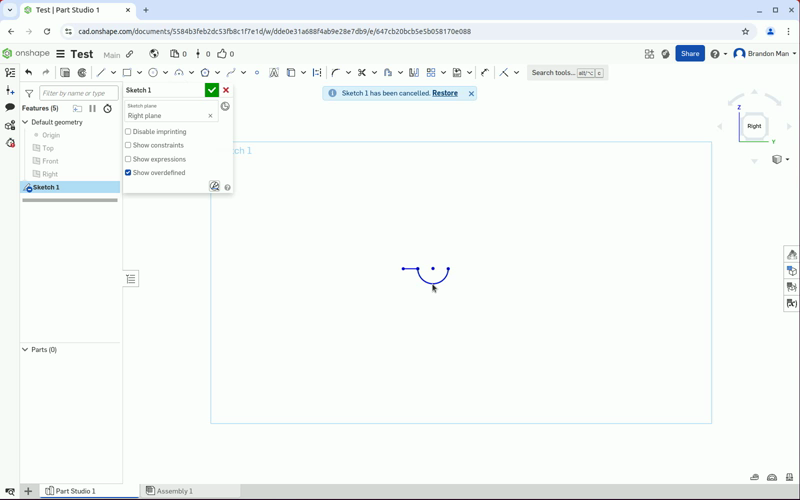
key(l)
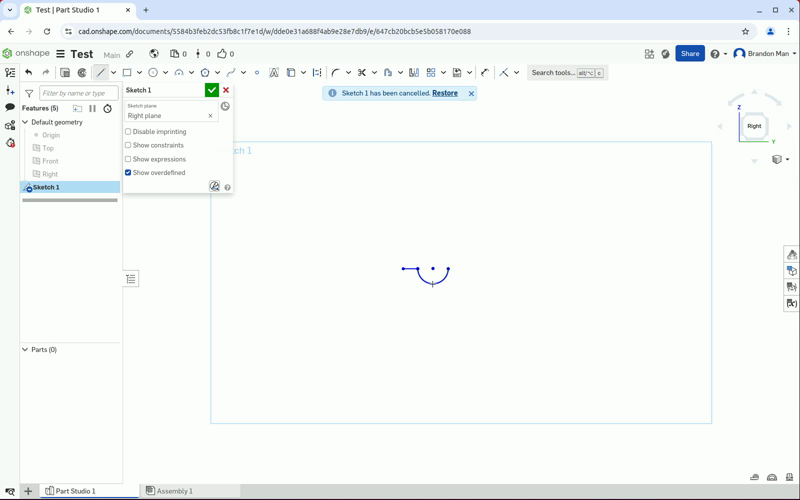
mouse_move(448, 268)
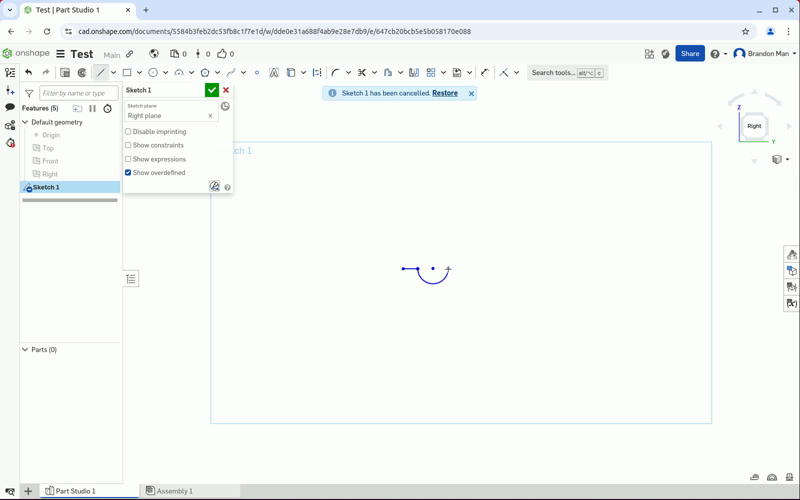
click(448, 268)
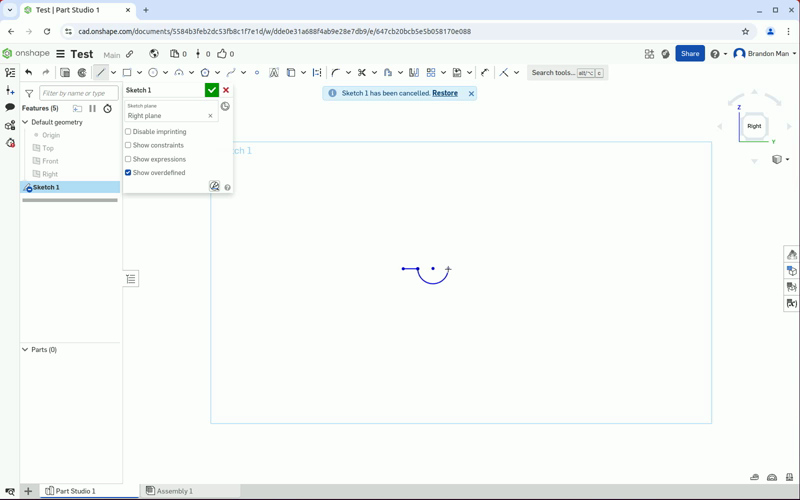
key_down(shift)
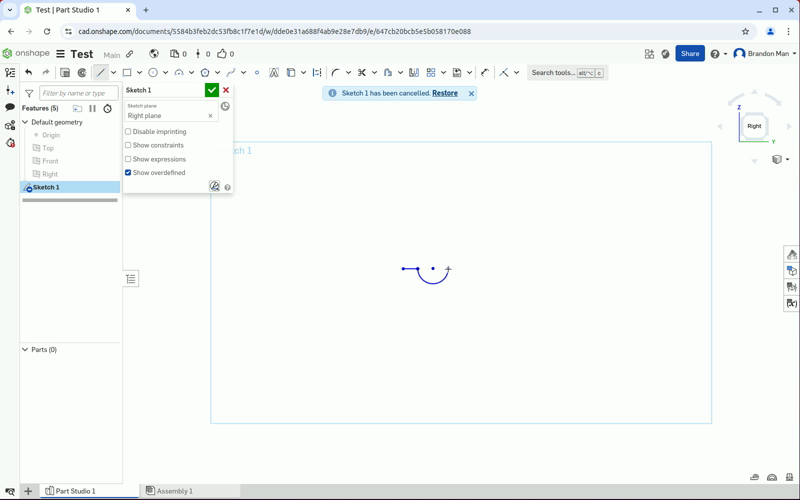
mouse_move(518, 268)
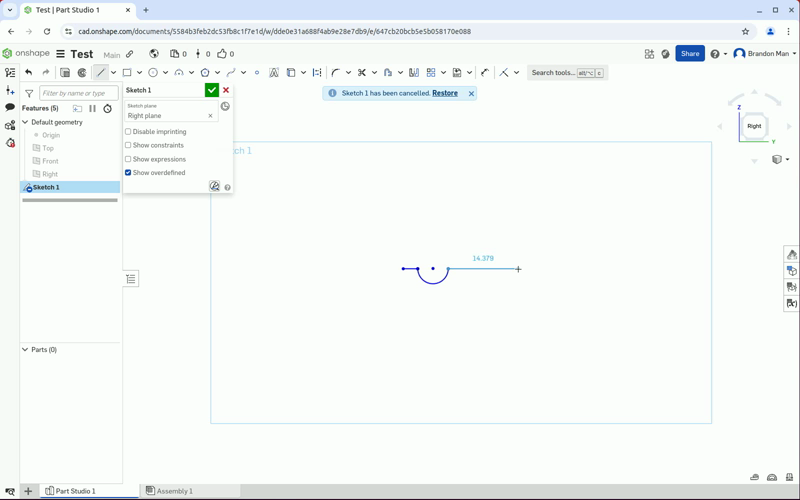
click(518, 268)
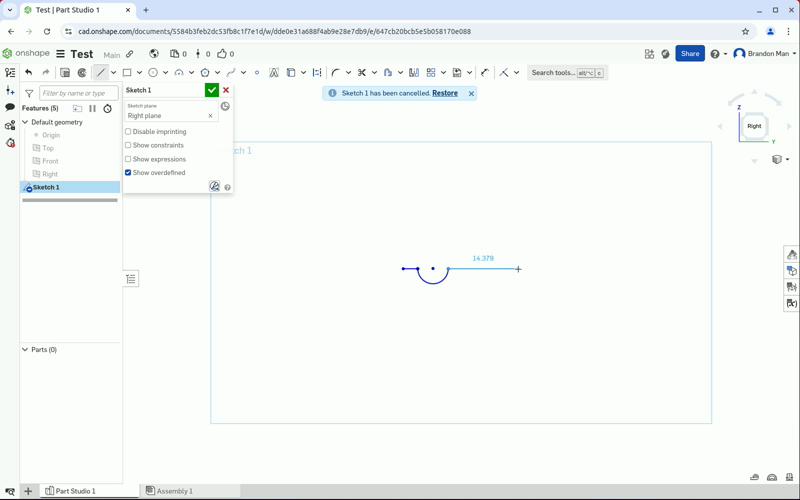
key_up(shift)
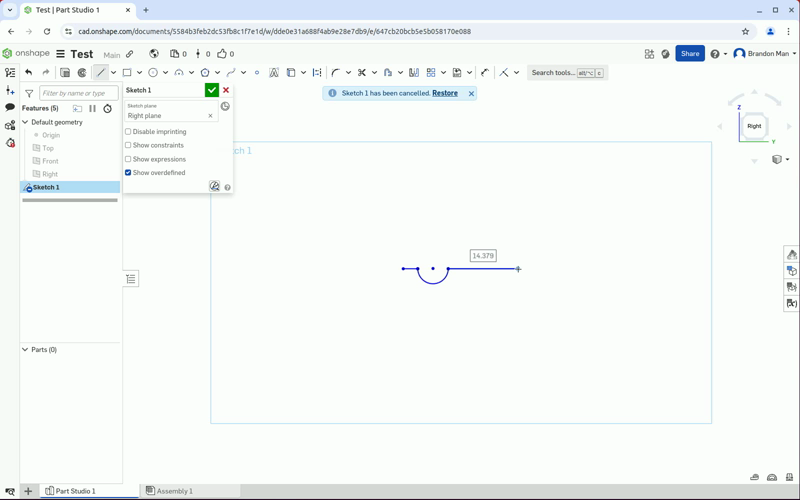
key_down(shift)
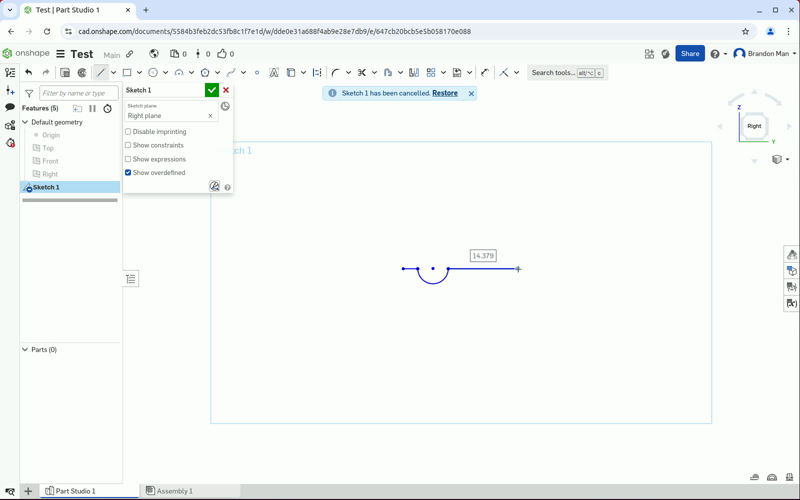
mouse_move(518, 169)
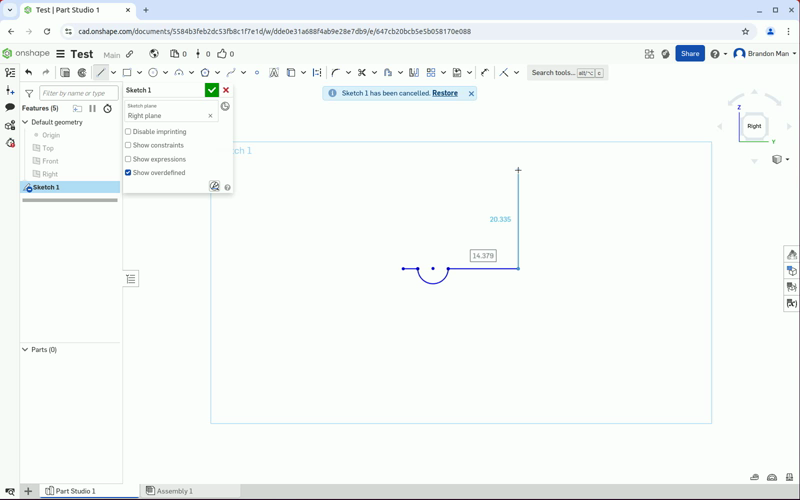
click(518, 169)
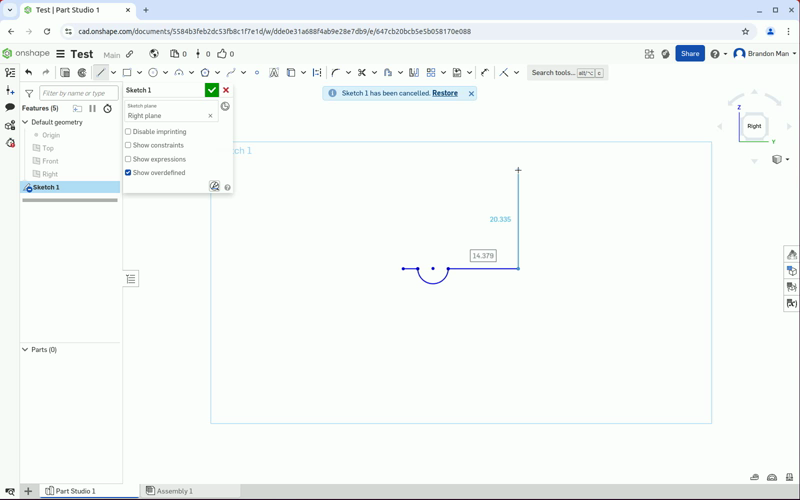
key_up(shift)
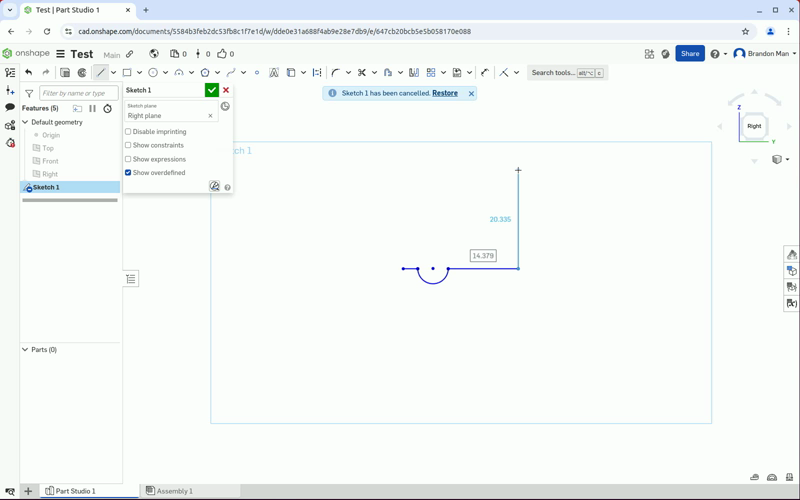
key_down(shift)
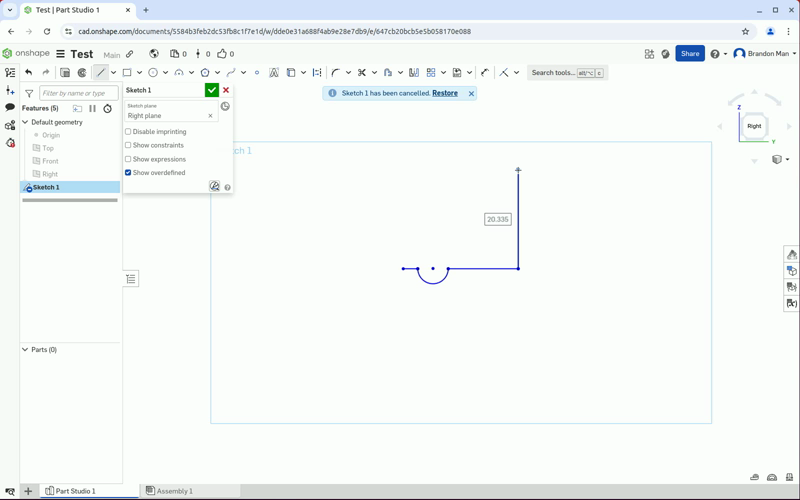
mouse_move(414, 224)
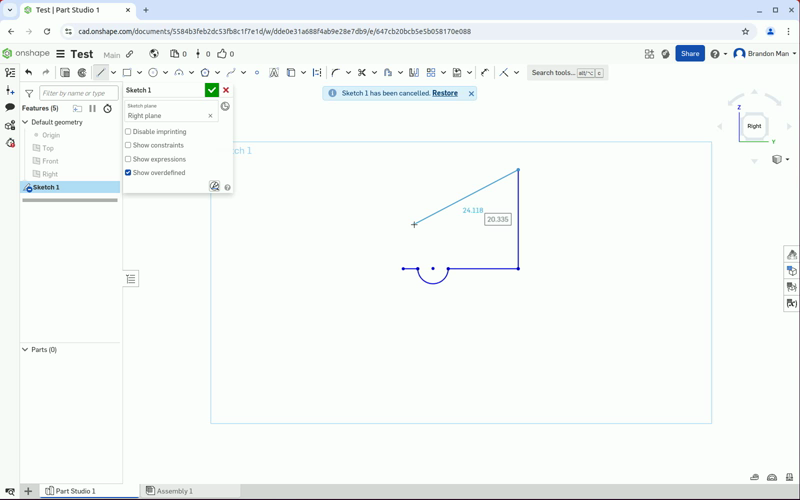
click(414, 224)
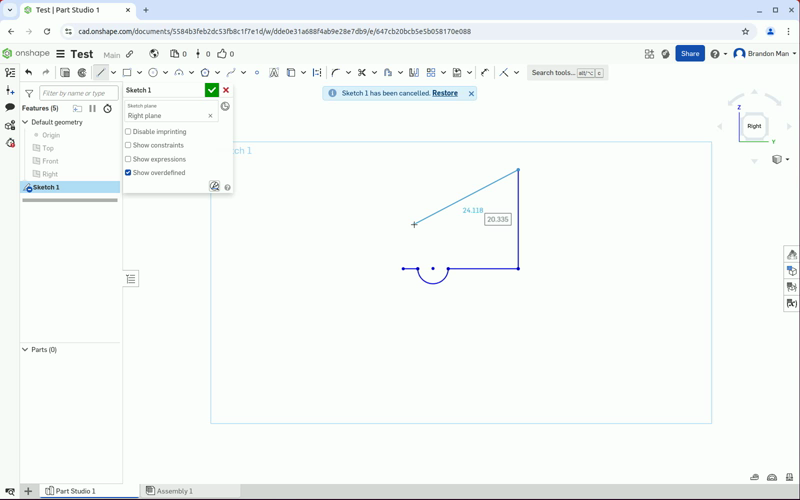
key_up(shift)
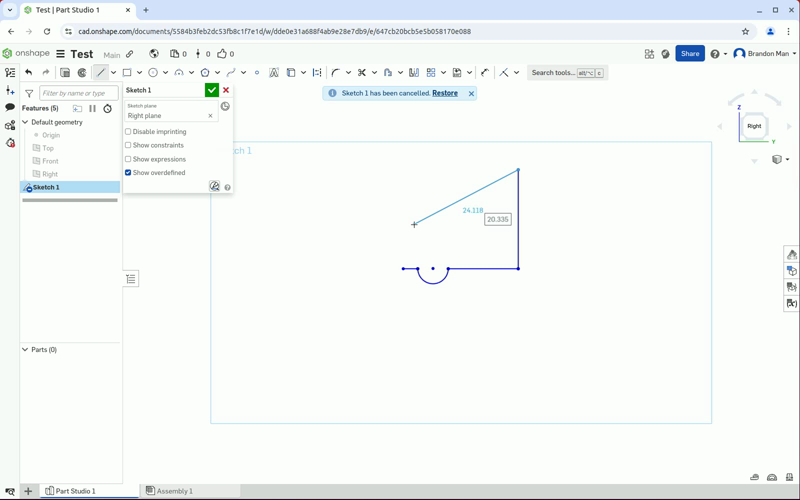
key(esc)
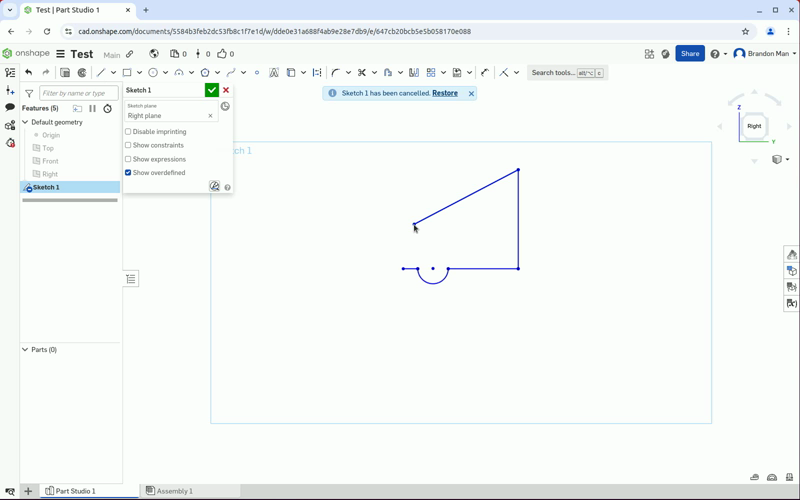
key(a)
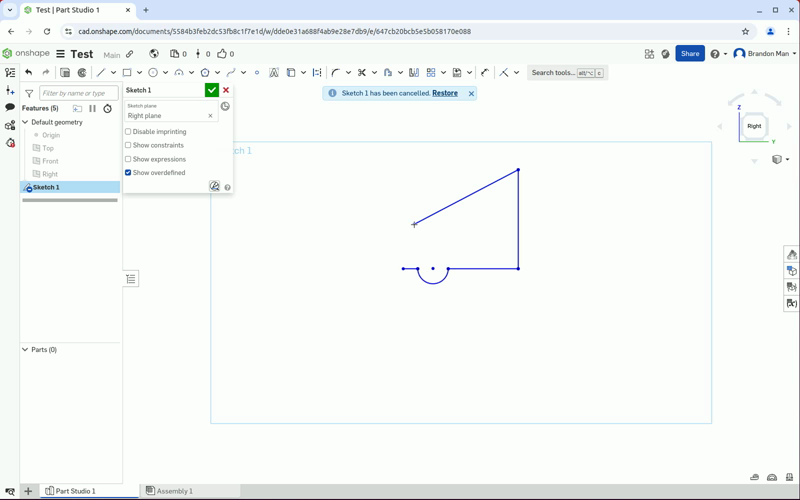
mouse_move(414, 224)
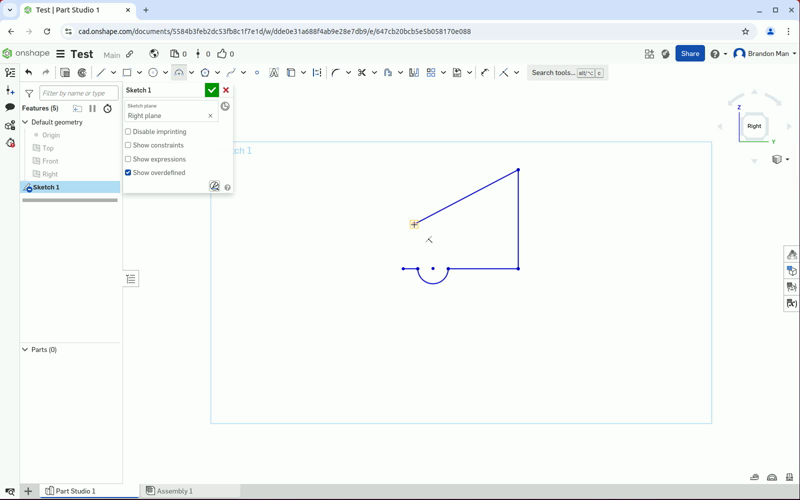
click(414, 224)
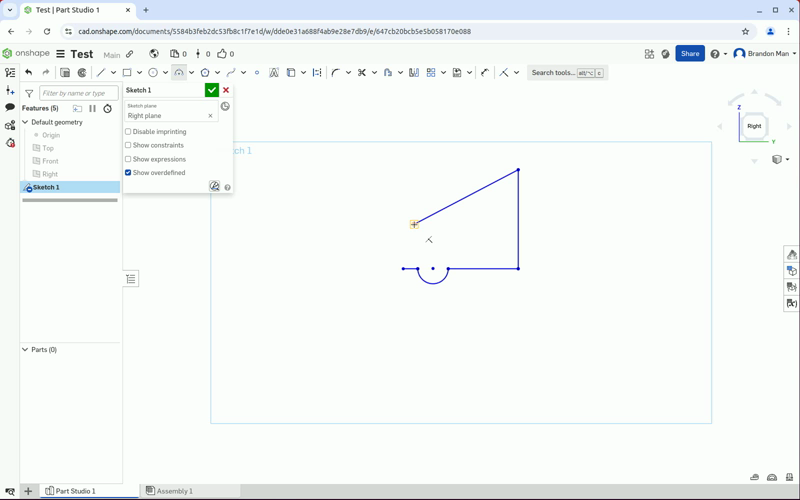
key_down(shift)
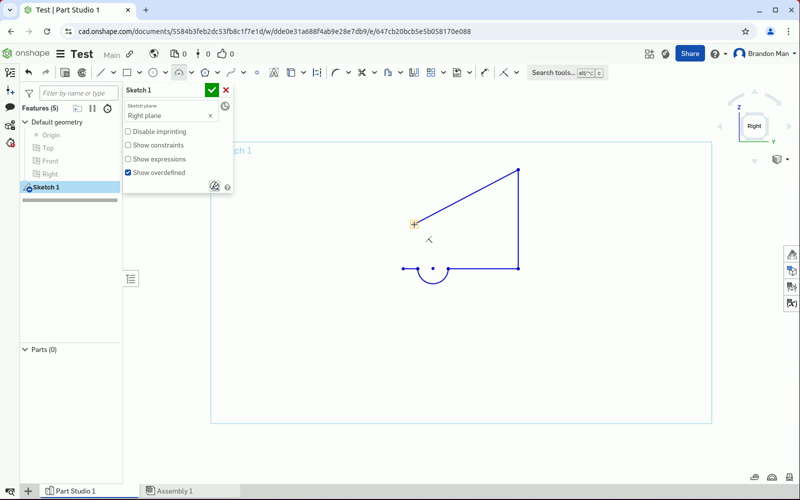
mouse_move(403, 242)
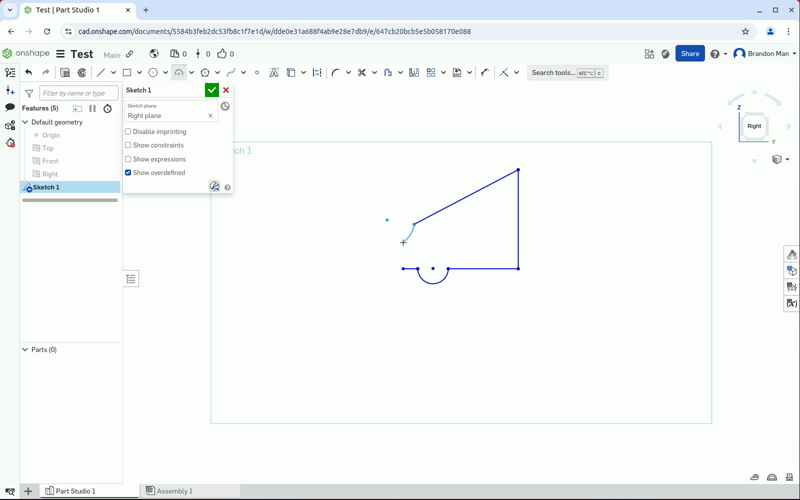
click(403, 242)
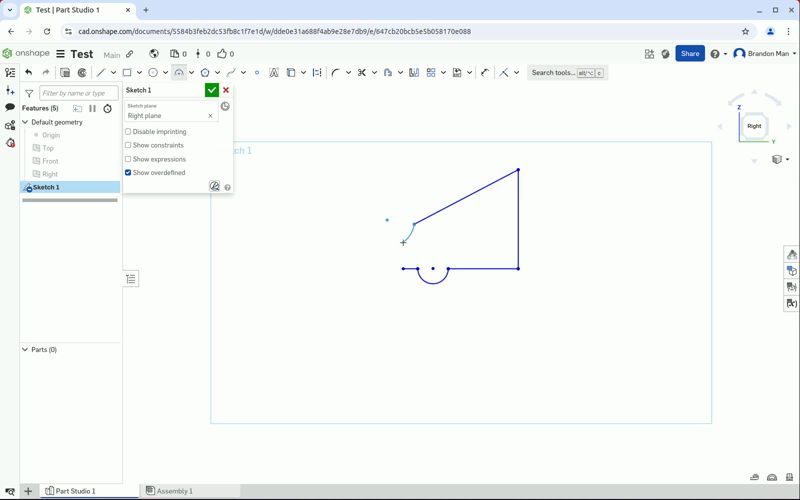
mouse_move(406, 231)
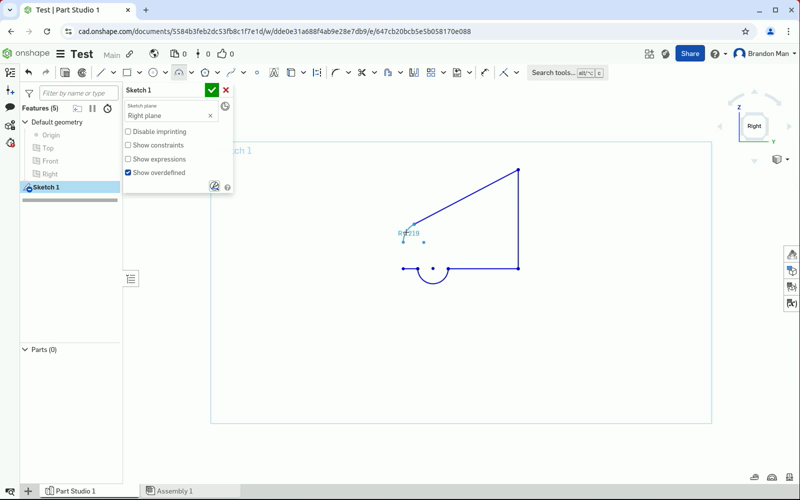
click(406, 231)
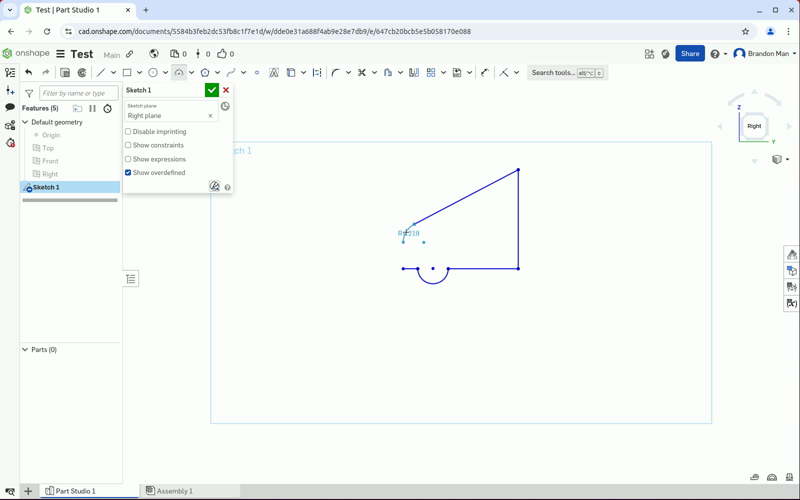
key_up(shift)
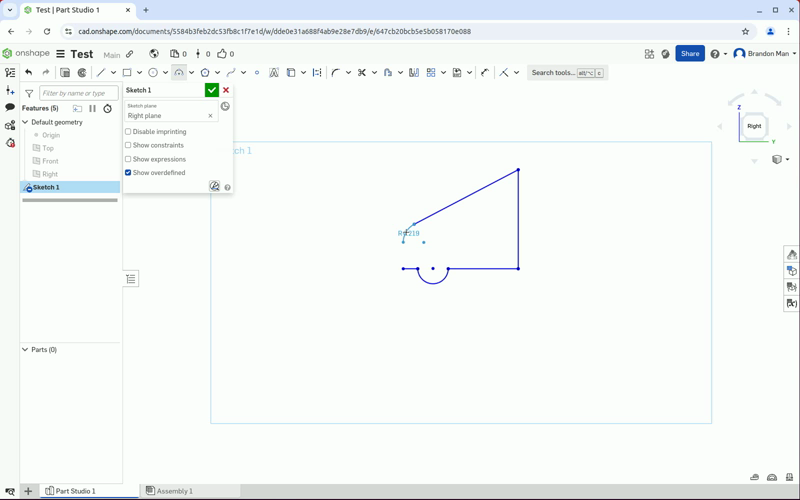
key(esc)
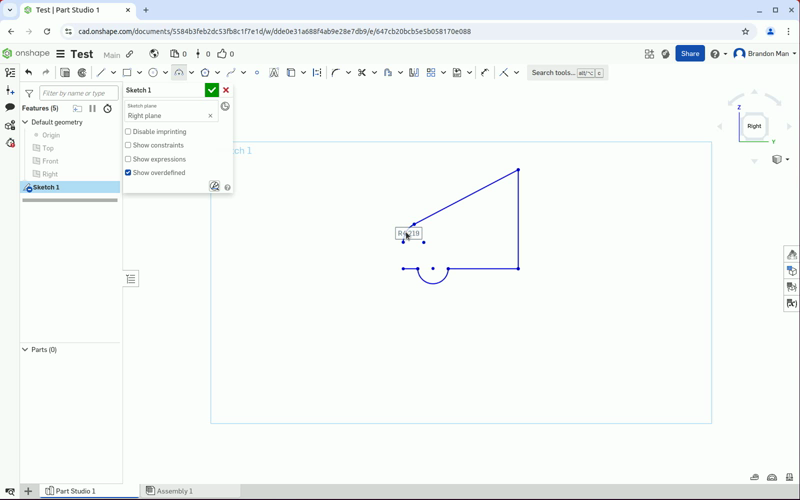
key(l)
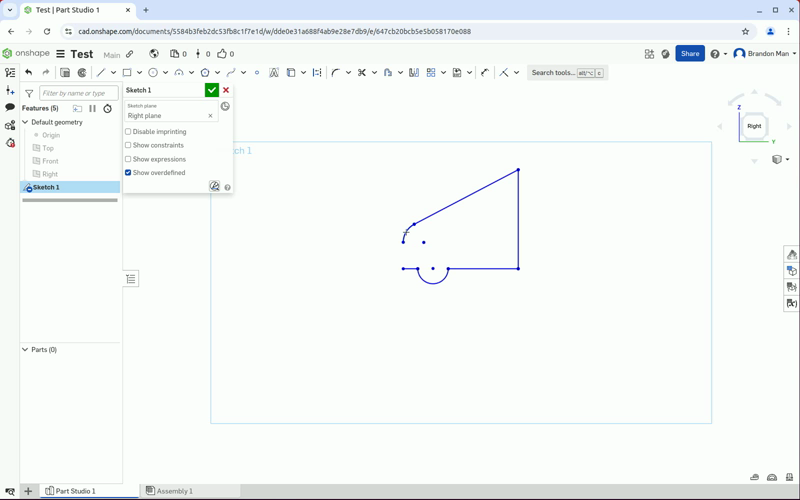
mouse_move(403, 242)
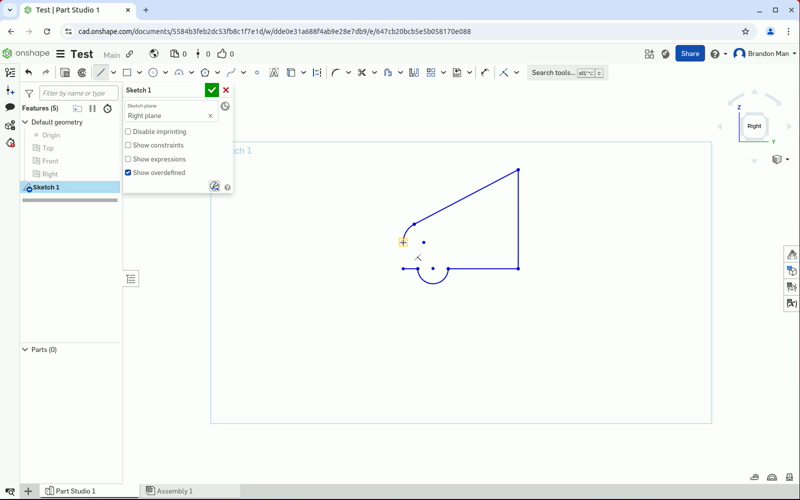
click(403, 242)
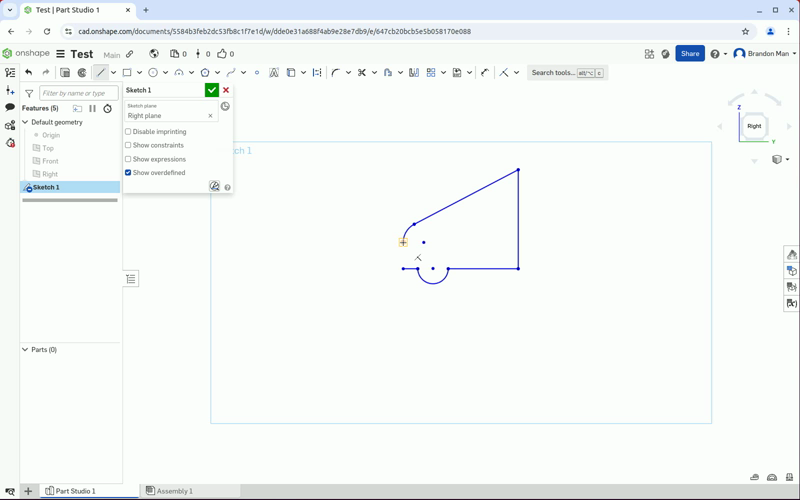
mouse_move(433, 242)
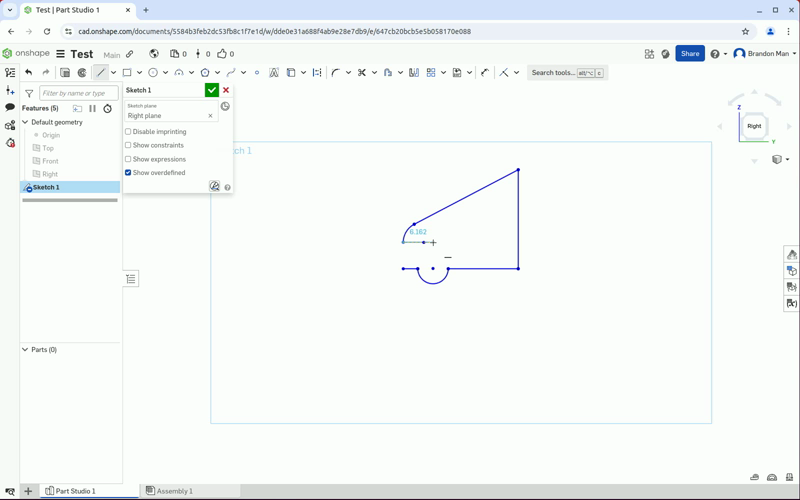
key_down(shift)
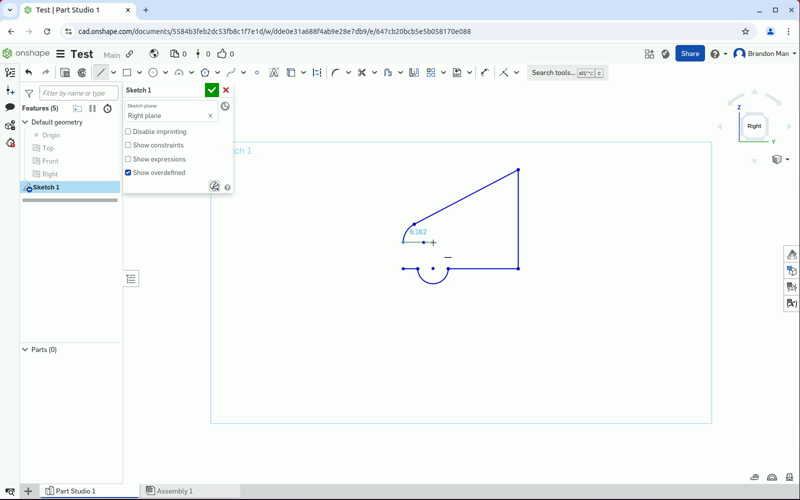
mouse_move(403, 268)
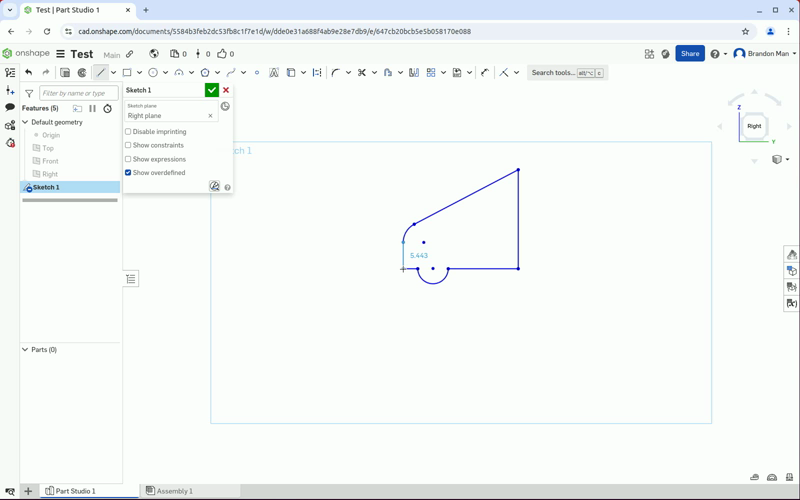
key_up(shift)
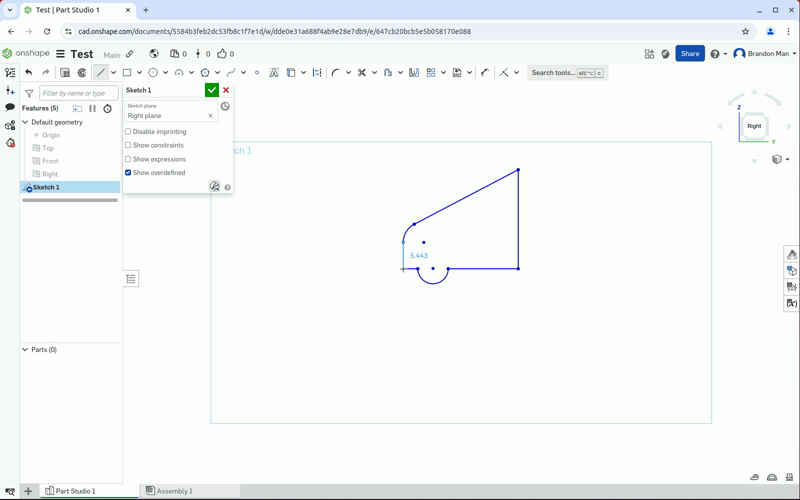
click(403, 268)
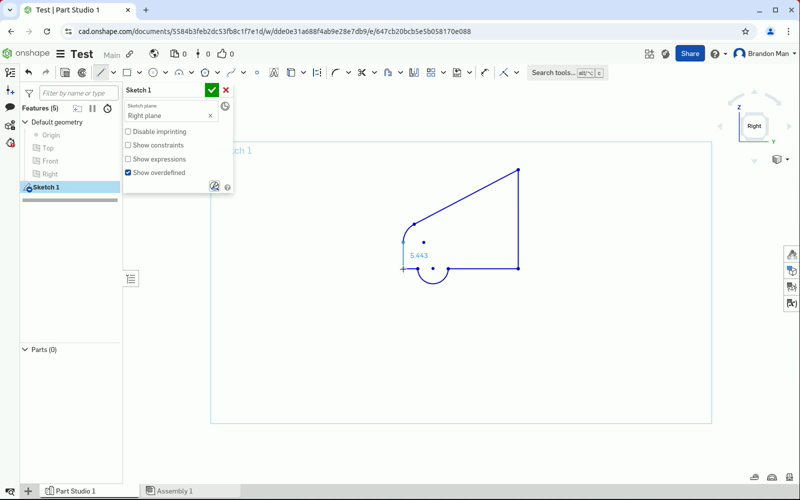
key(esc)
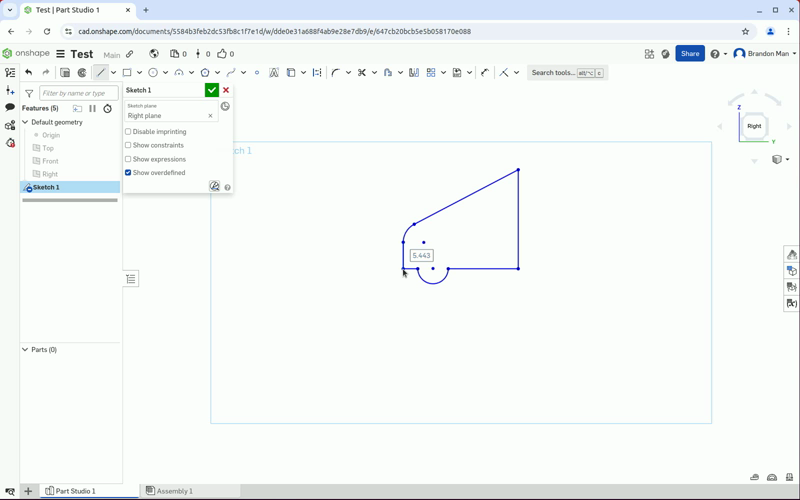
mouse_move(426, 266)
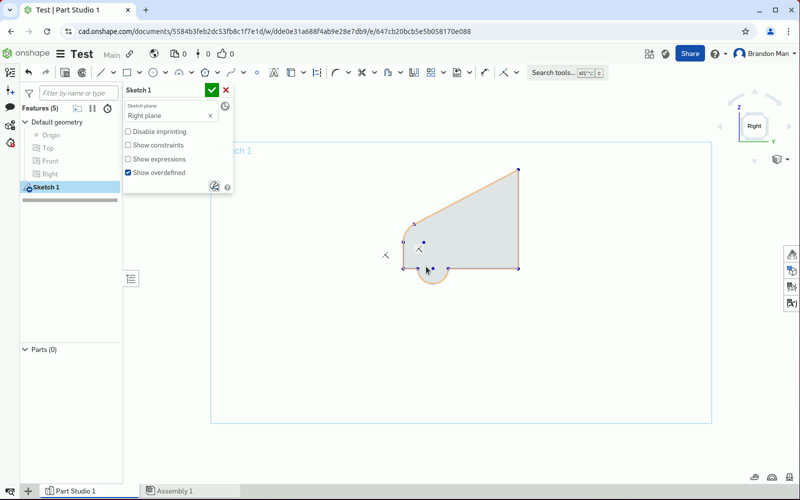
scroll(6)
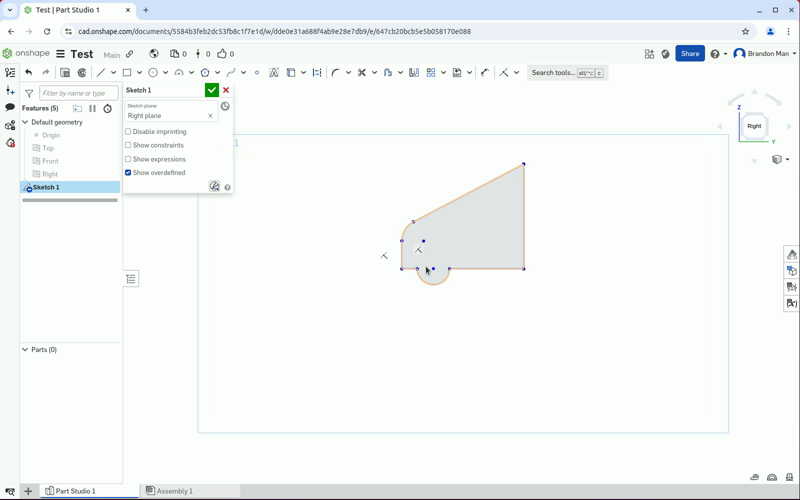
scroll(6)
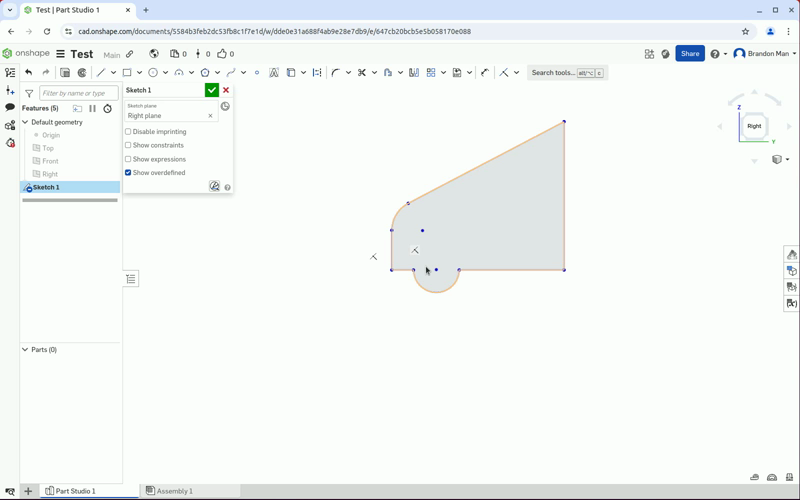
scroll(6)
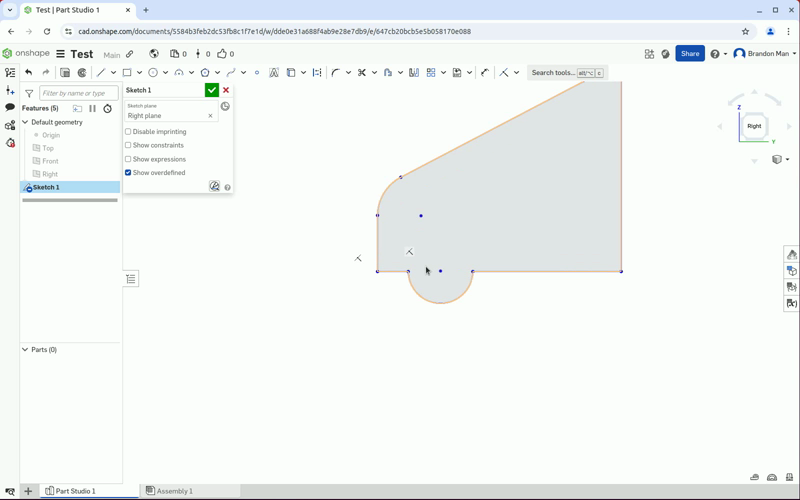
scroll(6)
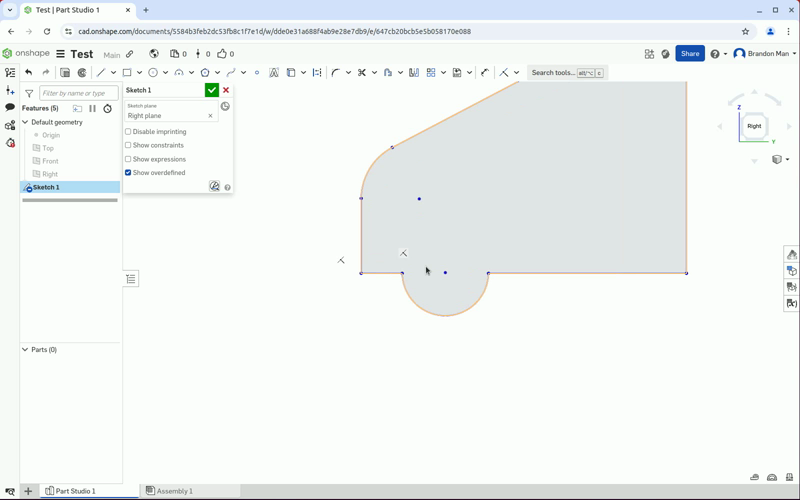
scroll(6)
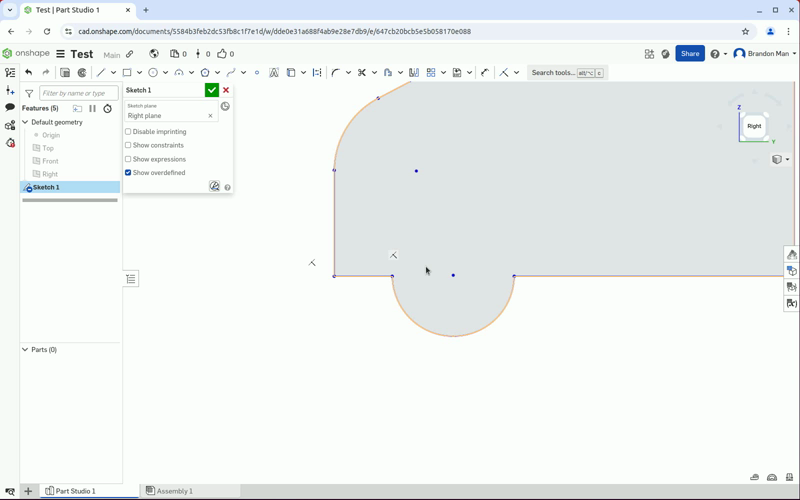
scroll(6)
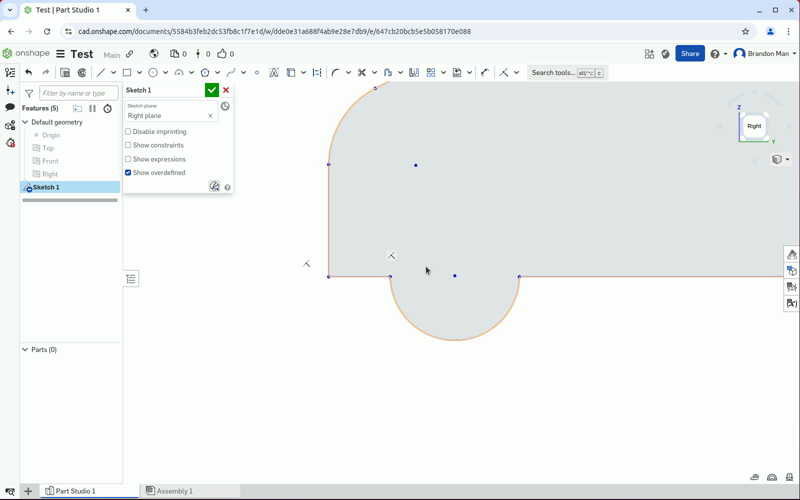
scroll(6)
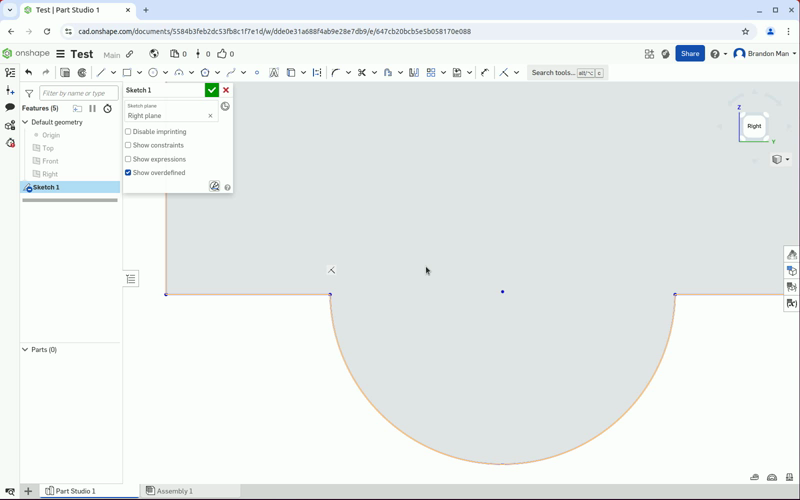
click(426, 266)
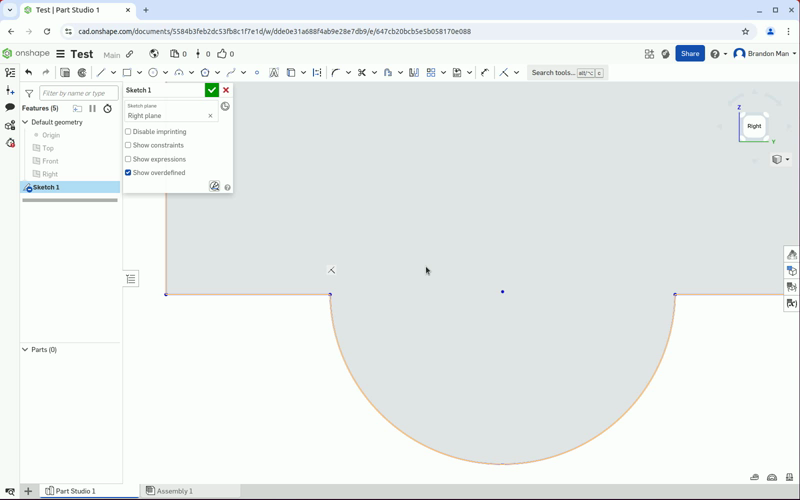
scroll(-6)
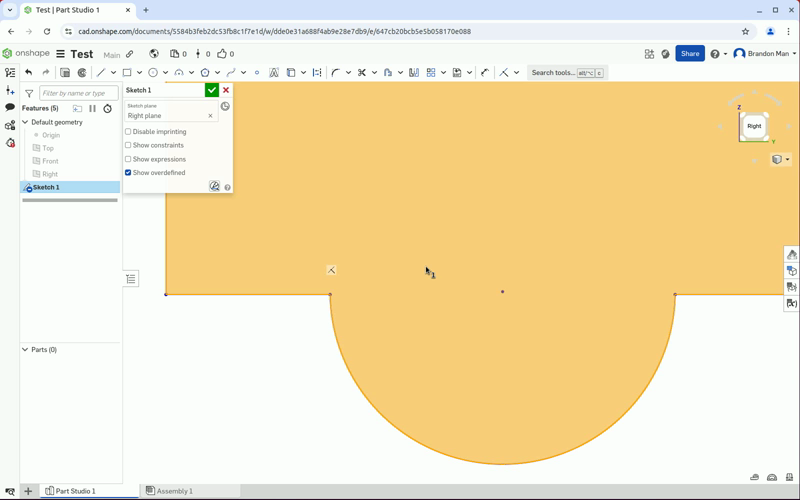
scroll(-6)
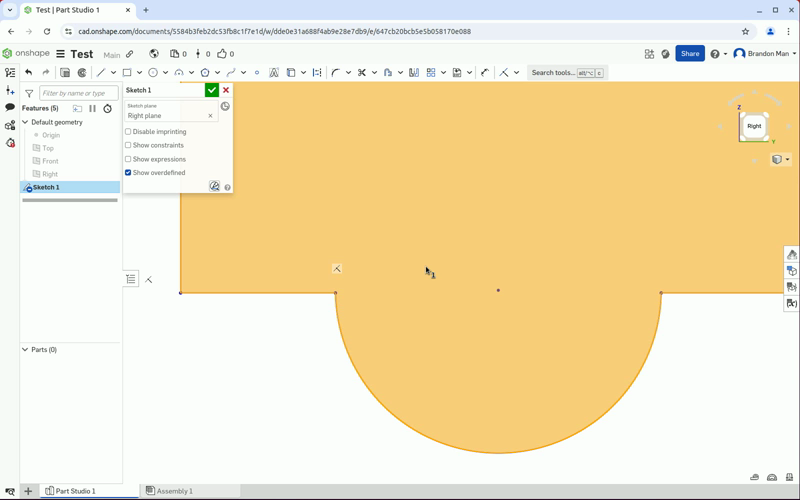
scroll(-6)
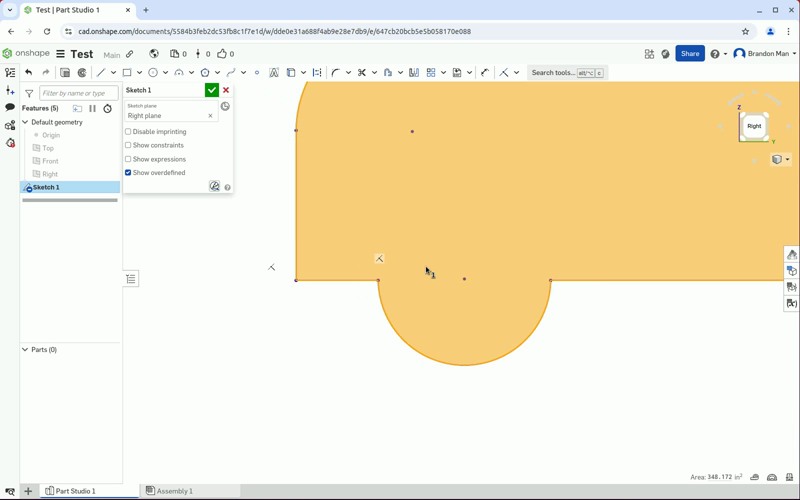
scroll(-6)
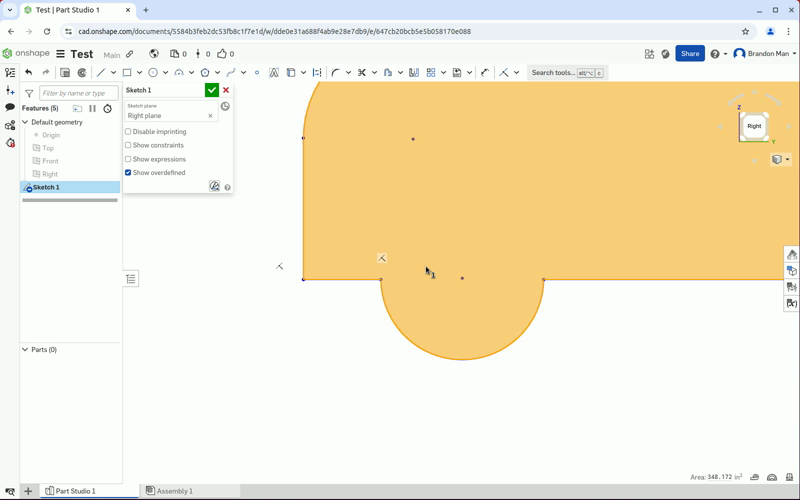
scroll(-6)
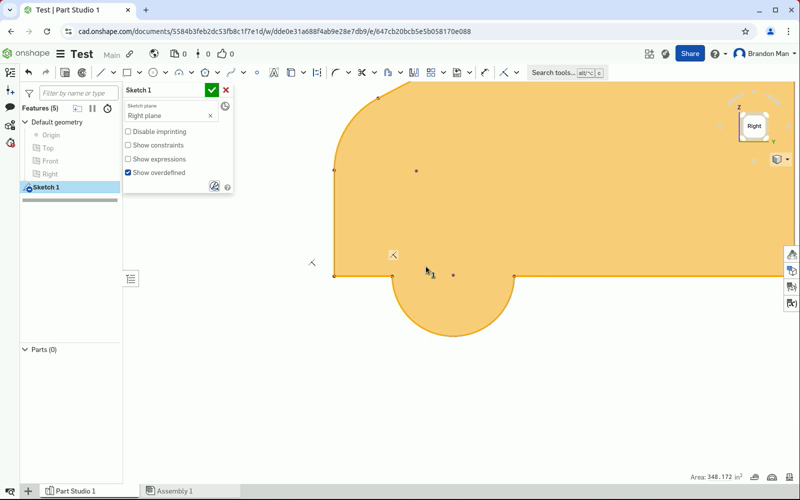
scroll(-6)
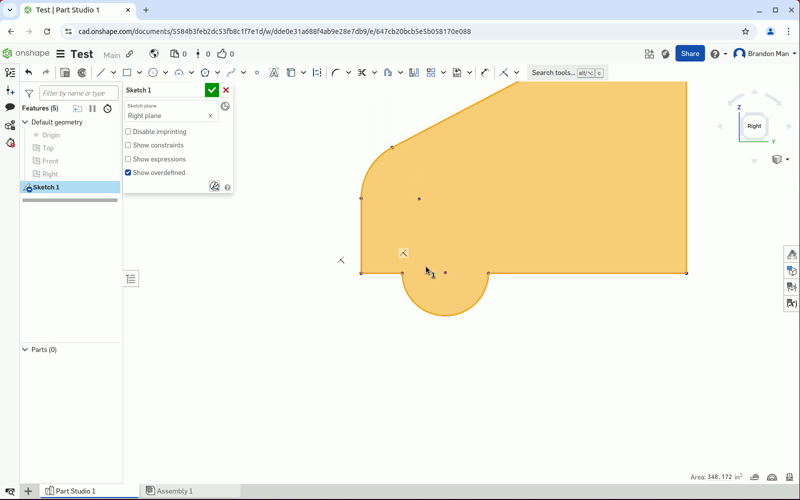
scroll(-6)
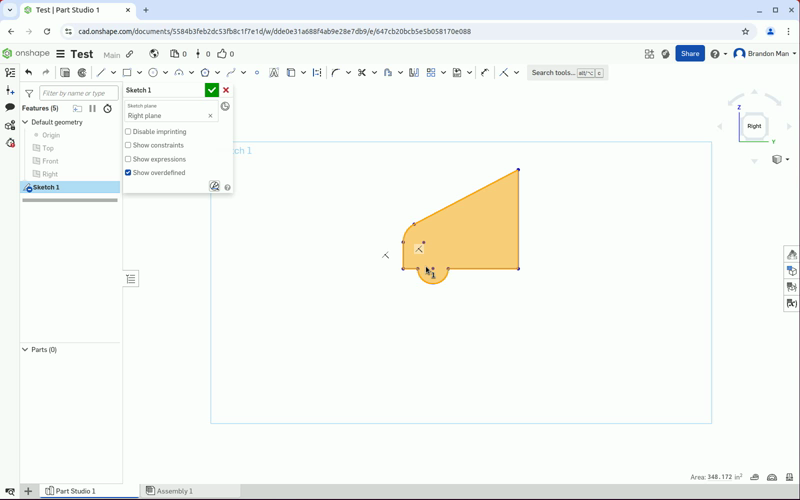
mouse_move(73, 352)
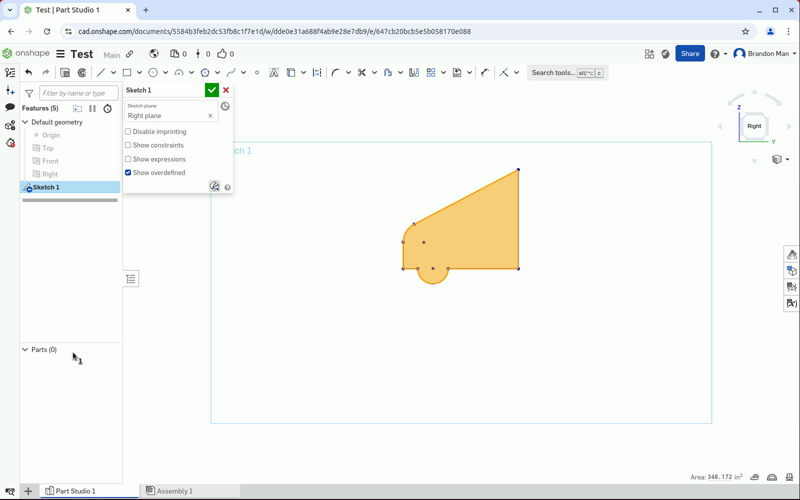
key(shift+y)
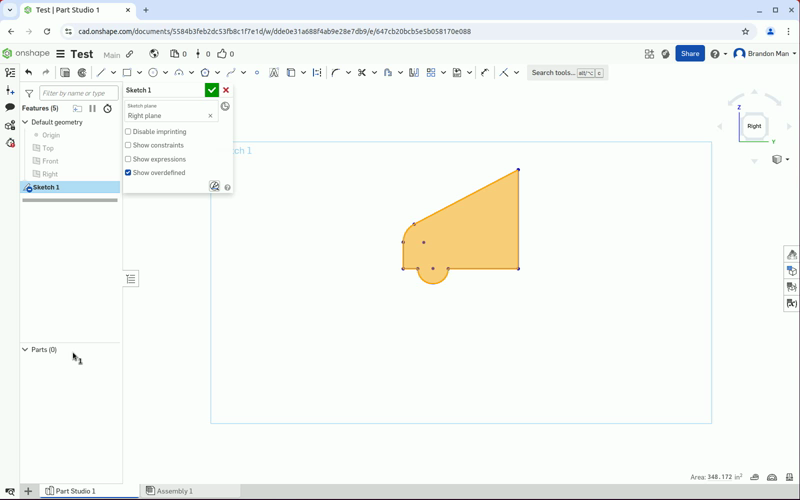
key(shift+e)
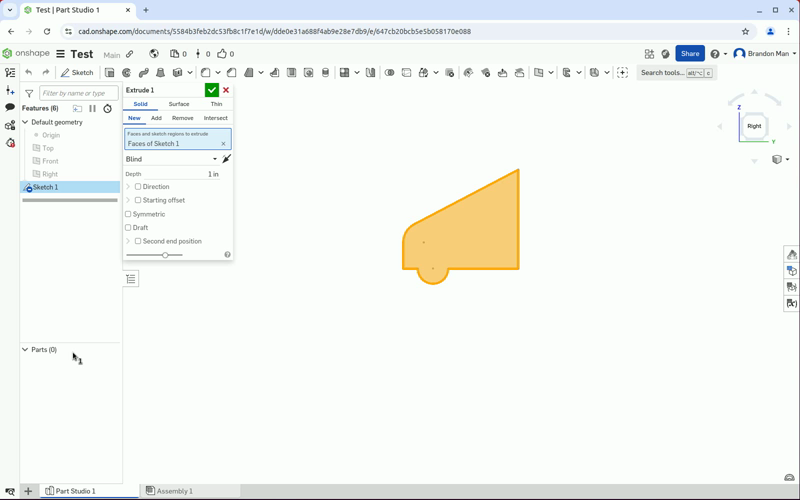
mouse_move(143, 106)
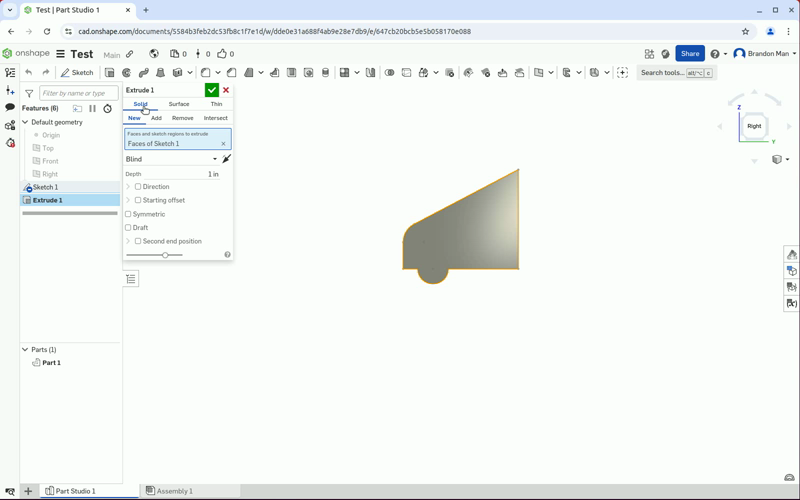
click(143, 106)
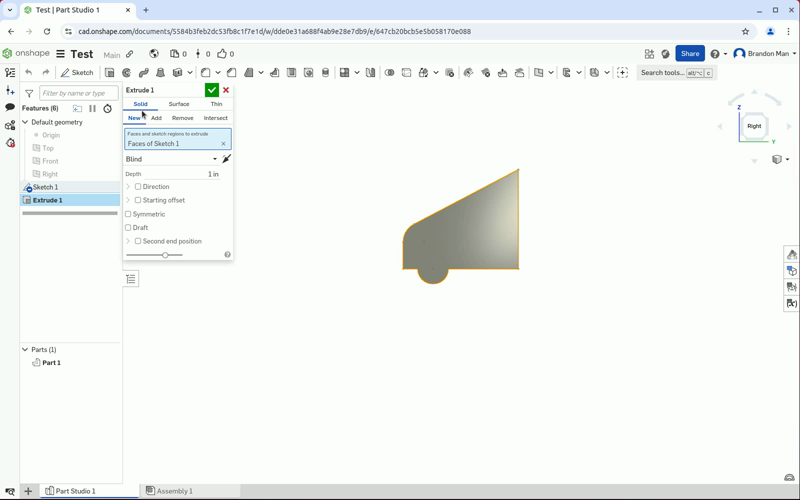
mouse_move(137, 120)
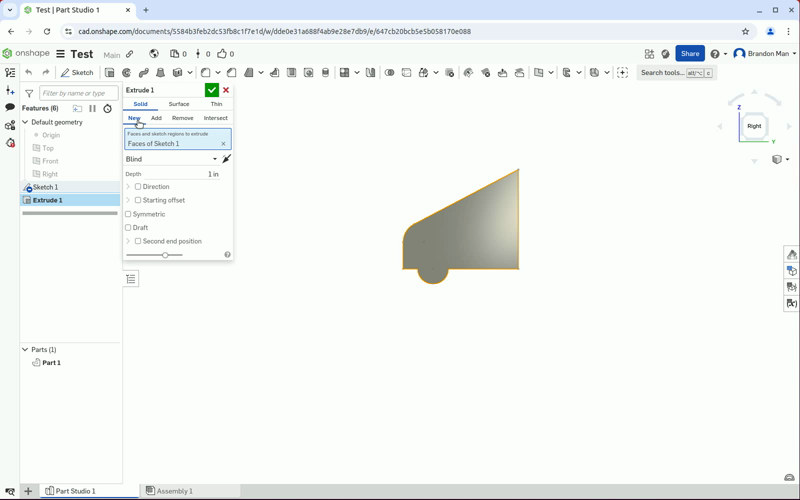
click(137, 120)
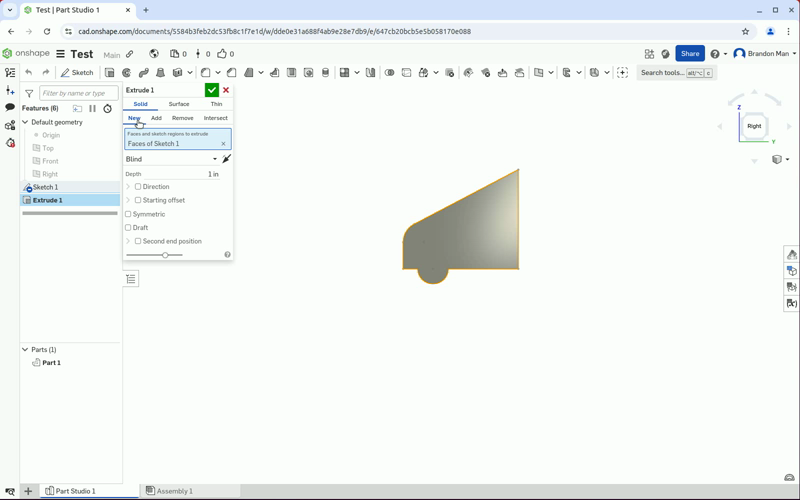
key(tab, 4)
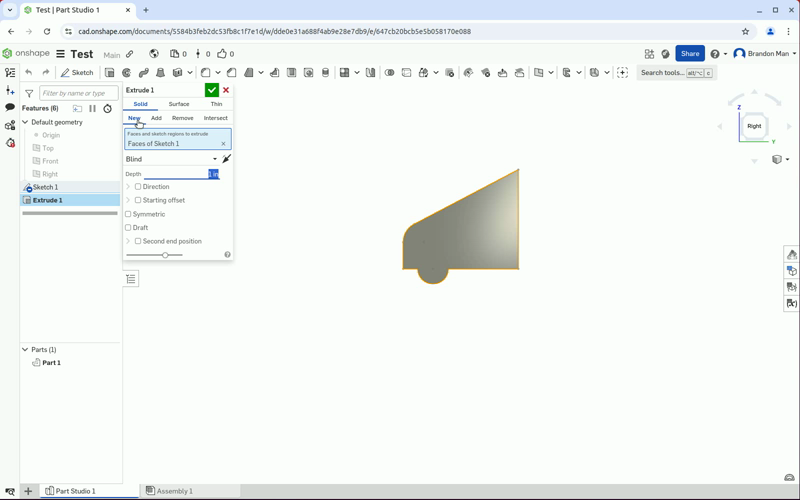
text(10.11)
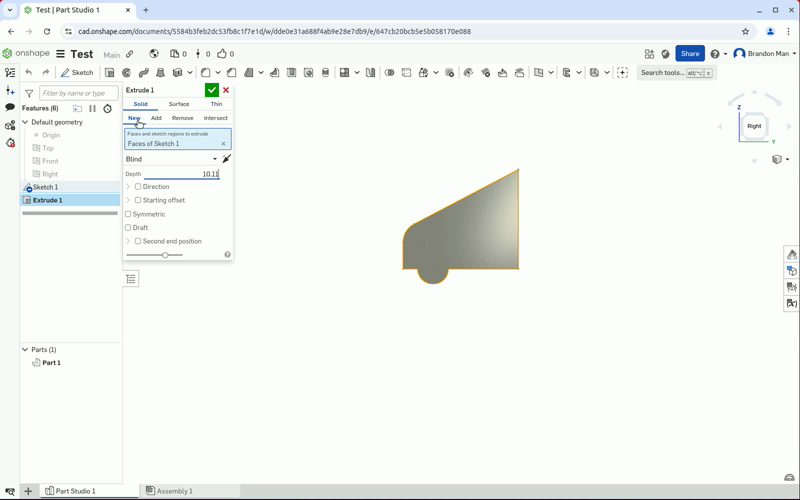
key(enter)
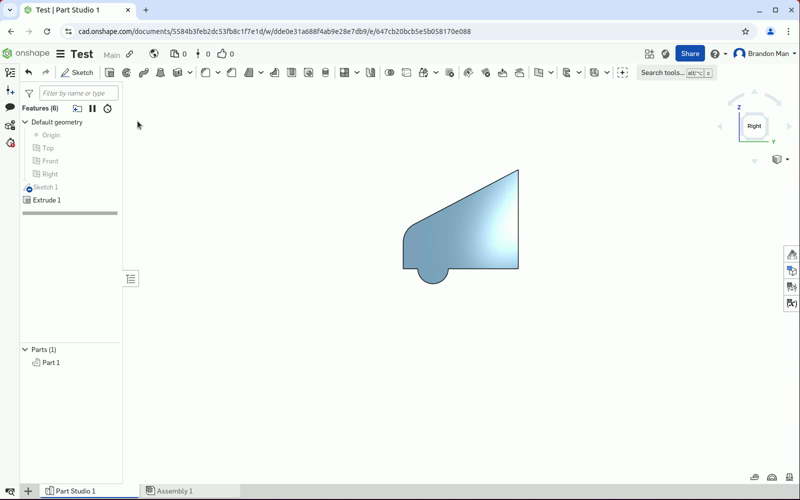
key(shift+h)
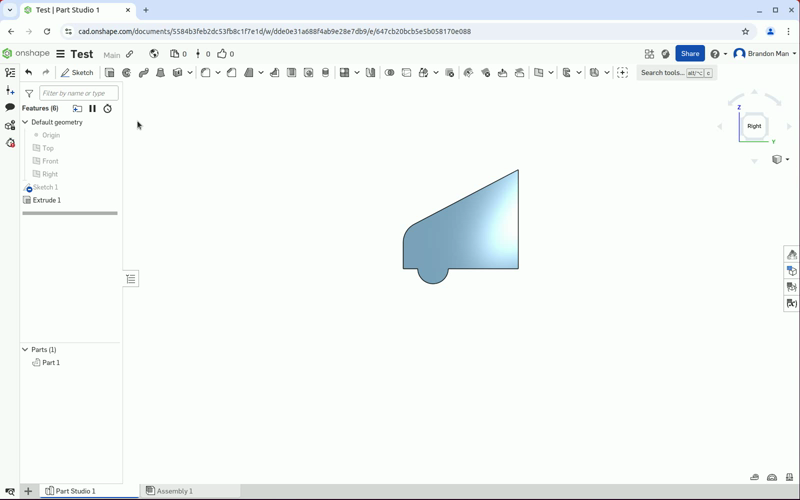
key(shift+h)
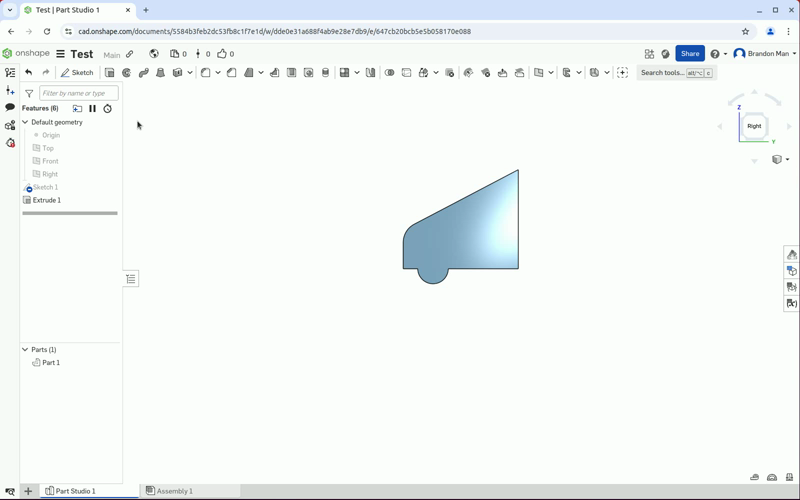
mouse_move(73, 189)
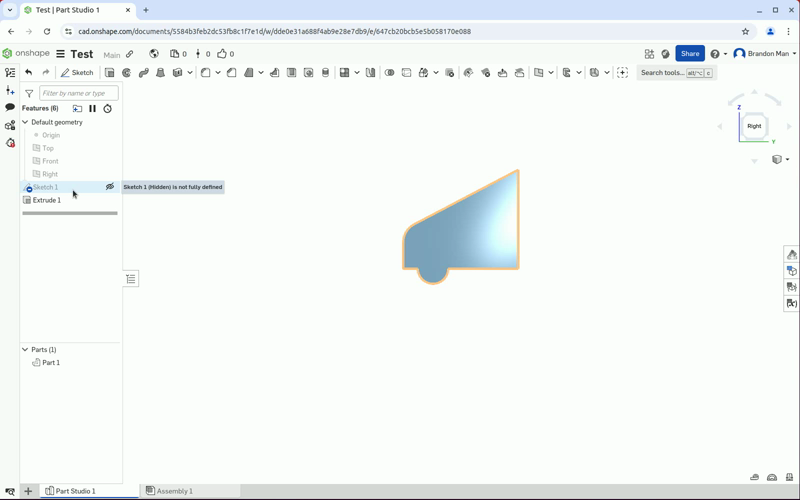
click(73, 189)
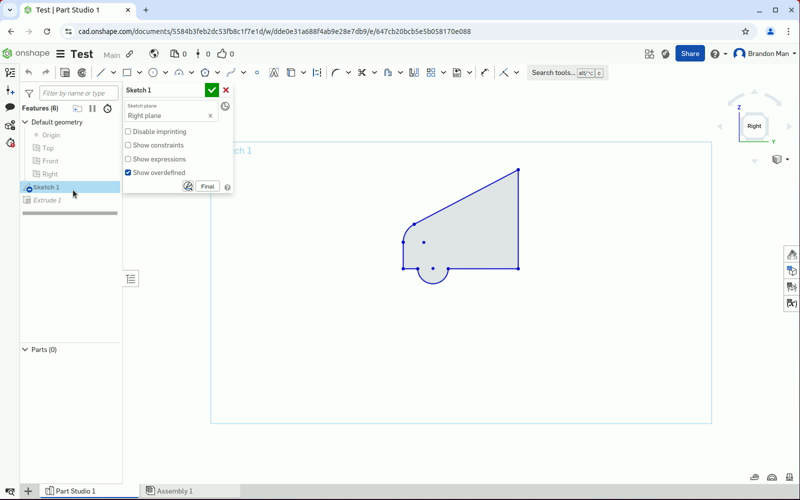
mouse_move(229, 92)
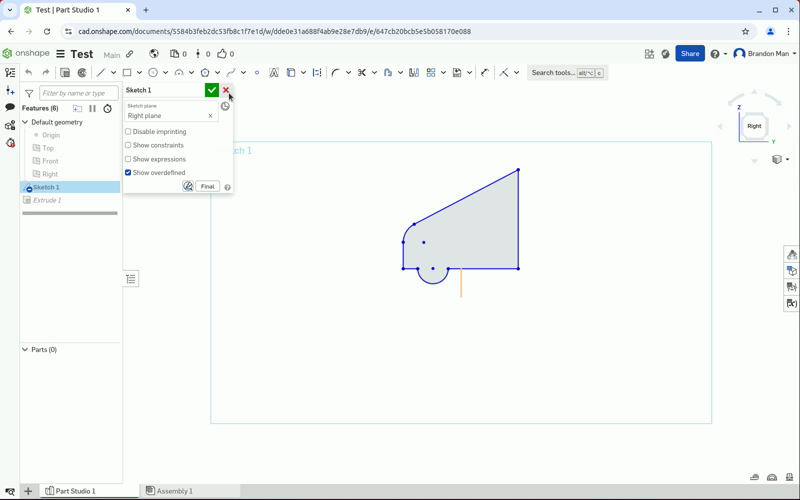
click(229, 92)
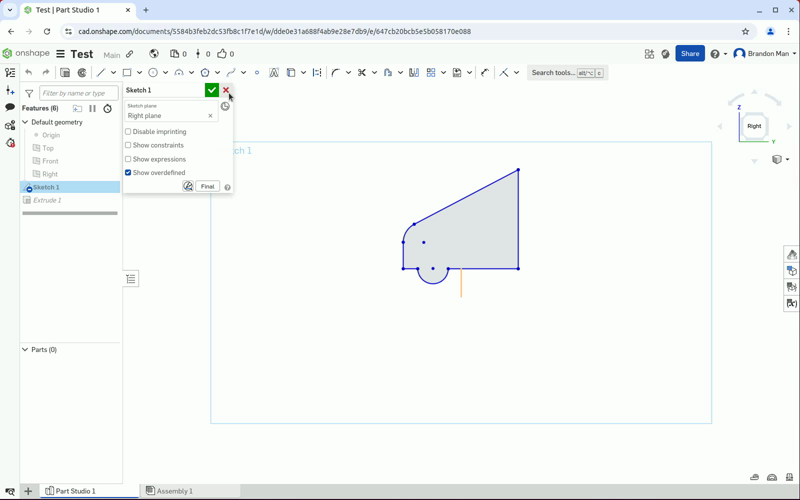
key(shift+s)
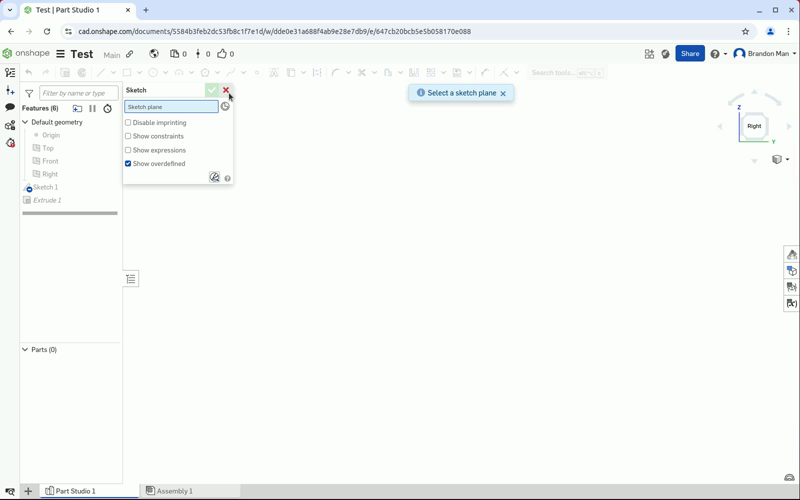
mouse_move(73, 176)
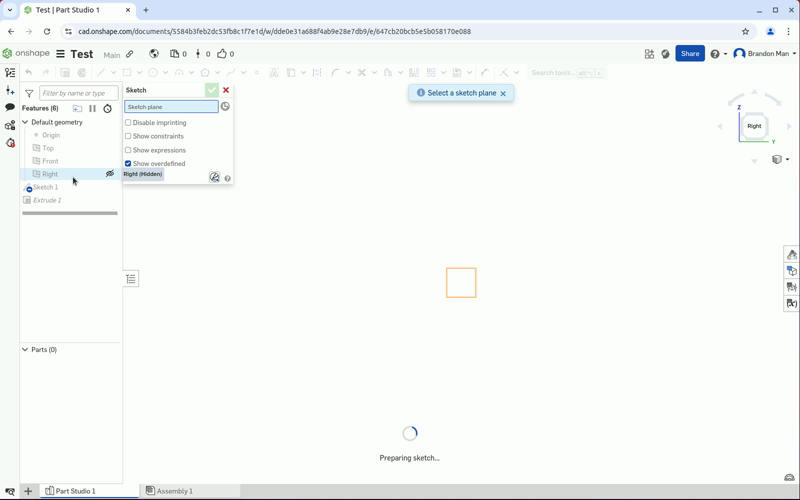
click(73, 176)
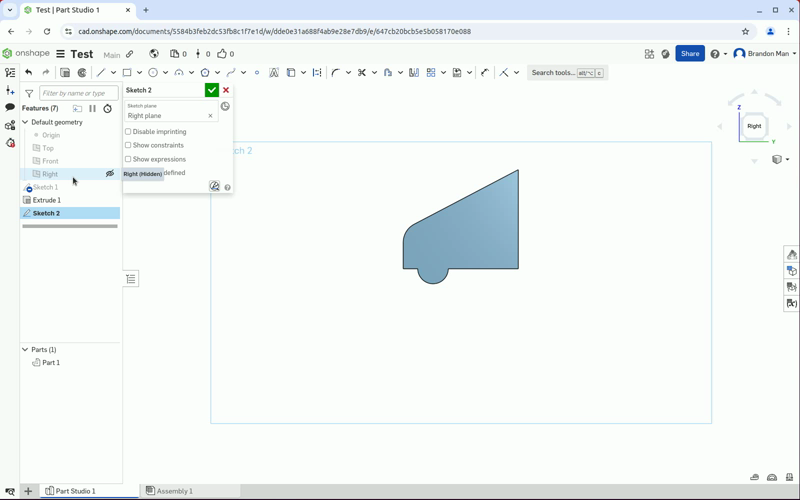
mouse_move(73, 352)
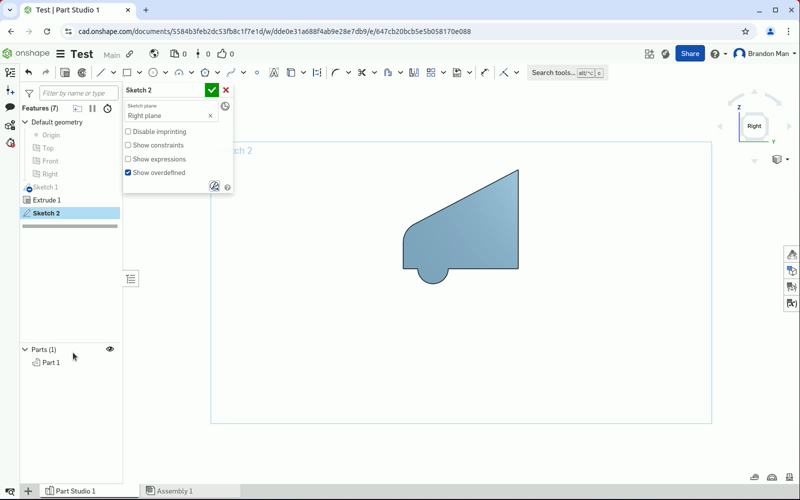
key(y)
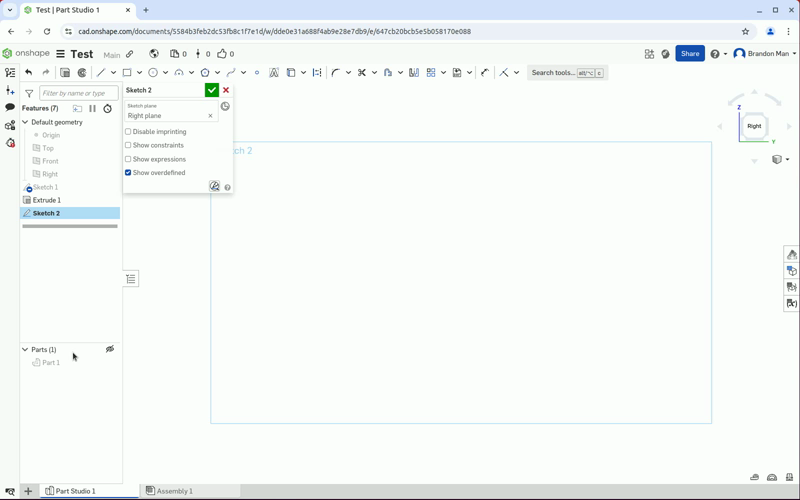
key(a)
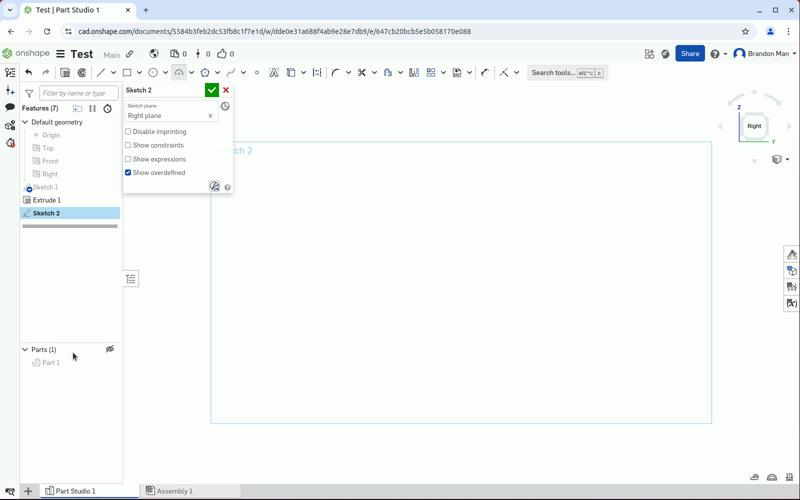
key_down(shift)
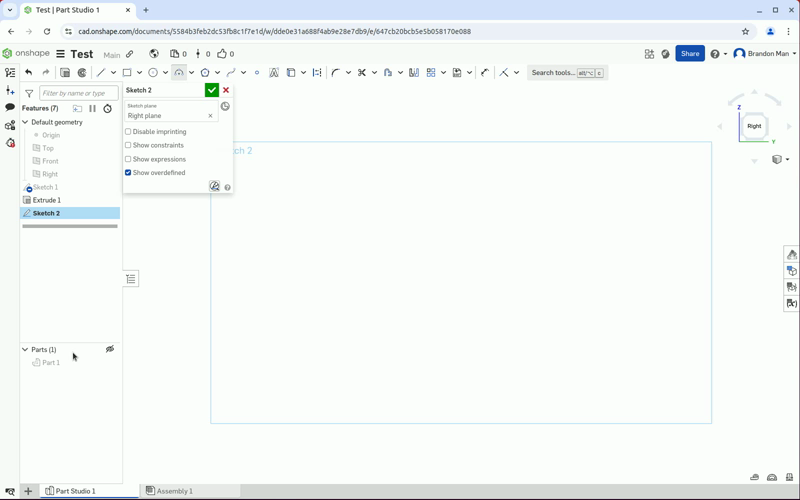
mouse_move(403, 295)
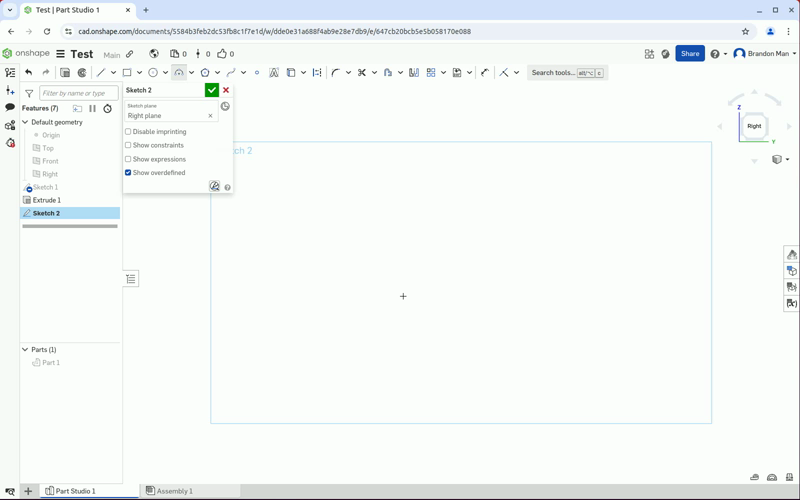
click(403, 295)
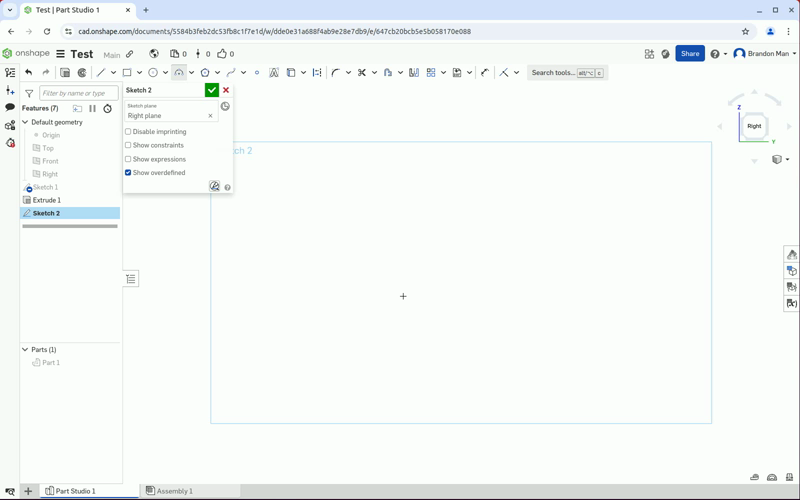
key_up(shift)
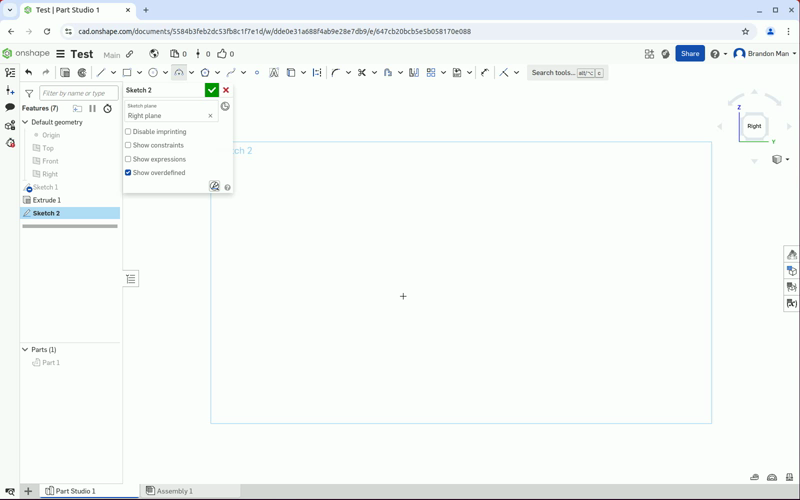
key_down(shift)
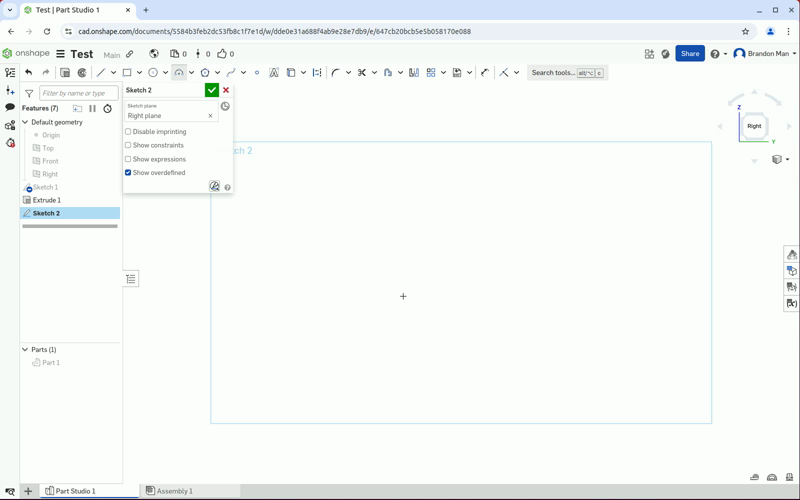
mouse_move(414, 312)
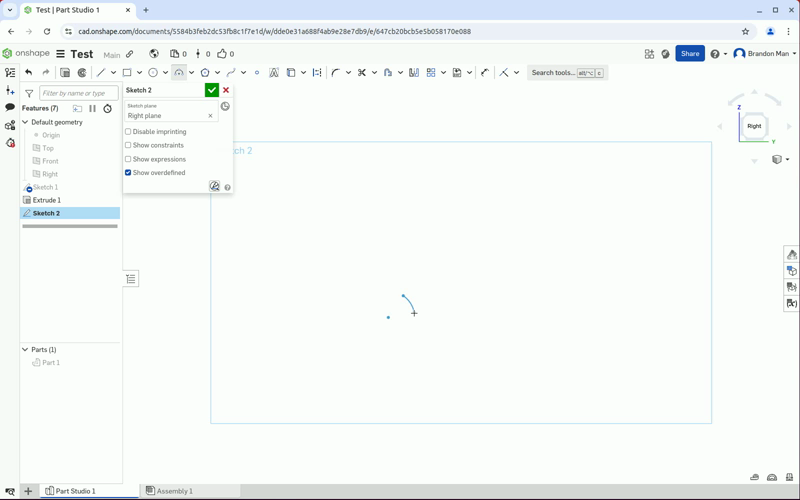
click(414, 312)
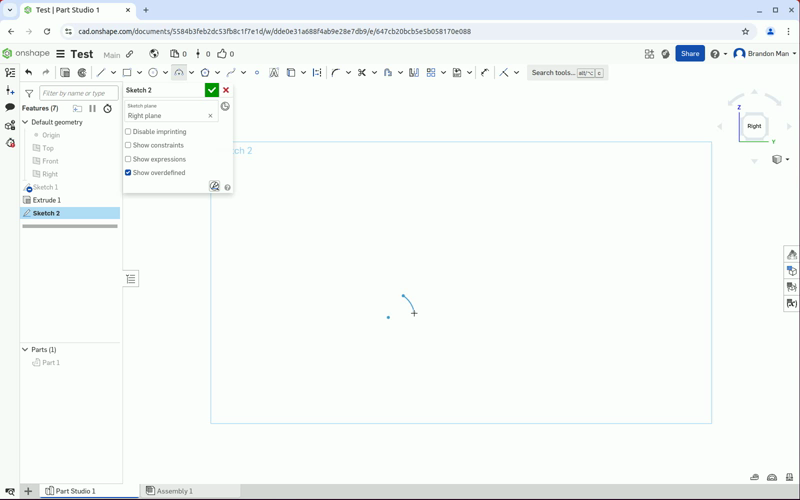
mouse_move(406, 305)
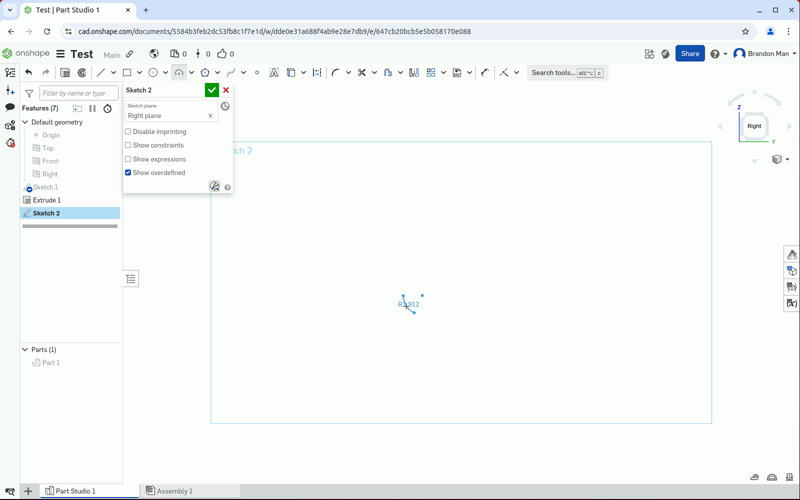
click(406, 305)
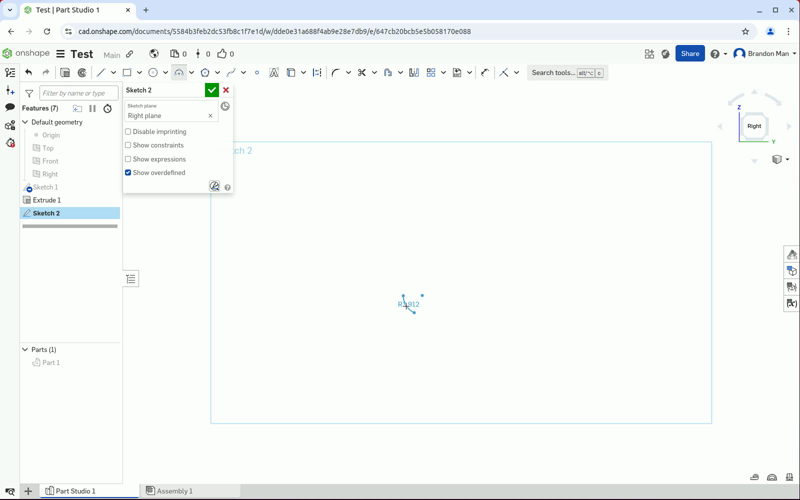
key_up(shift)
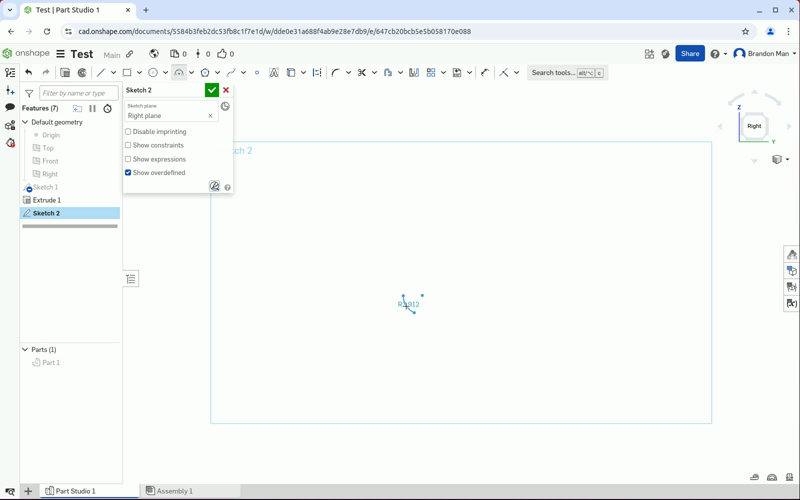
key(esc)
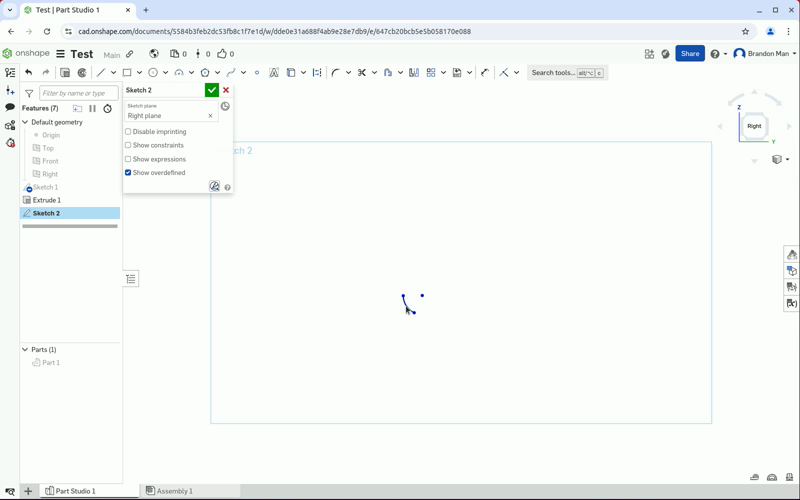
key(l)
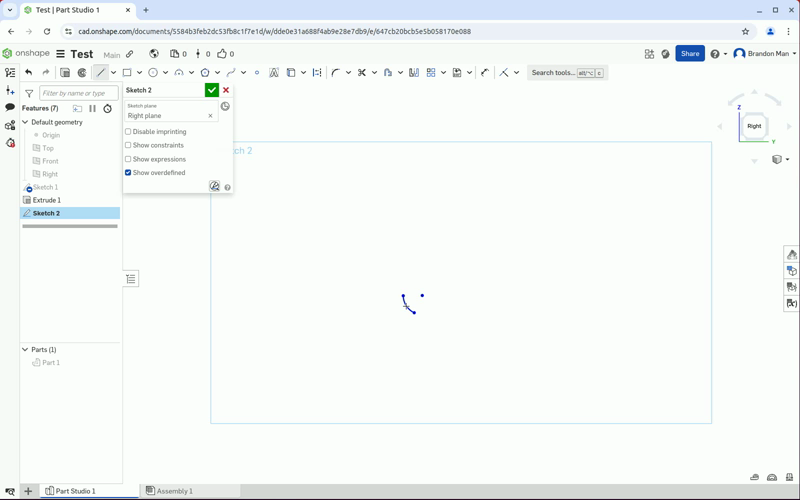
mouse_move(414, 312)
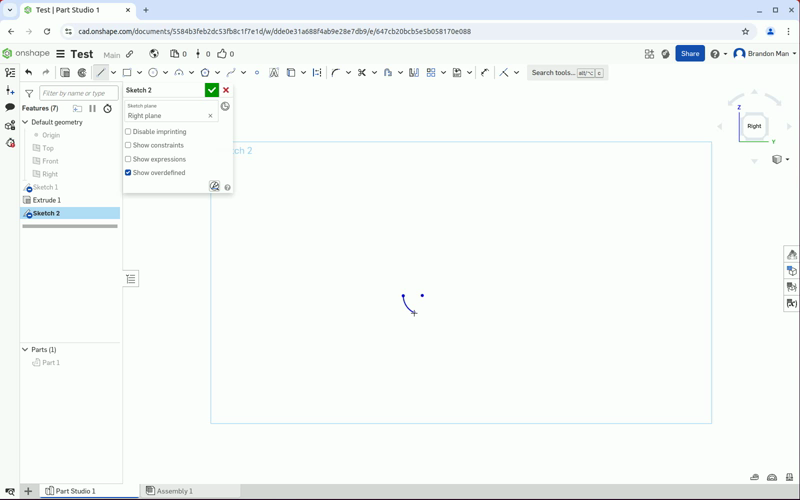
click(414, 312)
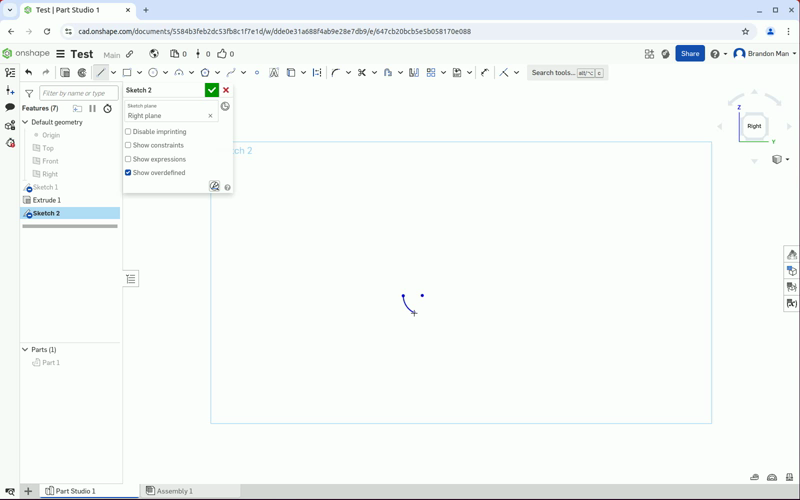
key_down(shift)
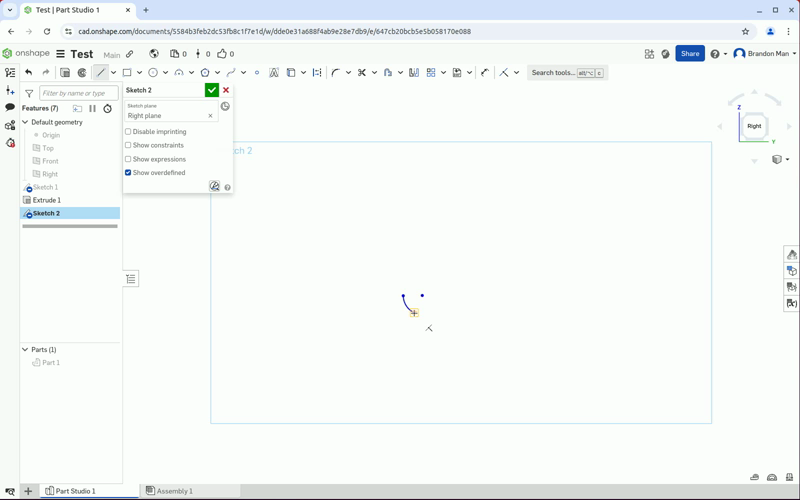
mouse_move(518, 367)
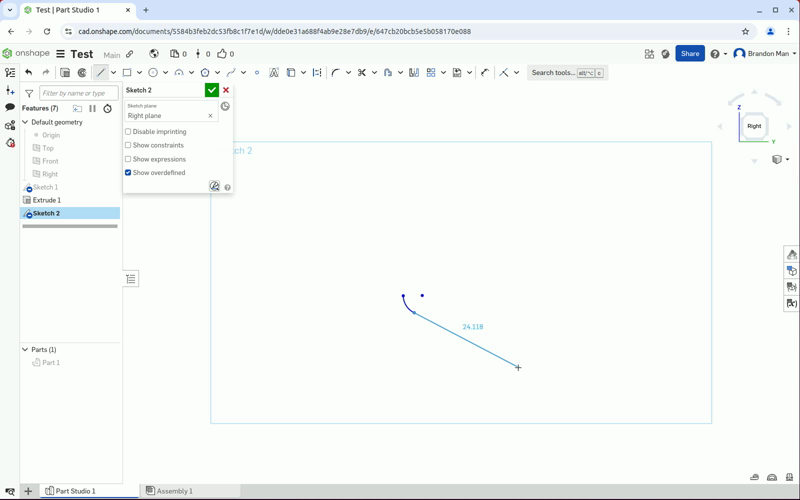
click(518, 367)
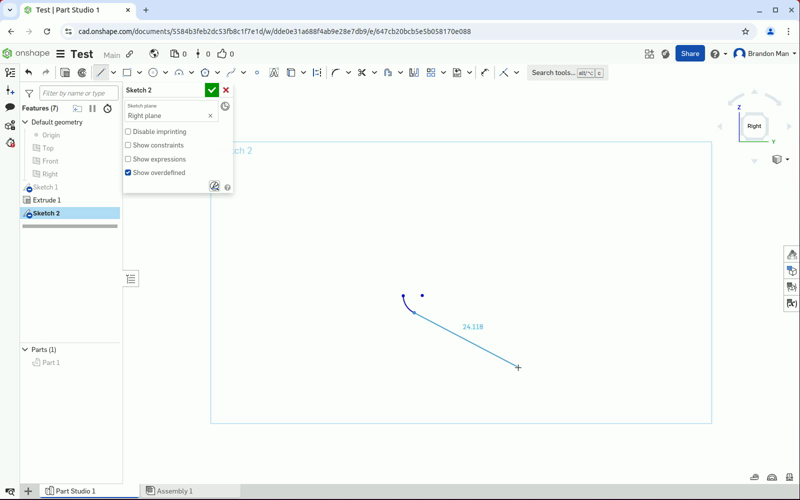
key_up(shift)
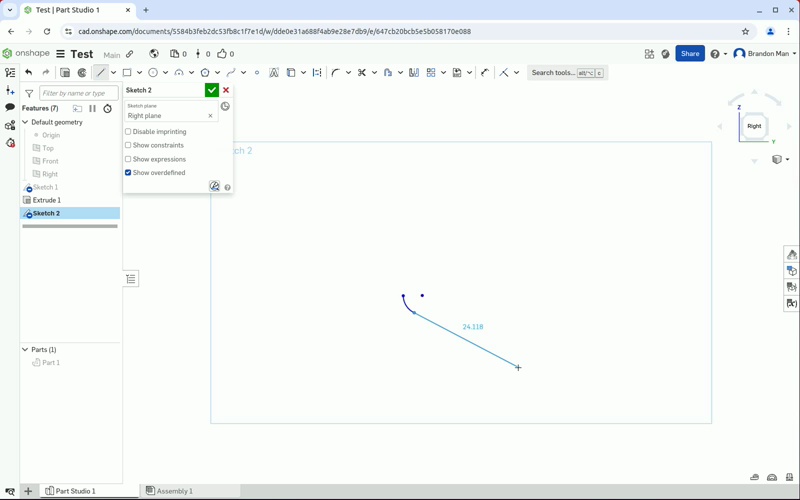
key_down(shift)
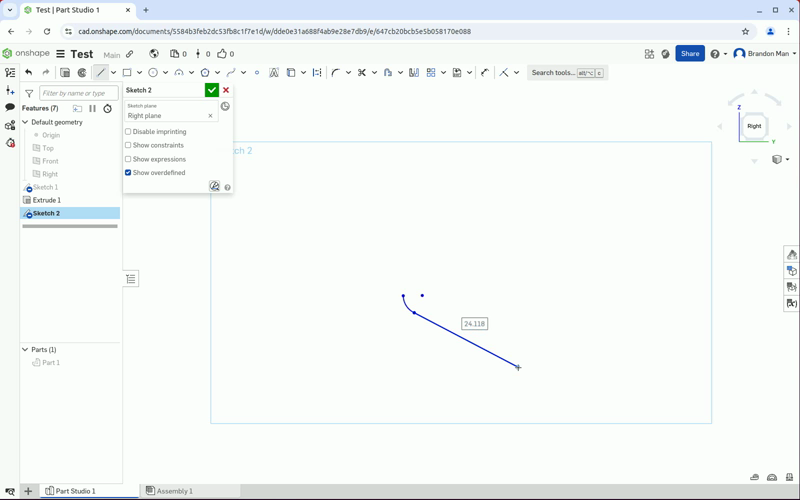
mouse_move(518, 269)
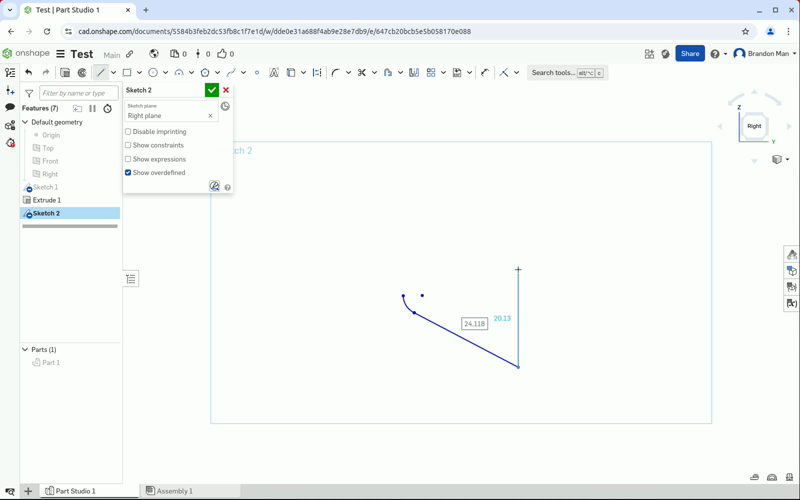
click(518, 269)
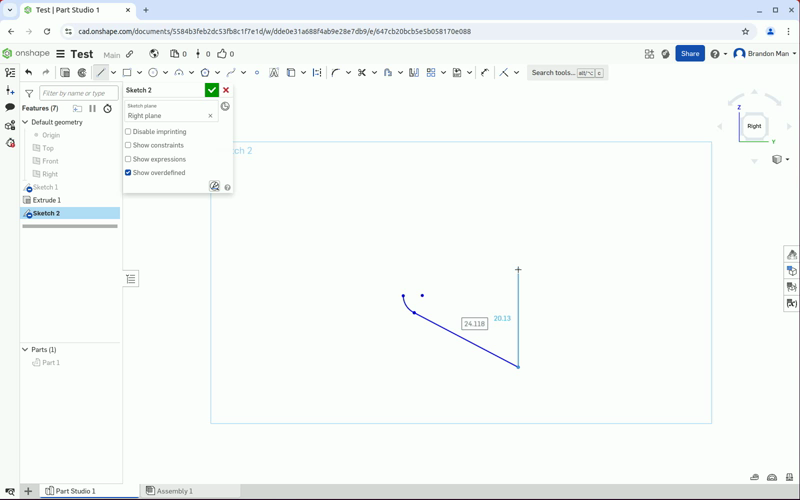
key_up(shift)
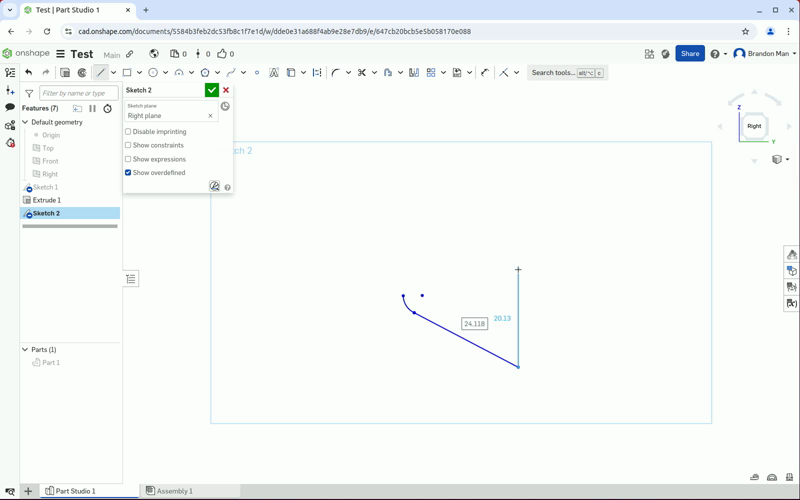
key_down(shift)
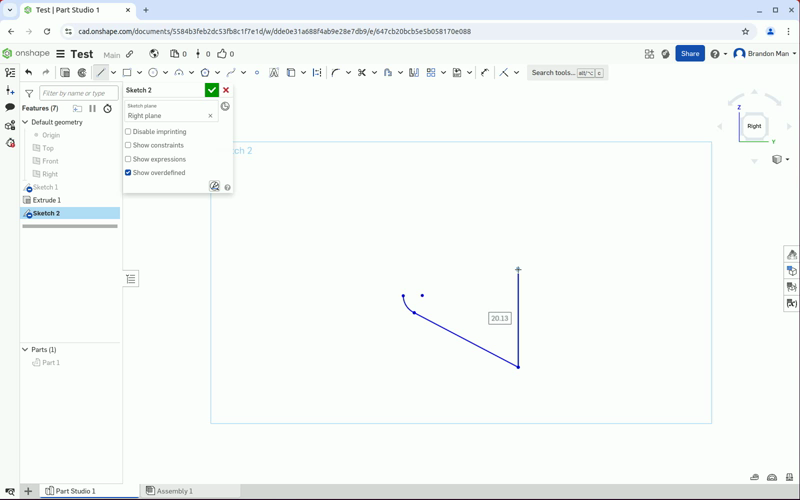
mouse_move(448, 269)
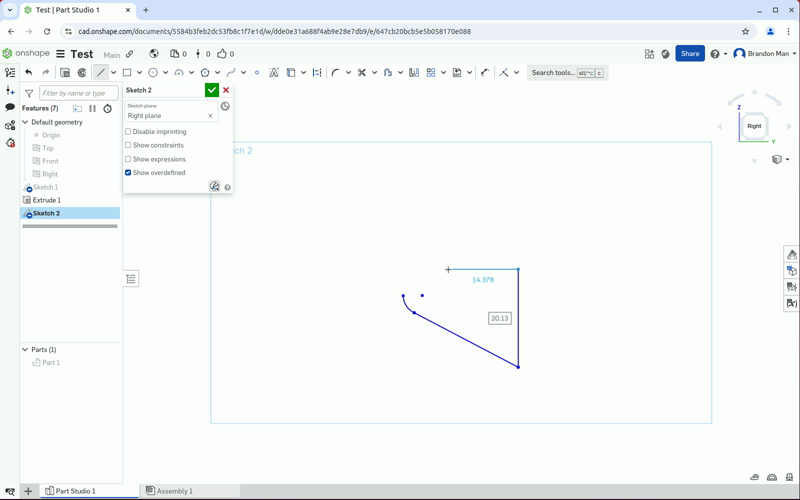
click(448, 269)
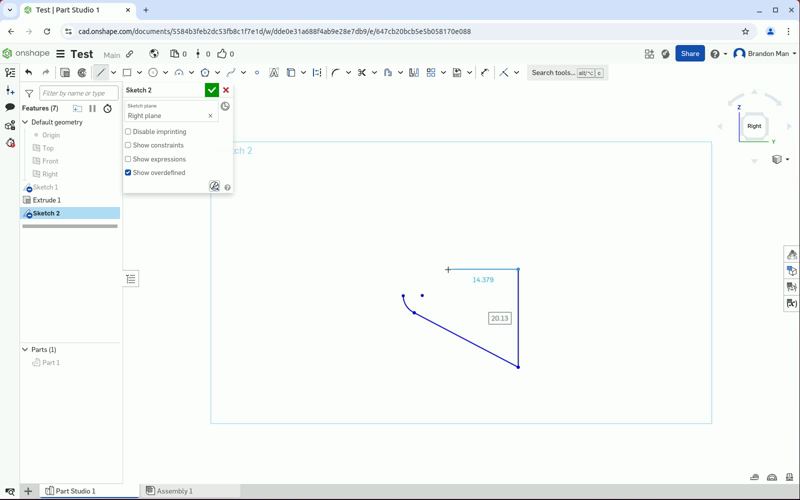
key_up(shift)
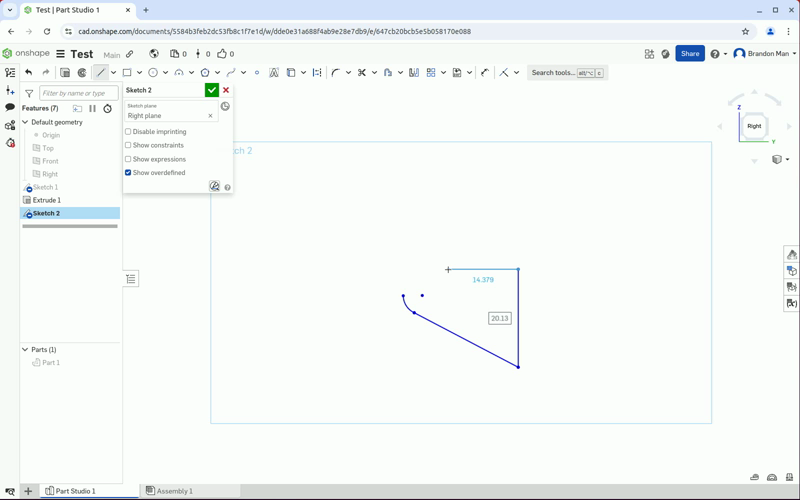
key(esc)
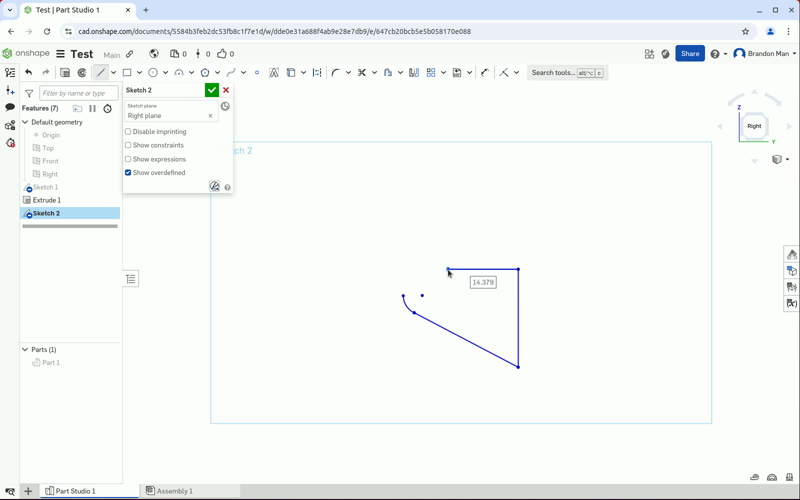
key(a)
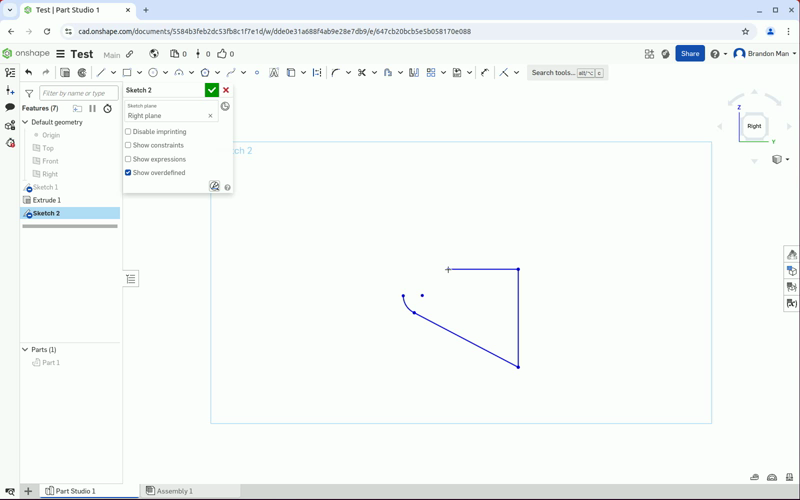
mouse_move(448, 269)
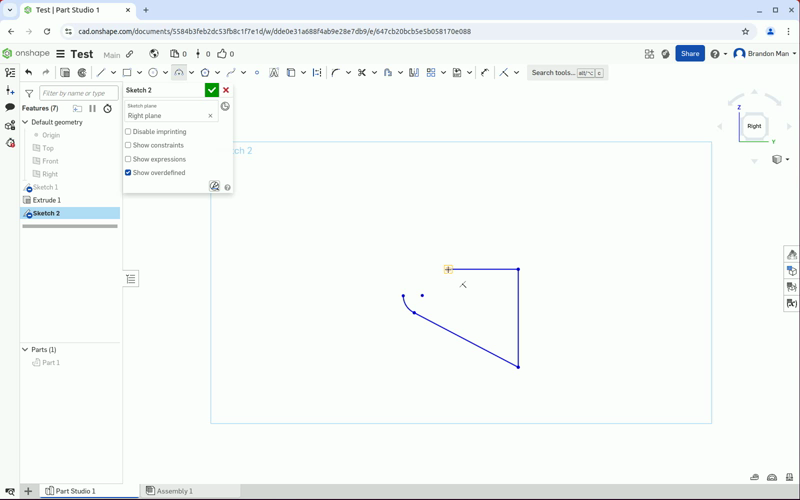
click(448, 269)
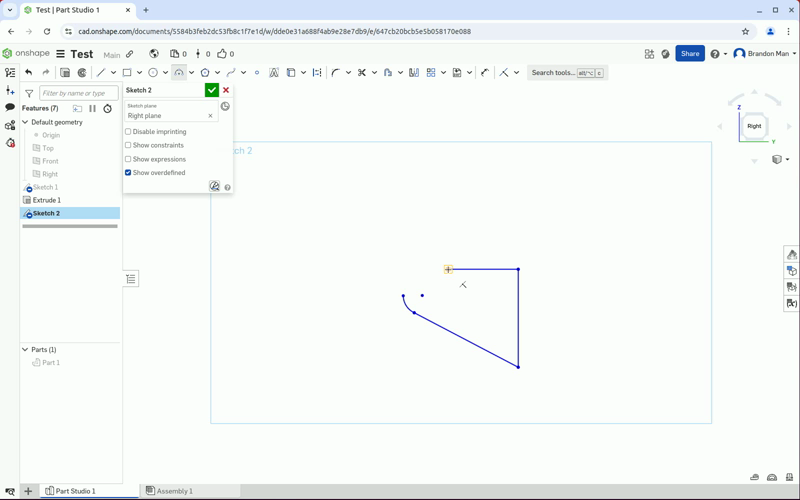
key_down(shift)
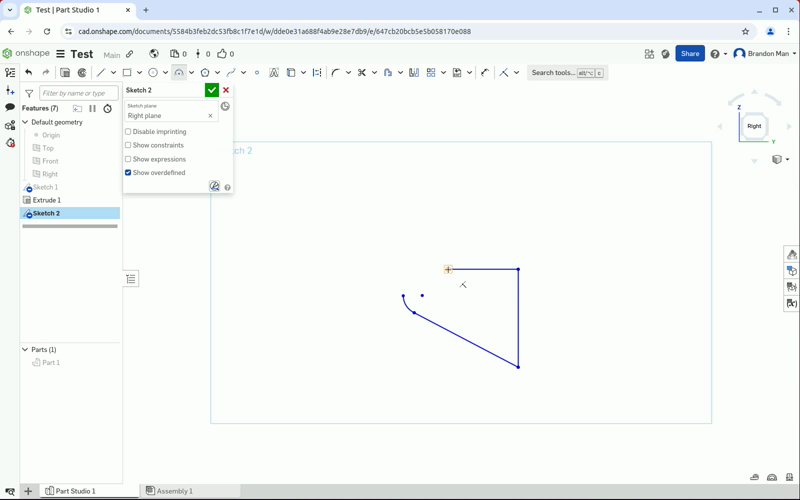
mouse_move(417, 269)
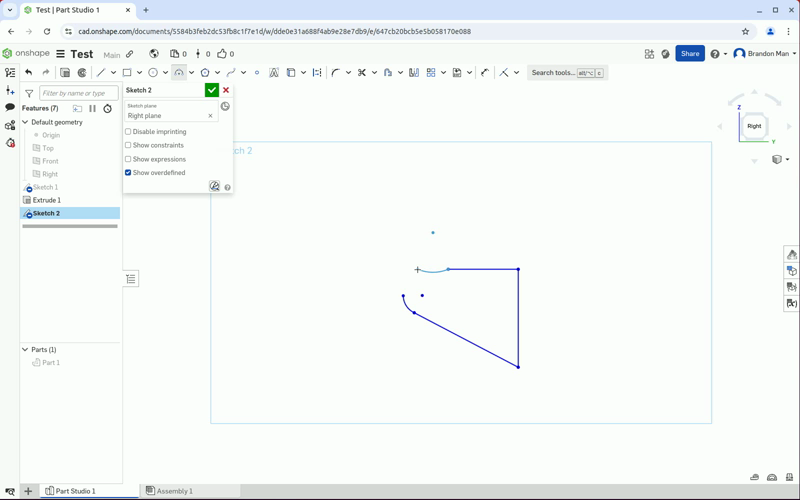
click(417, 269)
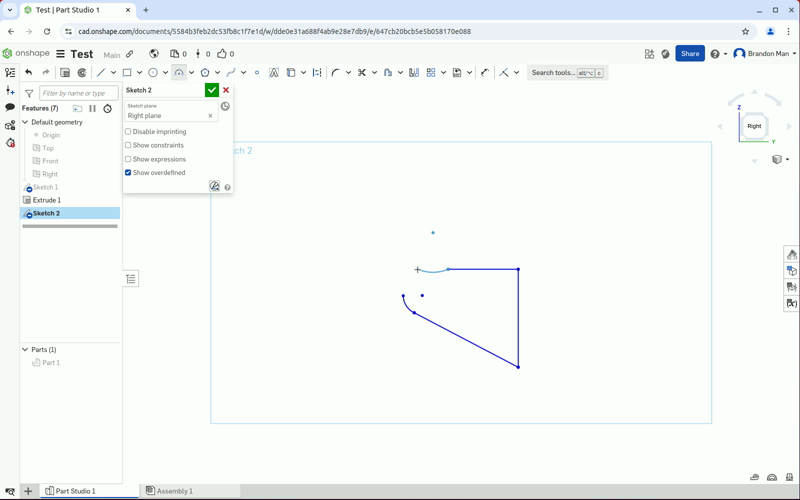
mouse_move(432, 284)
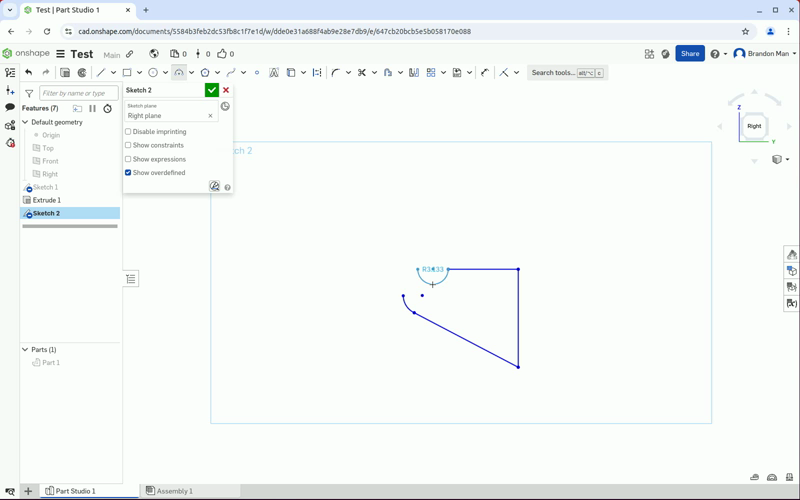
click(432, 284)
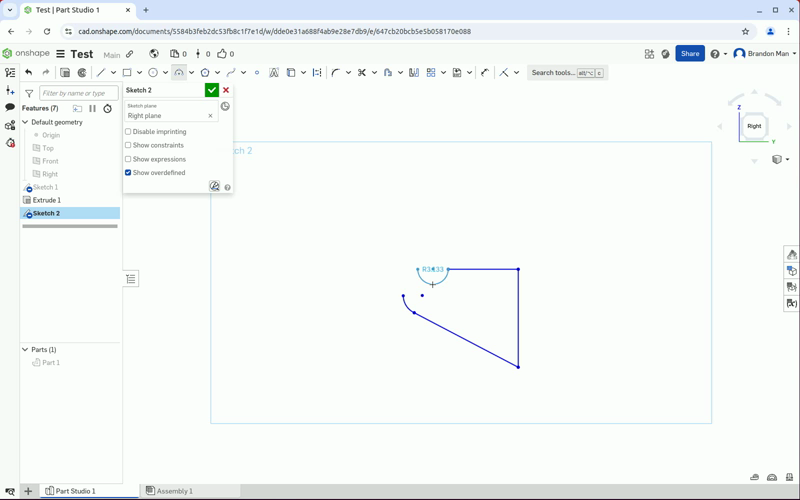
key_up(shift)
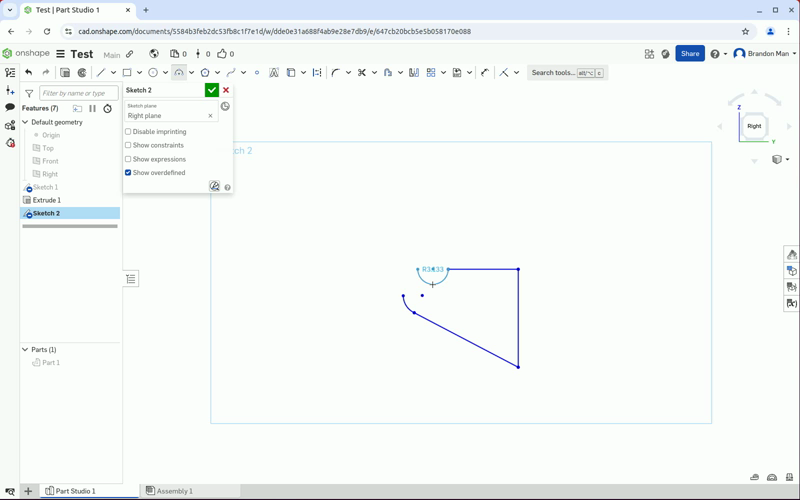
key(esc)
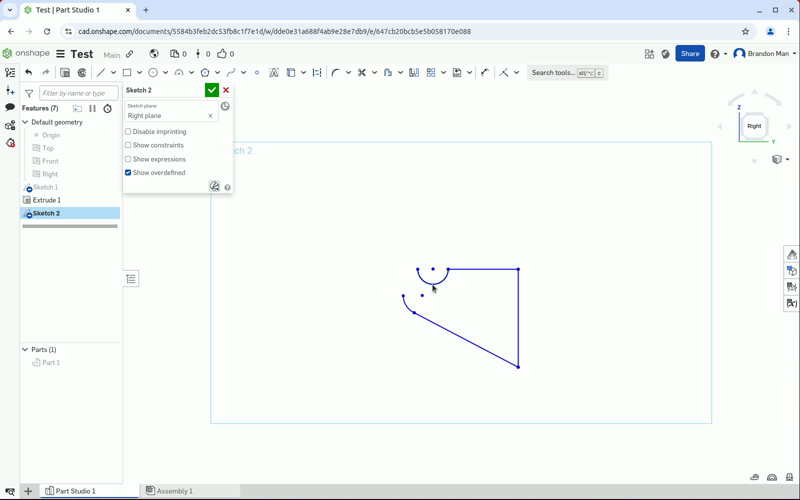
key(l)
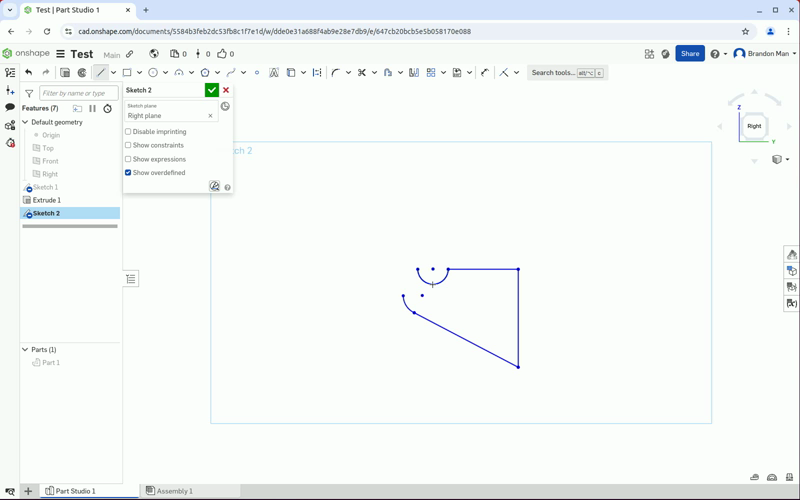
mouse_move(417, 269)
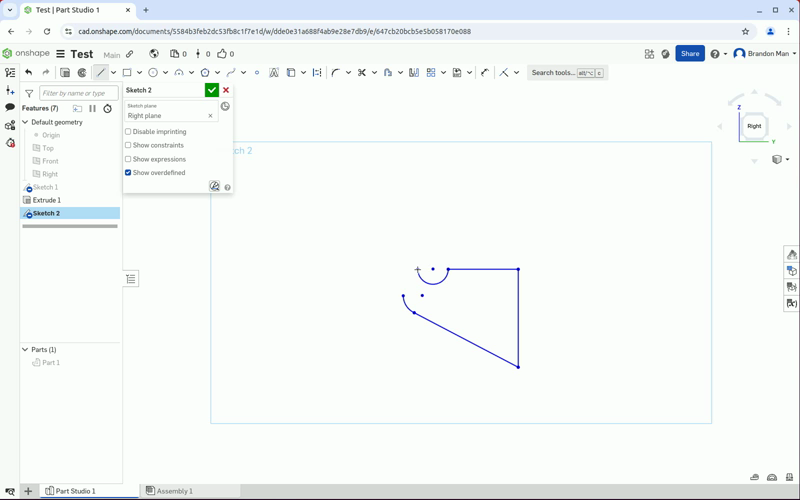
click(417, 269)
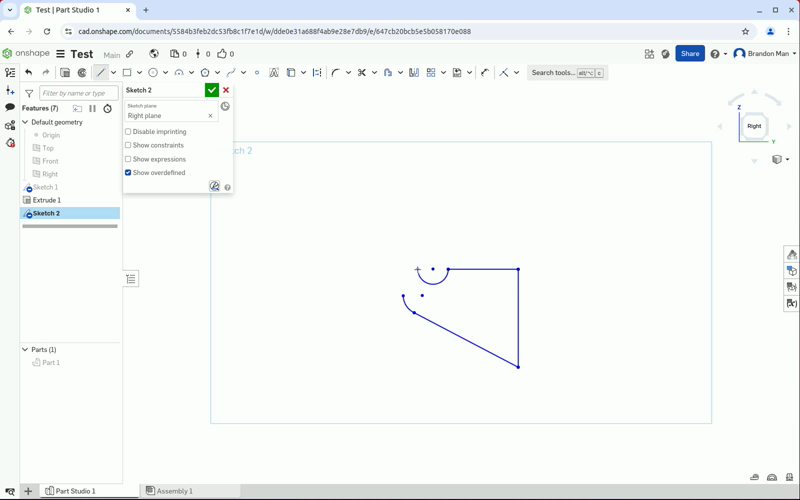
key_down(shift)
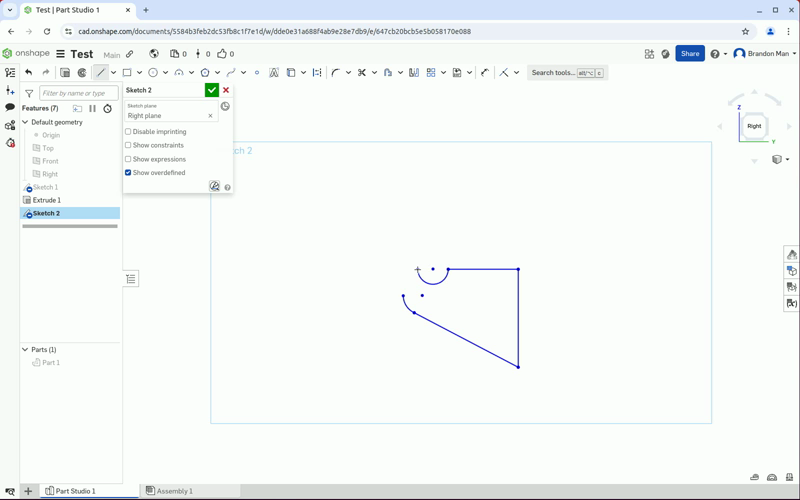
mouse_move(447, 269)
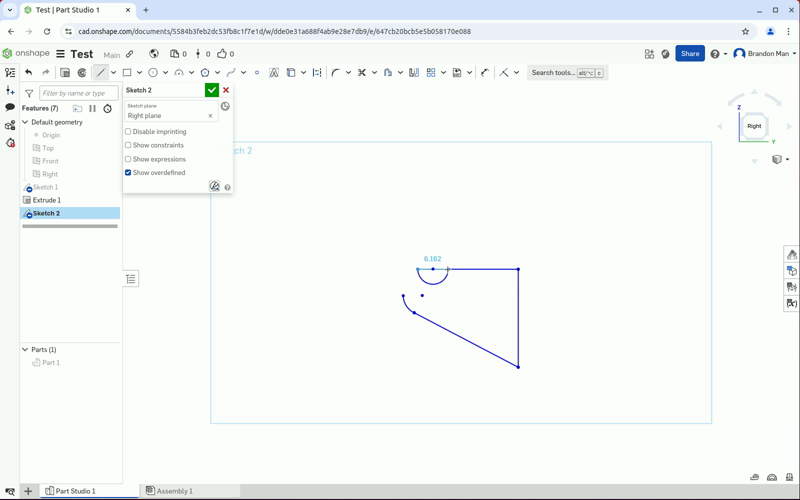
mouse_move(403, 269)
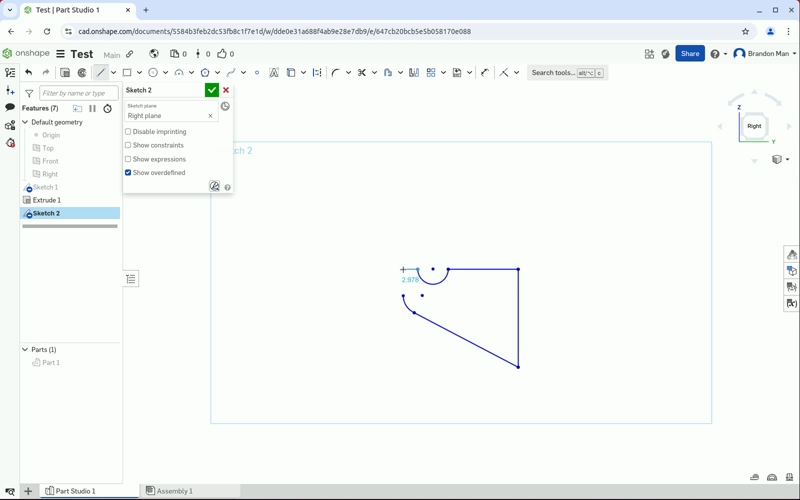
click(403, 269)
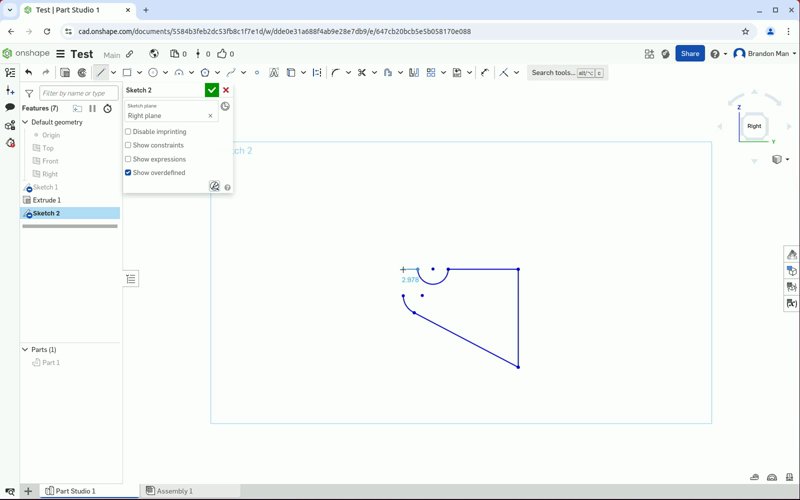
key_up(shift)
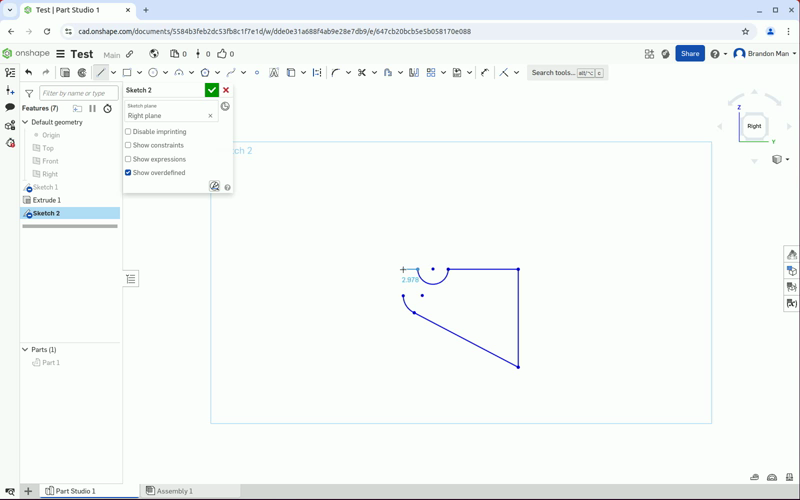
mouse_move(433, 269)
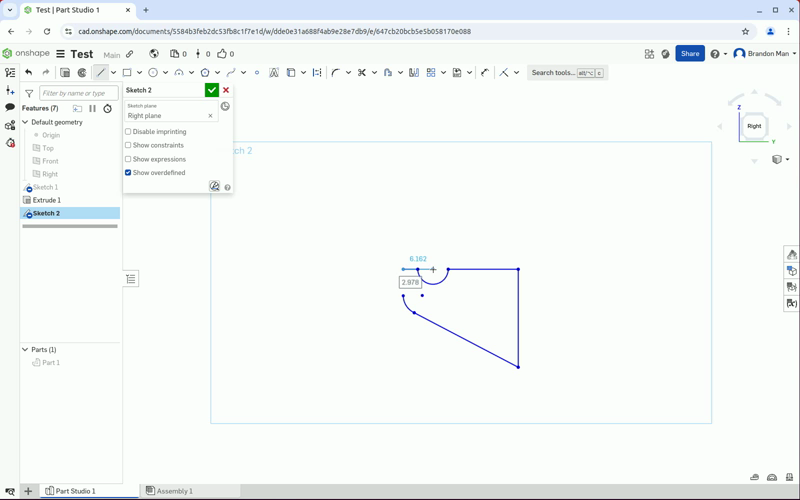
key_down(shift)
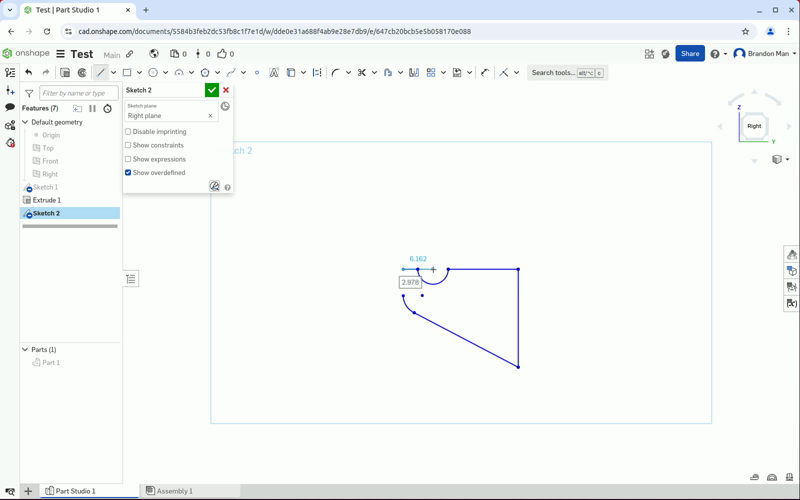
mouse_move(403, 295)
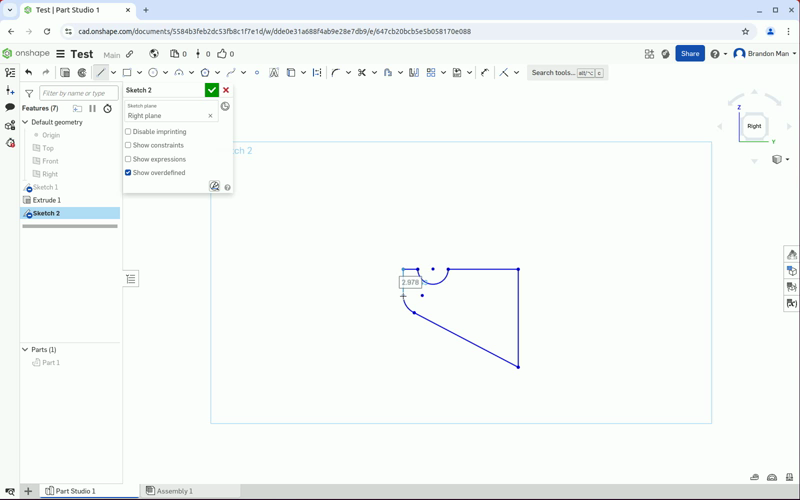
key_up(shift)
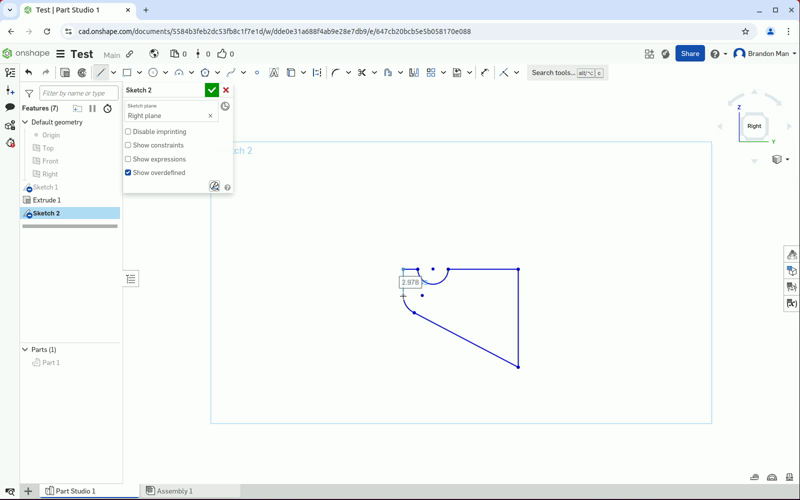
click(403, 295)
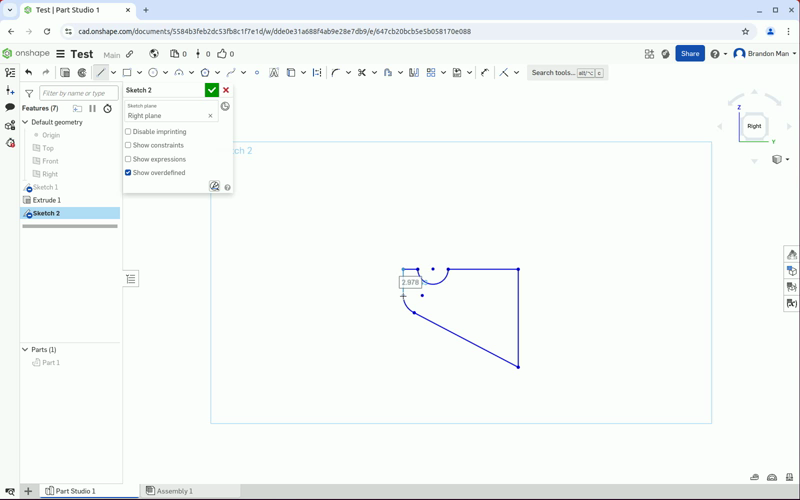
key(esc)
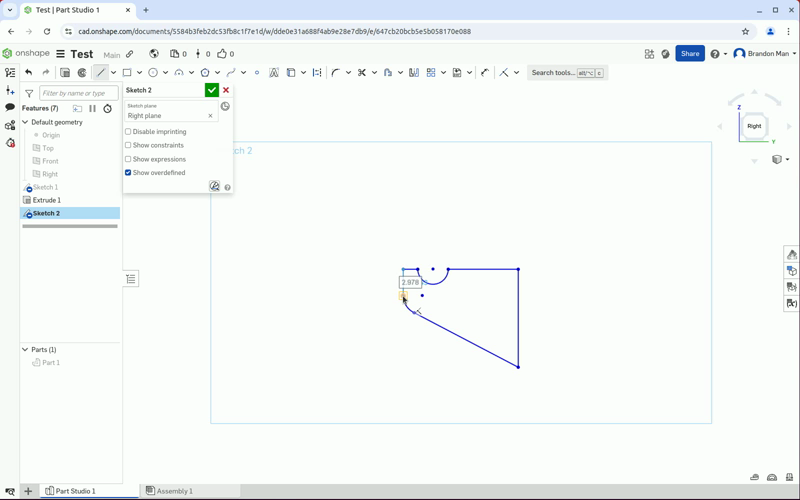
mouse_move(428, 288)
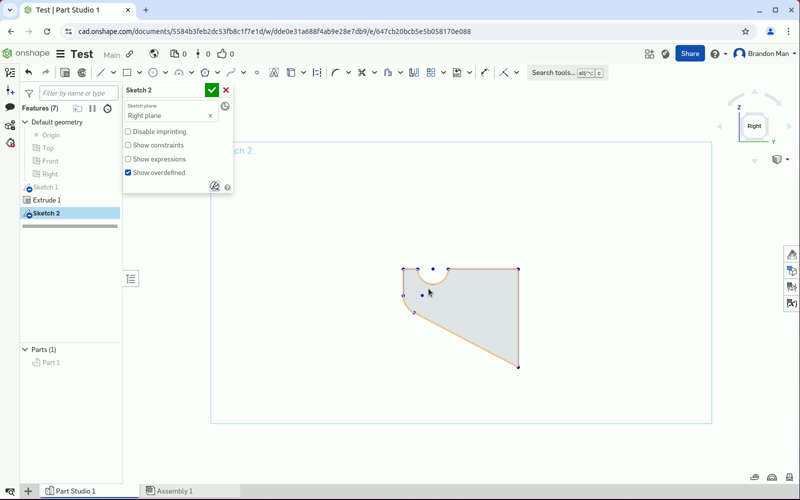
scroll(6)
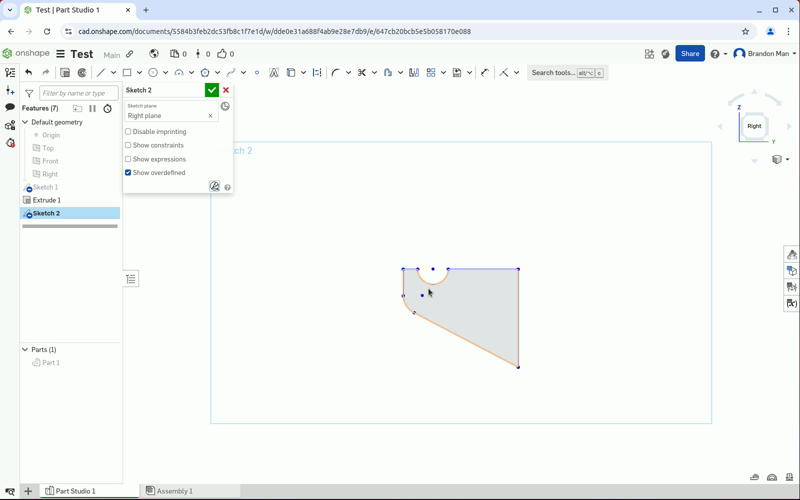
scroll(6)
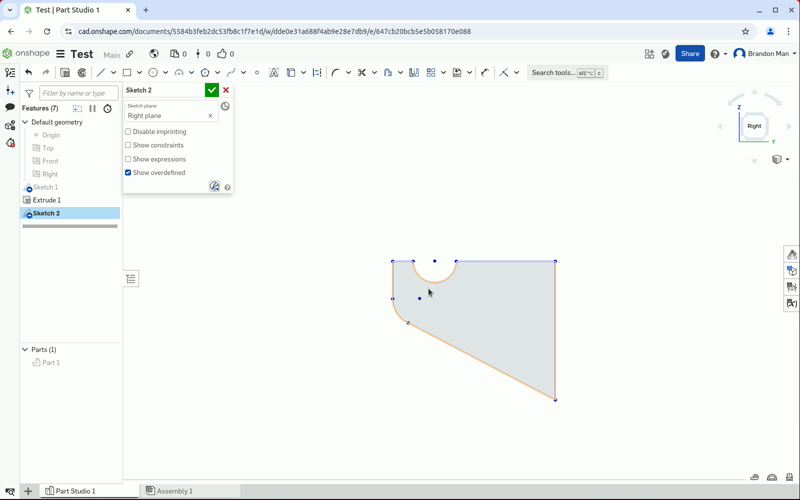
scroll(6)
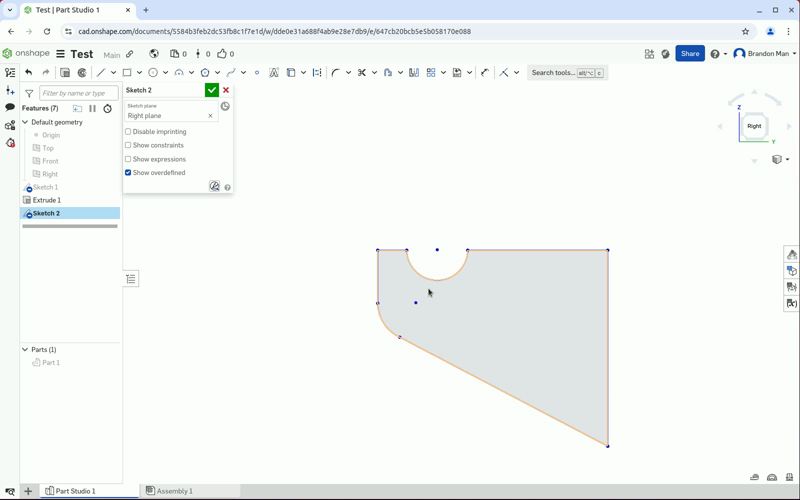
scroll(6)
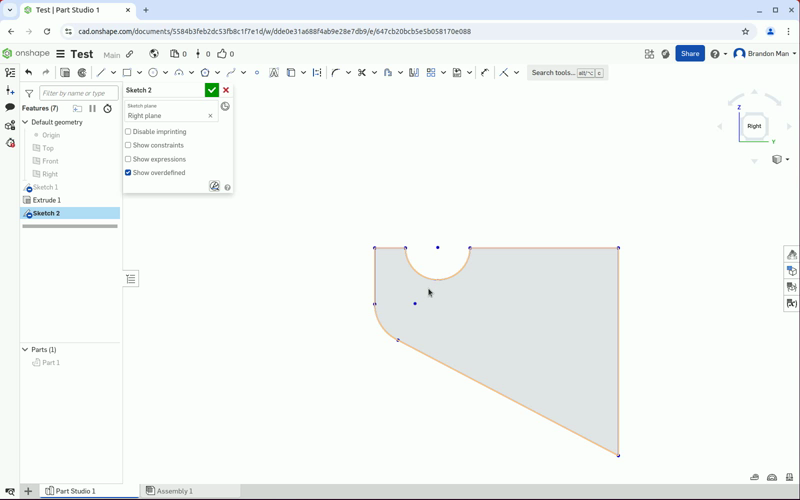
scroll(6)
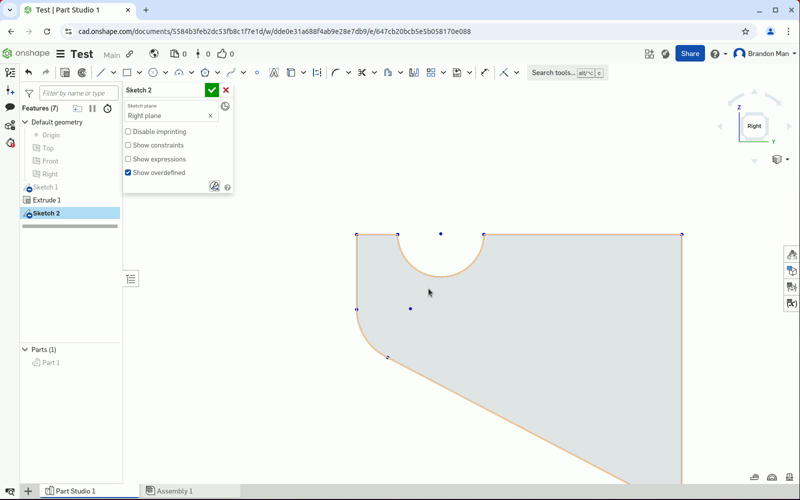
scroll(6)
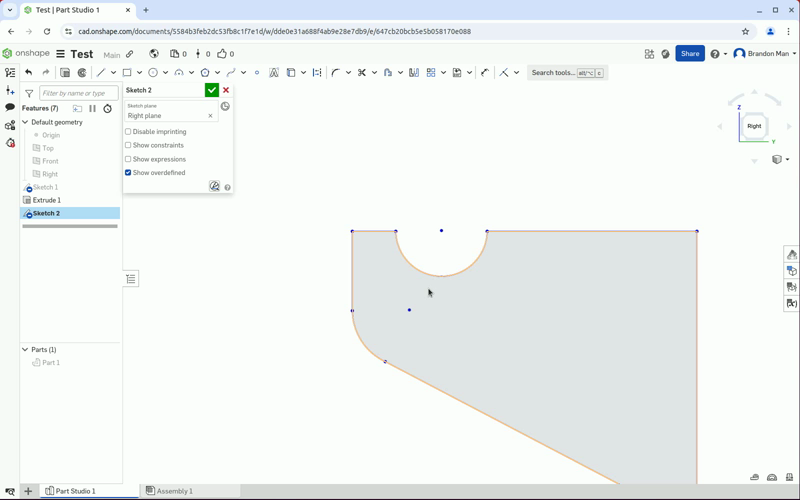
scroll(6)
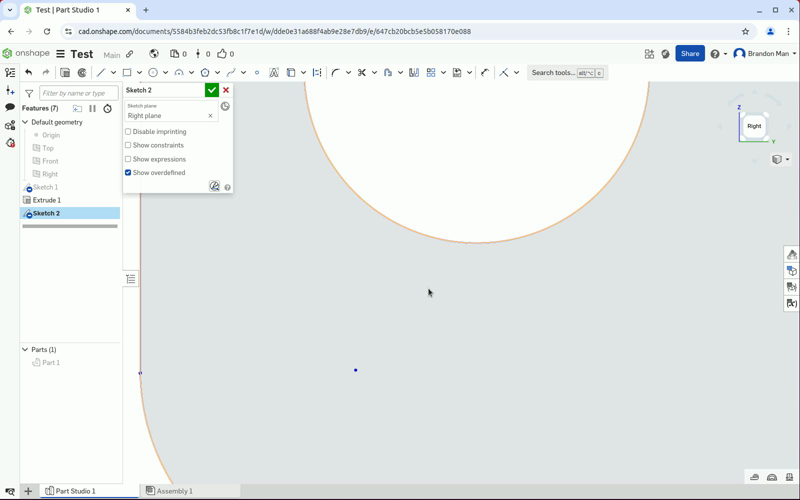
click(428, 288)
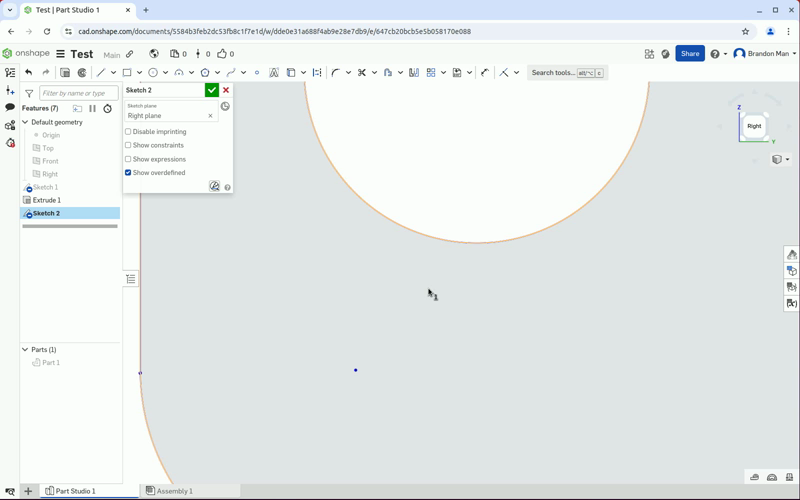
scroll(-6)
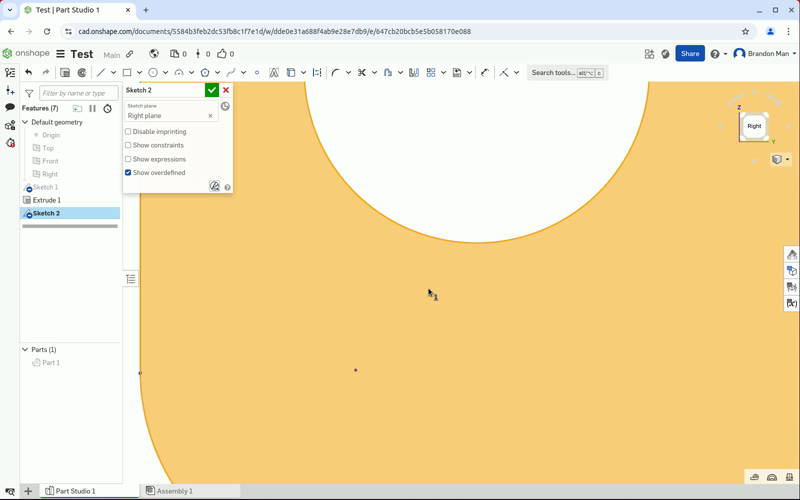
scroll(-6)
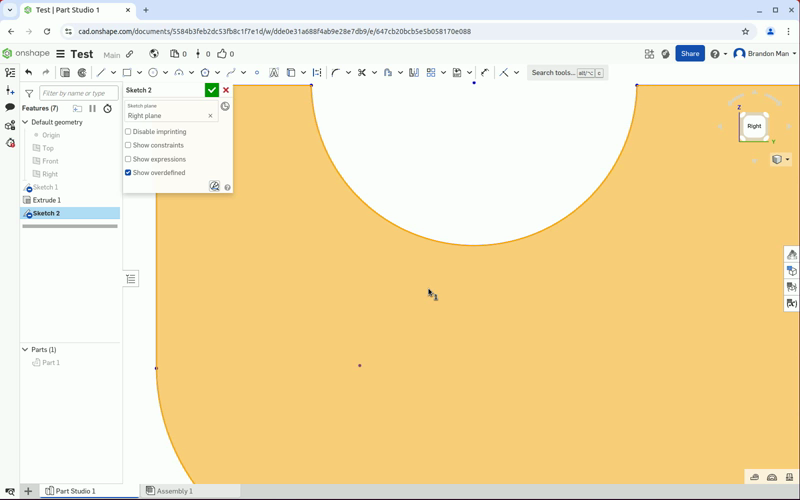
scroll(-6)
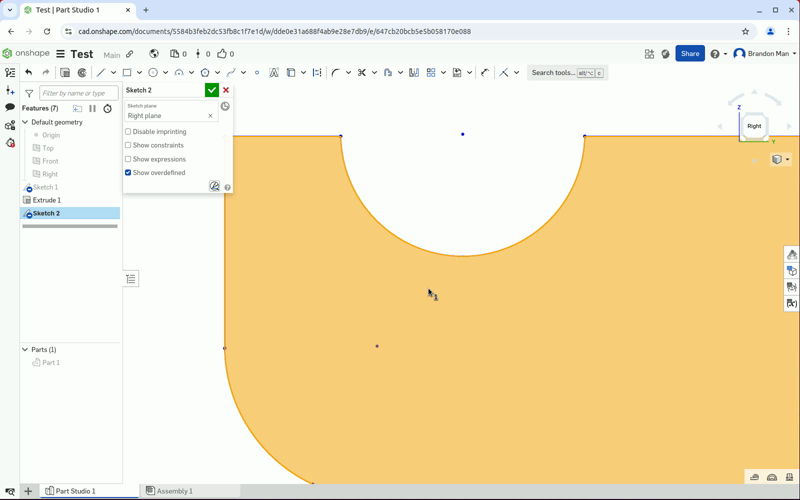
scroll(-6)
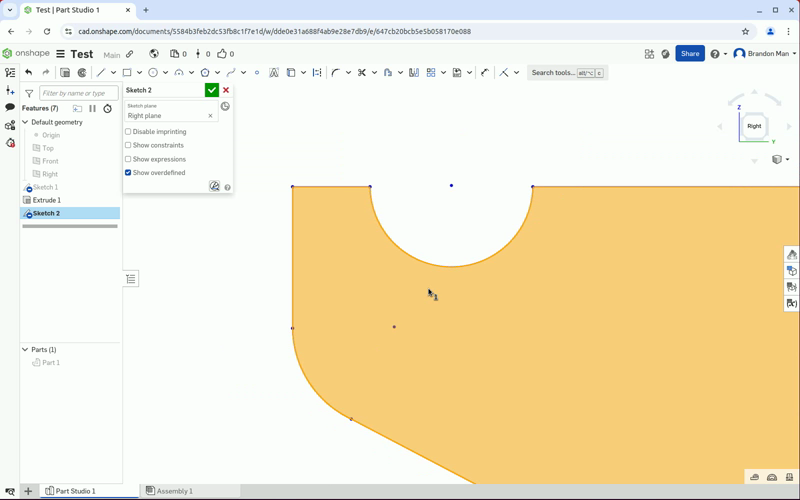
scroll(-6)
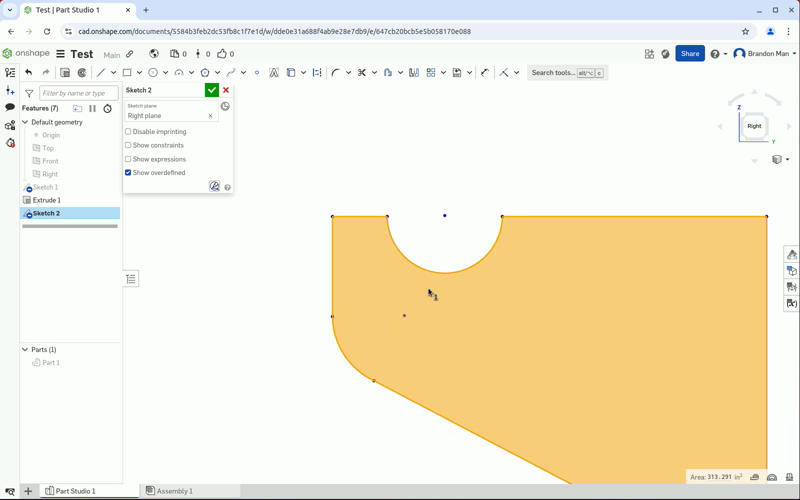
scroll(-6)
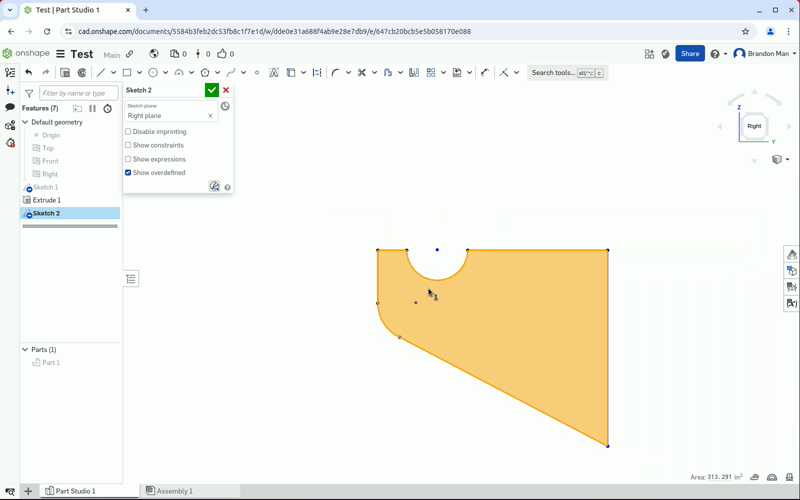
scroll(-6)
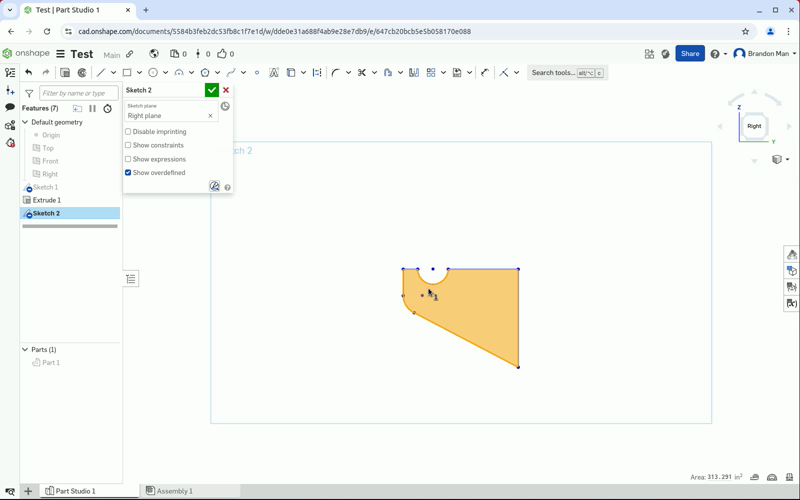
mouse_move(73, 352)
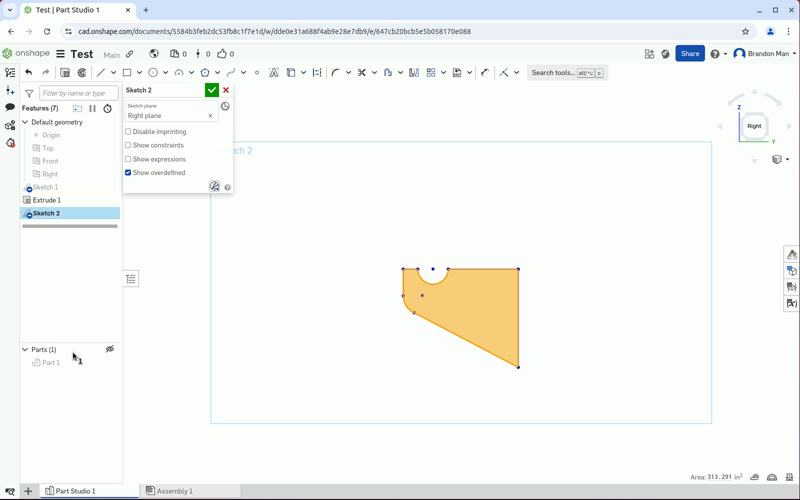
key(shift+y)
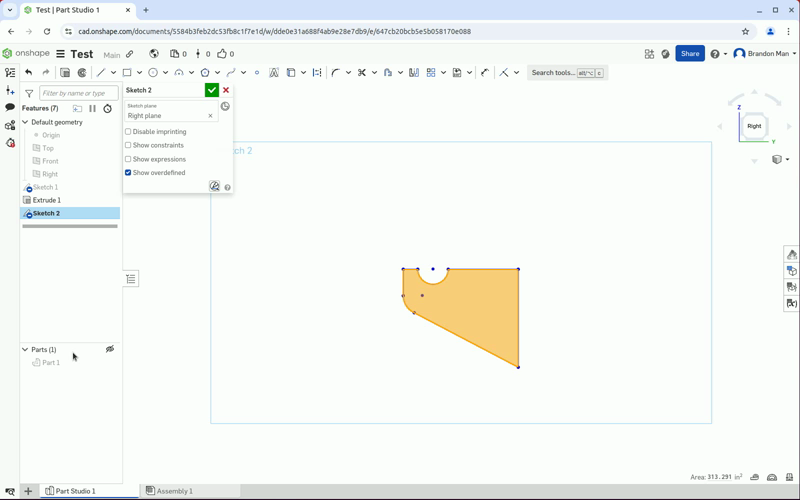
key(shift+e)
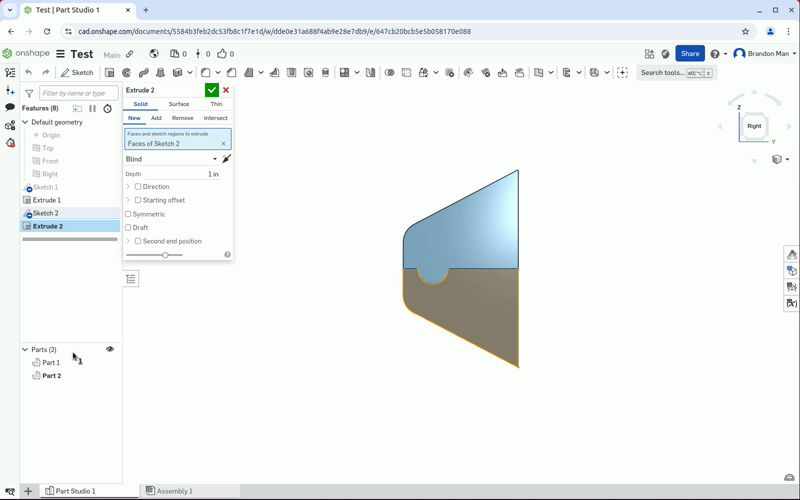
mouse_move(143, 106)
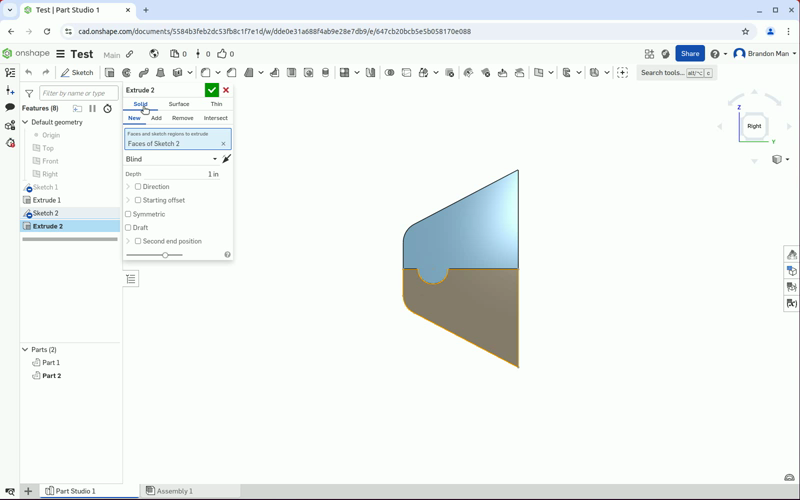
click(143, 106)
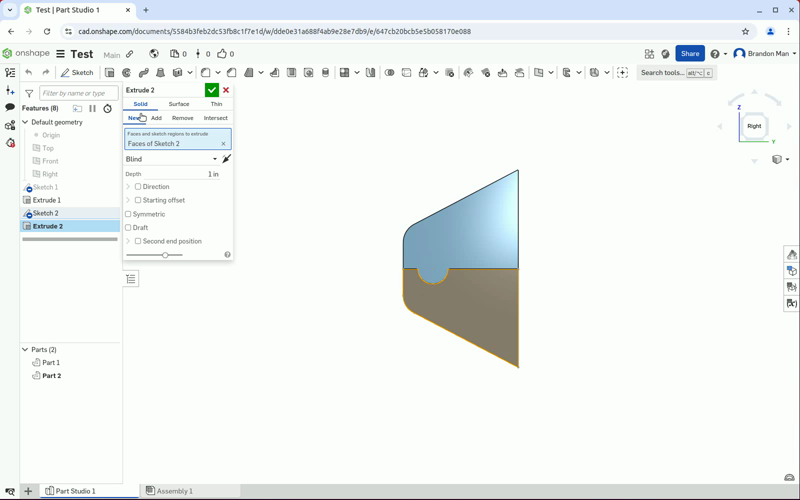
mouse_move(137, 120)
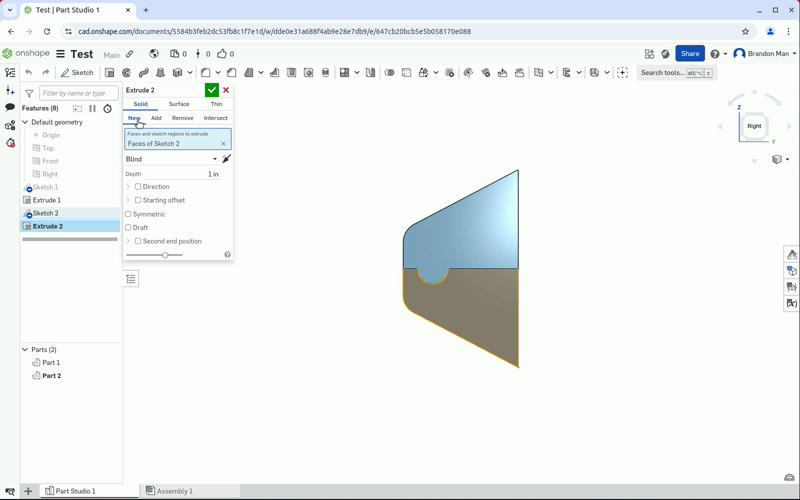
click(137, 120)
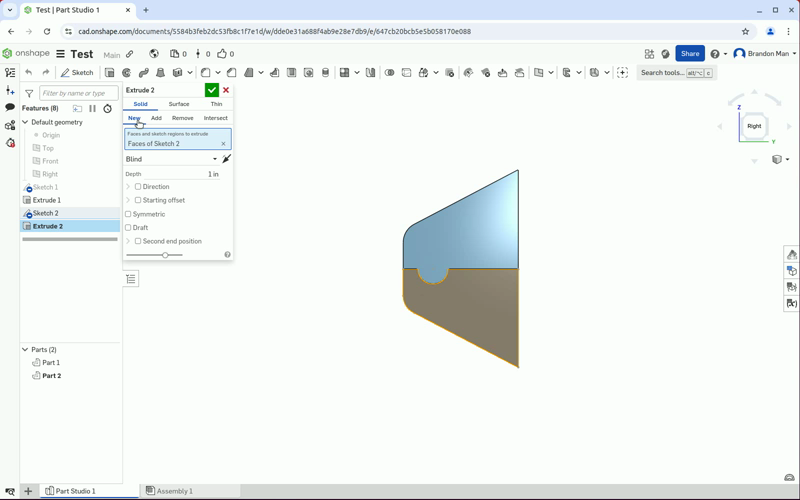
key(tab, 4)
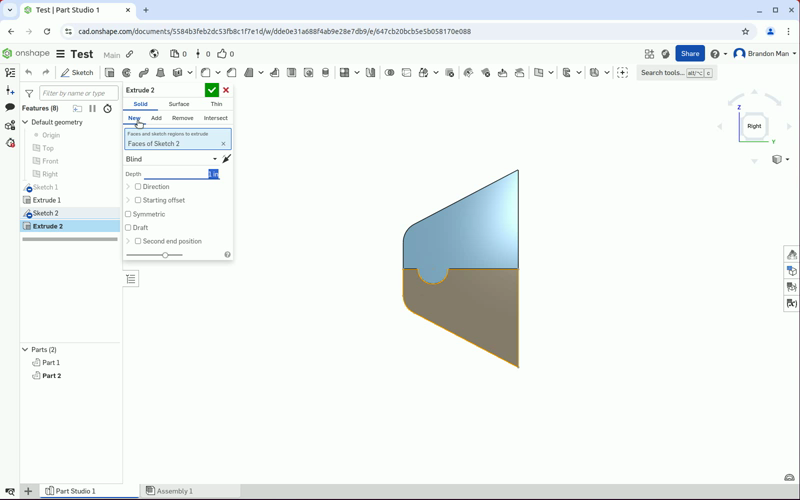
text(10.11)
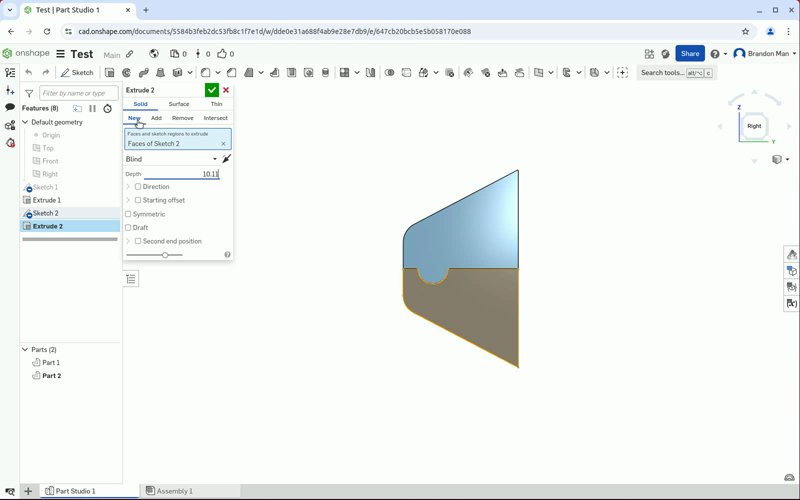
key(enter)
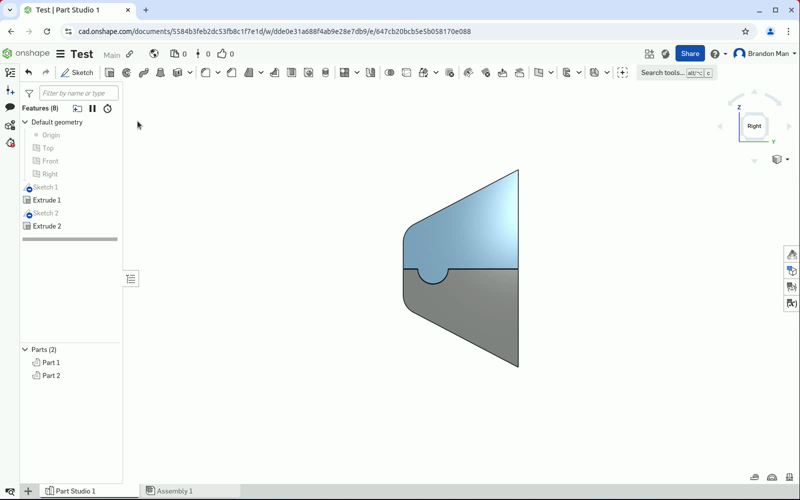
key(shift+h)
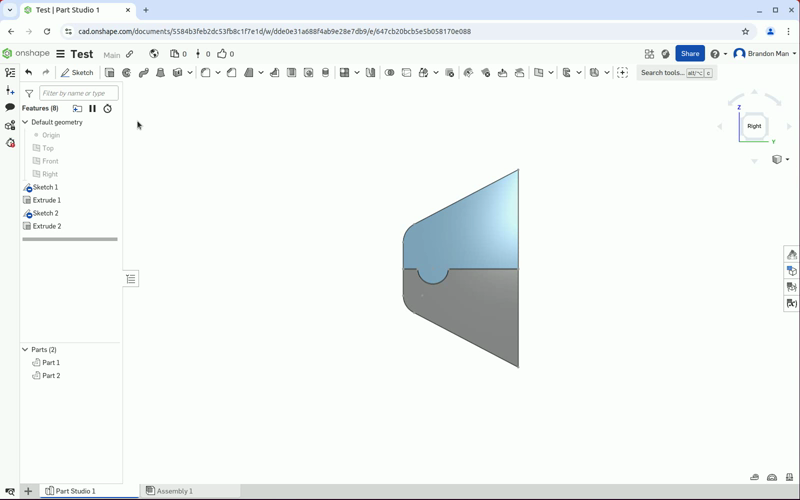
key(shift+h)
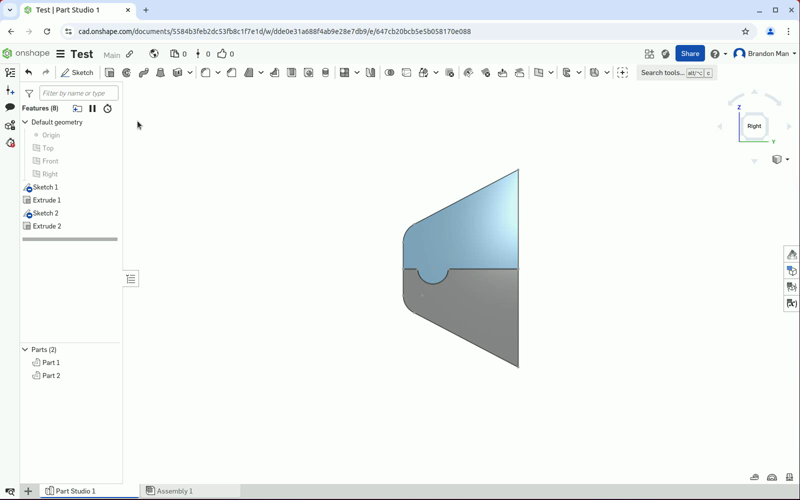
key(shift+7)
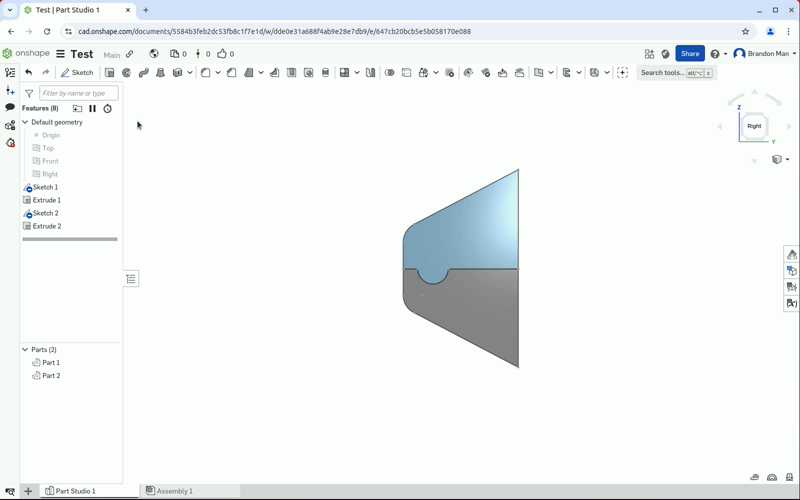
key(right, 2)
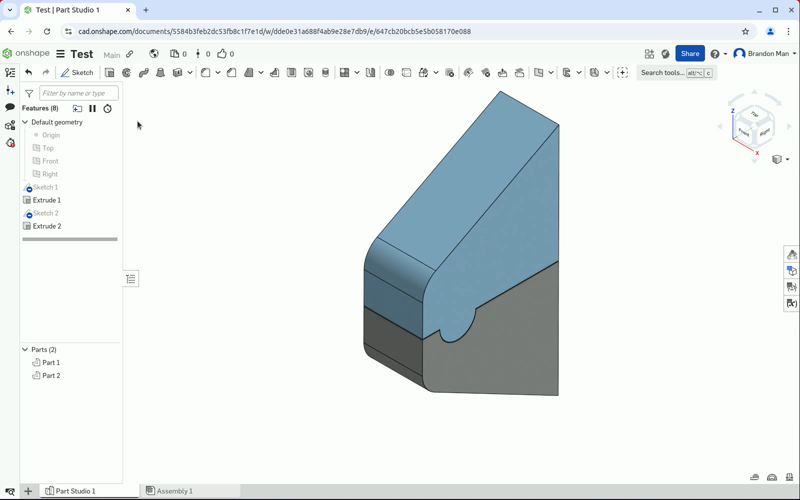
key(down, 2)
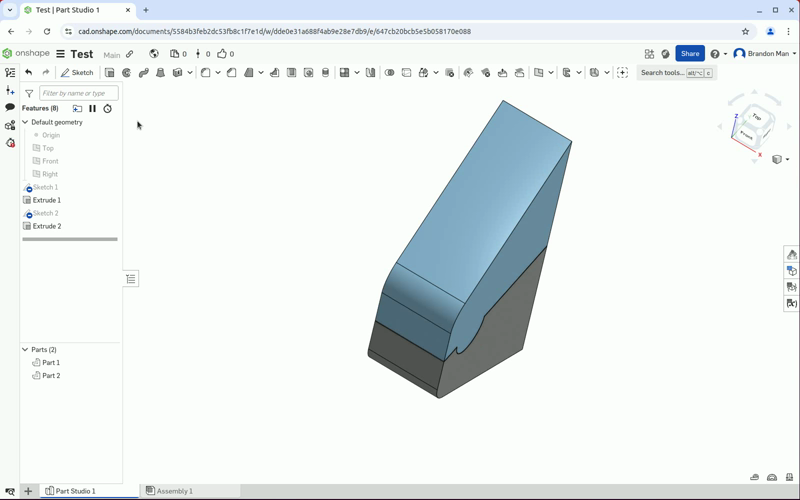
key(up, 2)
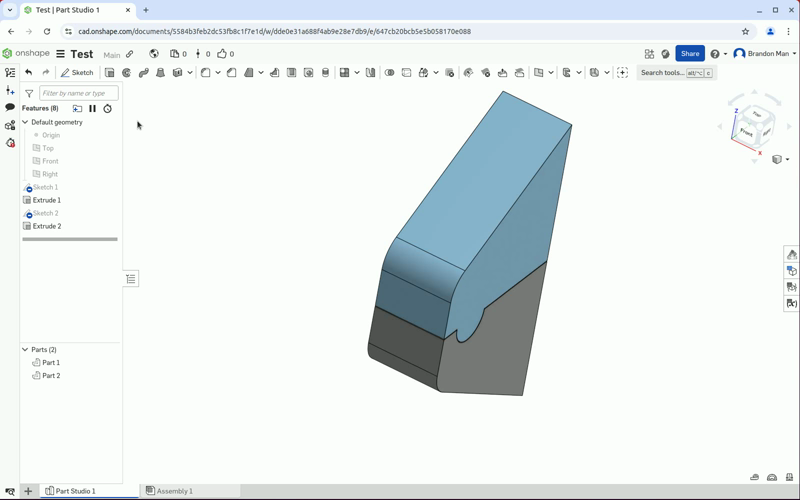
key(left, 2)
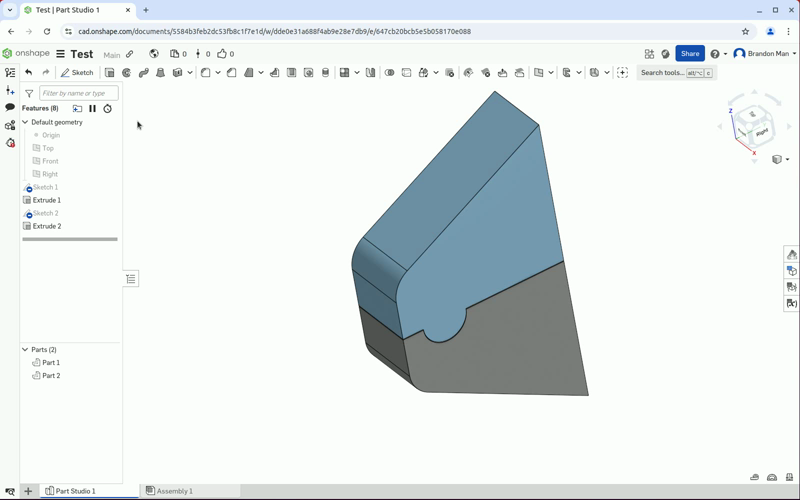
mouse_move(73, 189)
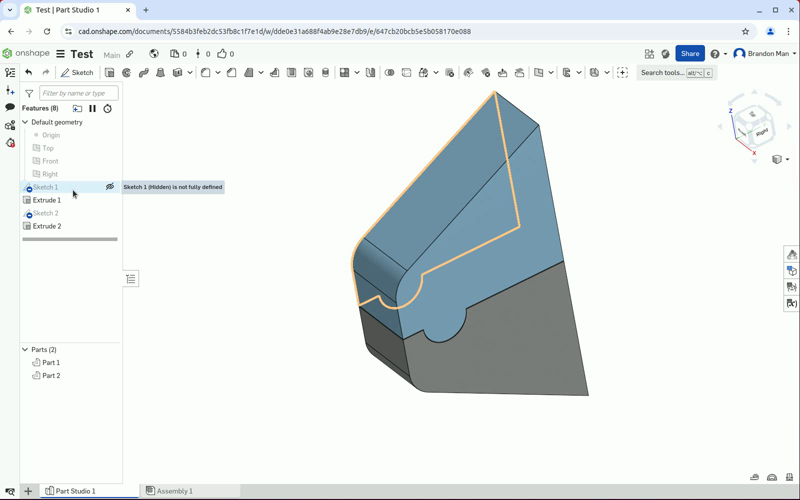
click(73, 189)